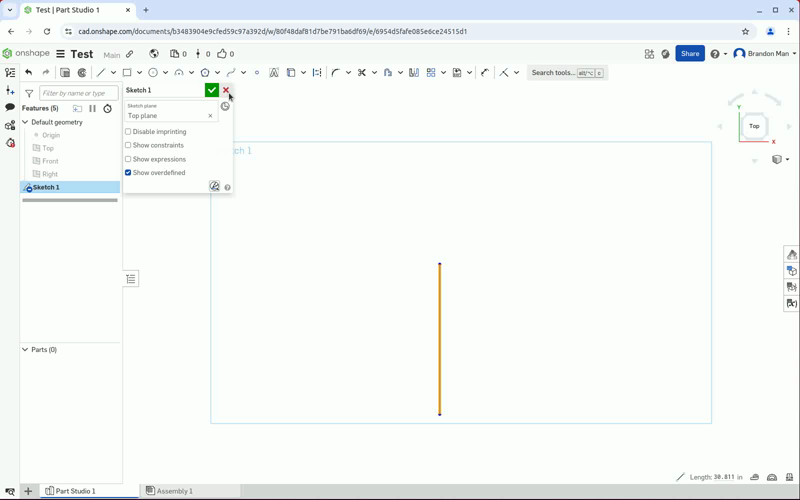
key(shift+h)
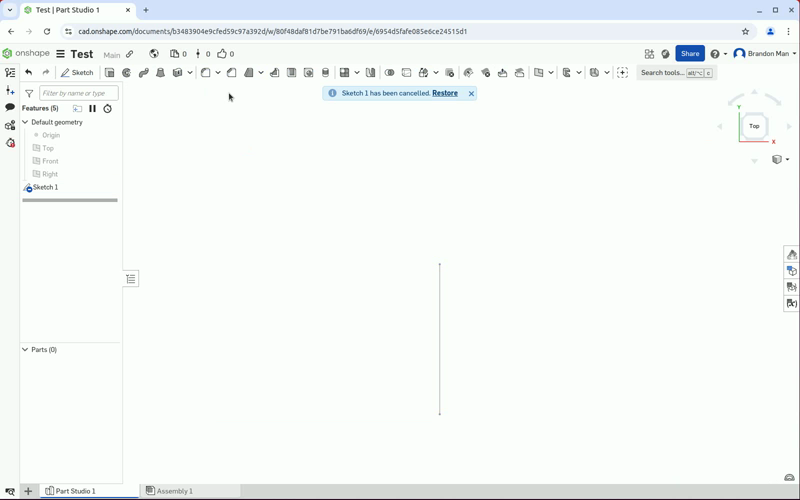
key(shift+s)
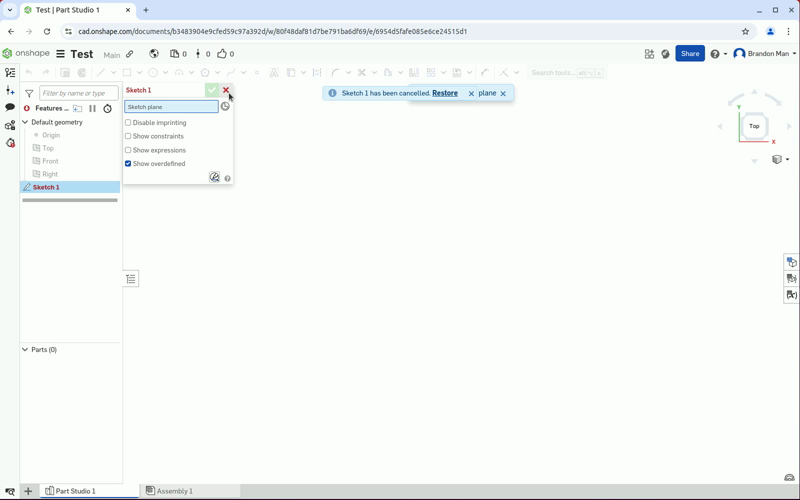
mouse_move(73, 150)
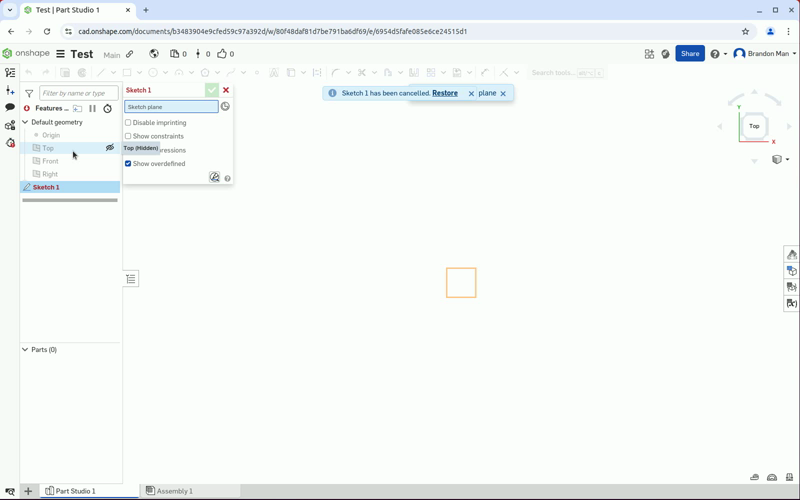
click(73, 150)
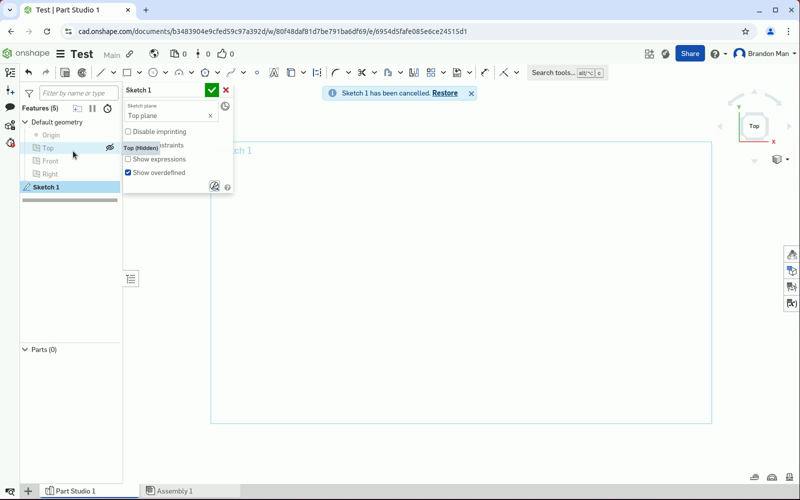
mouse_move(73, 352)
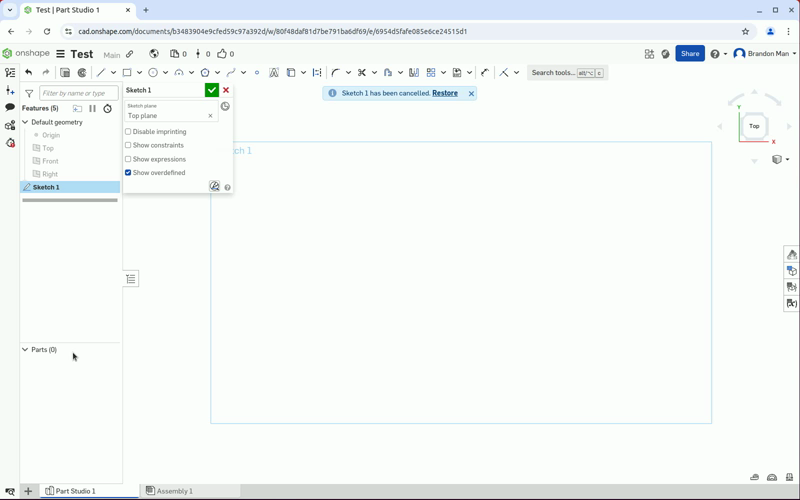
key(y)
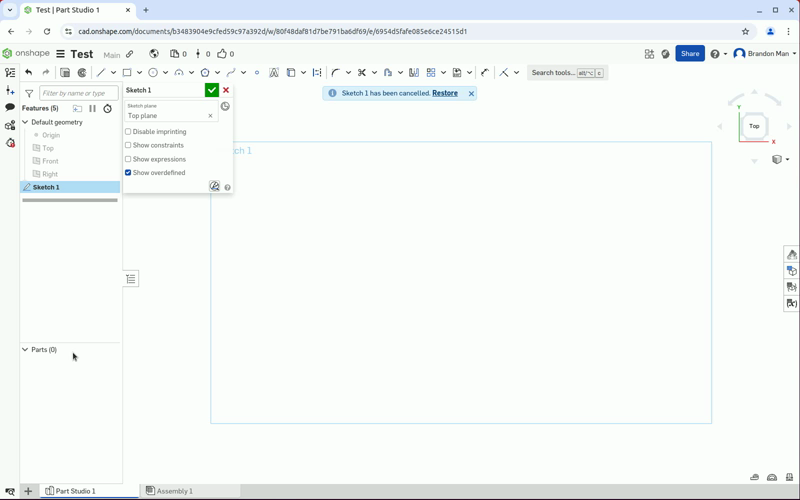
key(l)
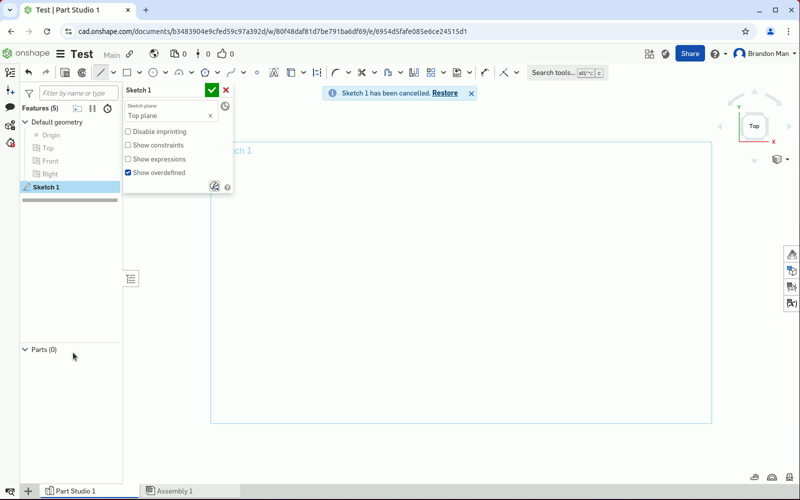
key_down(shift)
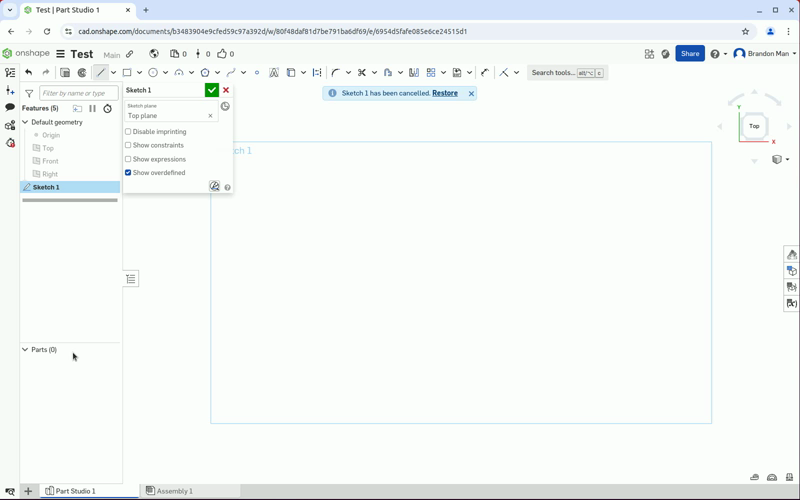
mouse_move(376, 311)
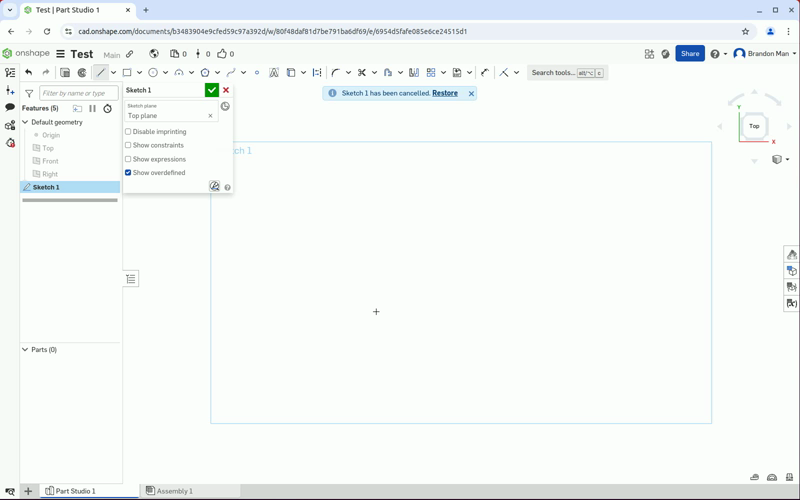
click(376, 311)
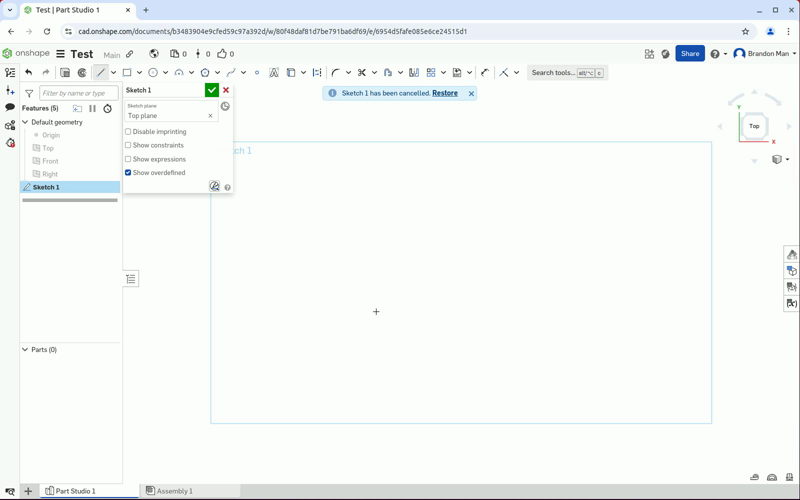
key_up(shift)
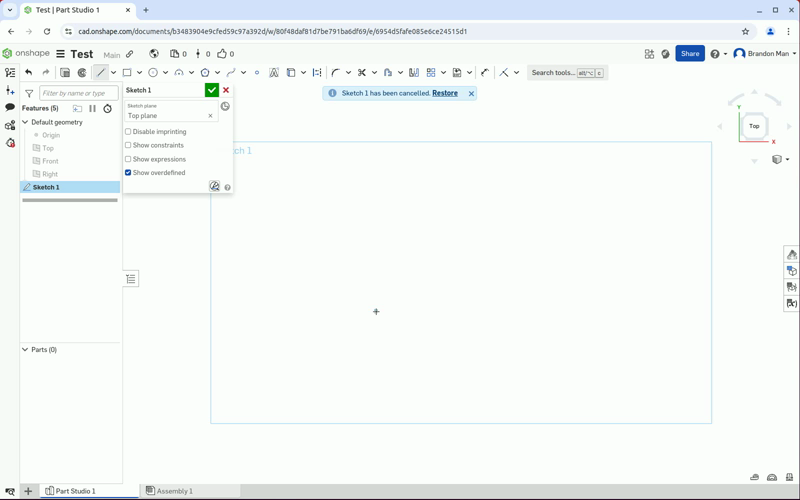
key_down(shift)
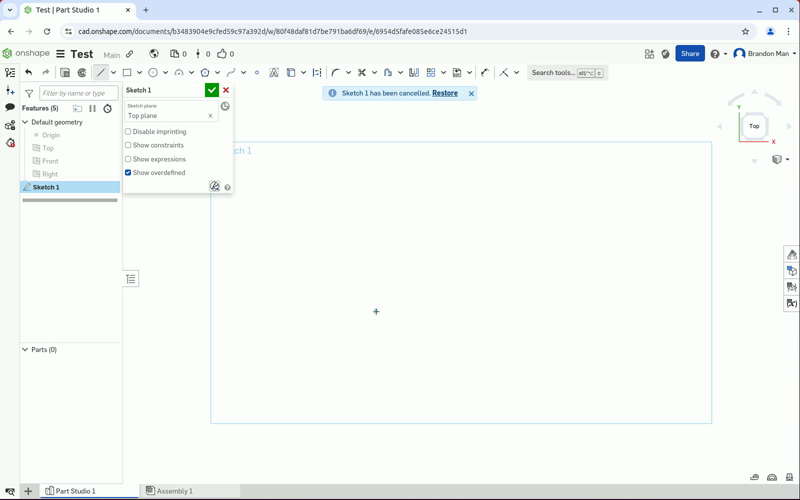
mouse_move(544, 311)
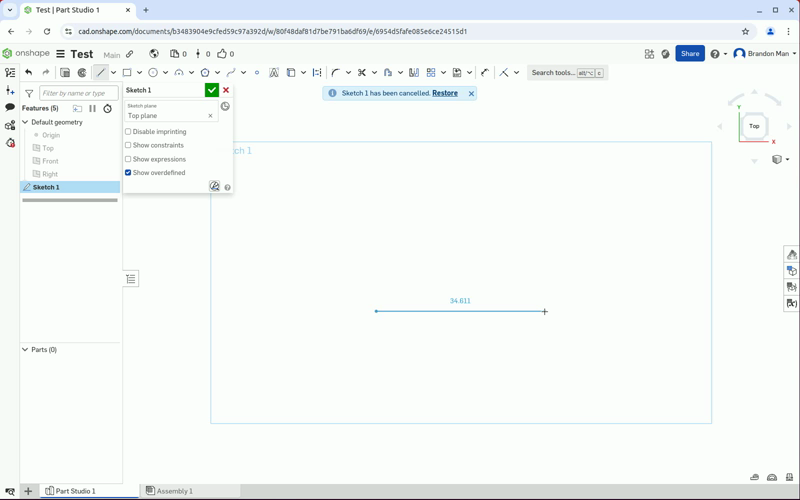
click(544, 311)
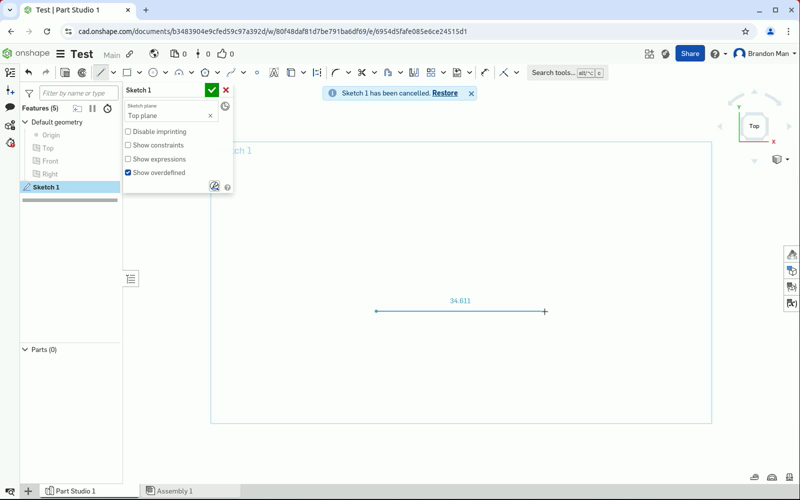
key_up(shift)
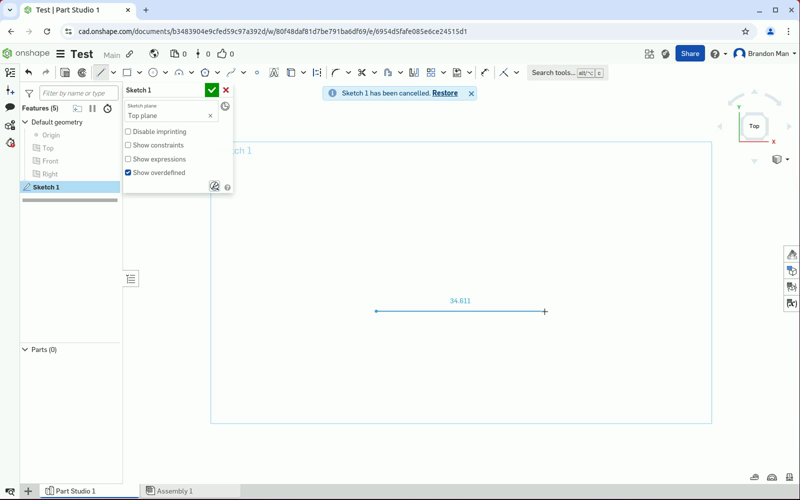
key_down(shift)
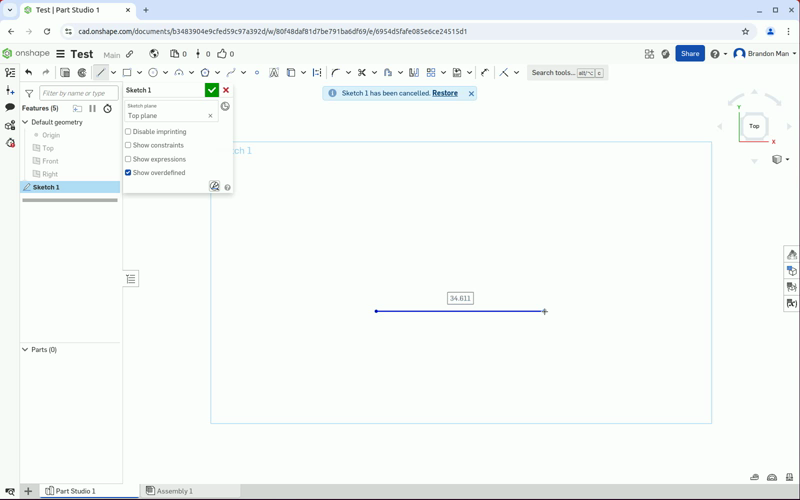
mouse_move(574, 311)
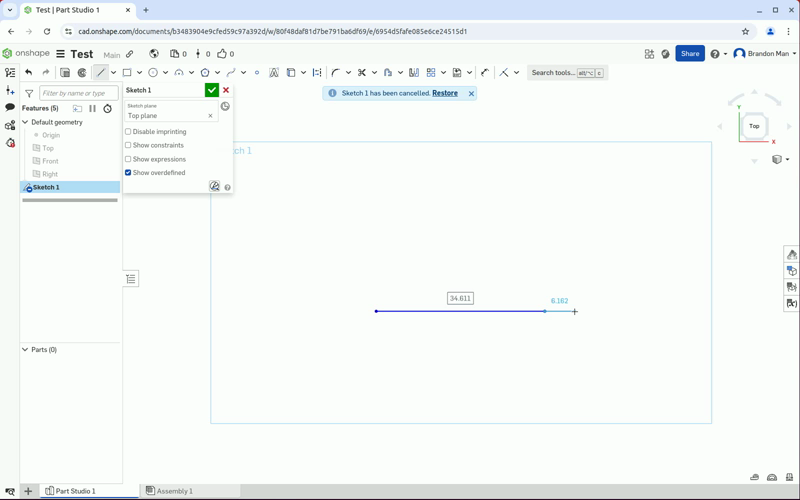
mouse_move(544, 254)
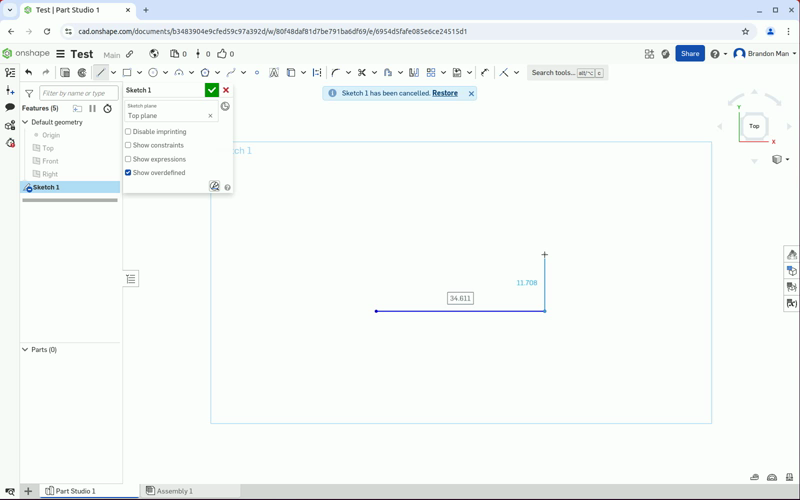
click(544, 254)
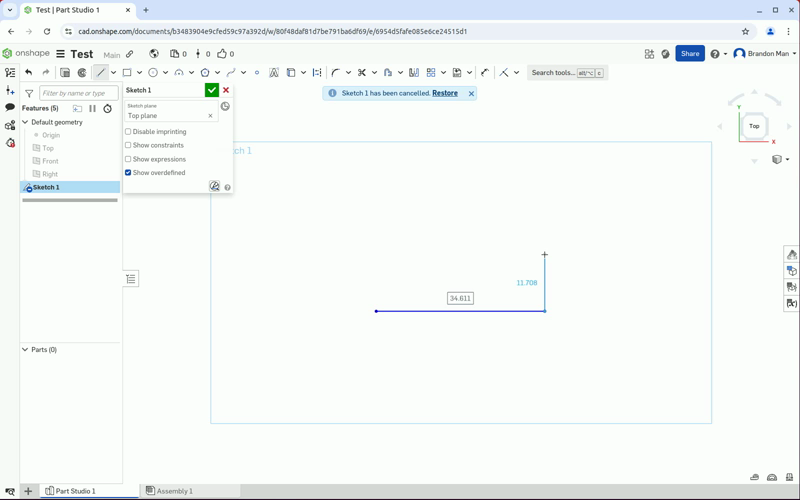
key_up(shift)
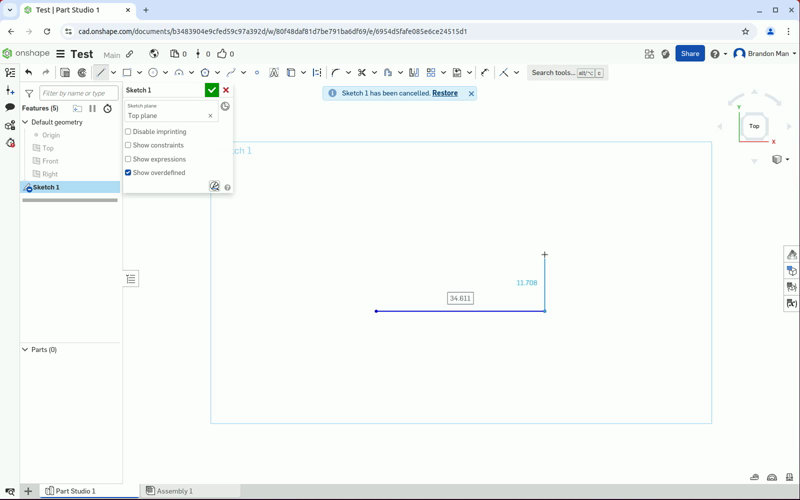
key_down(shift)
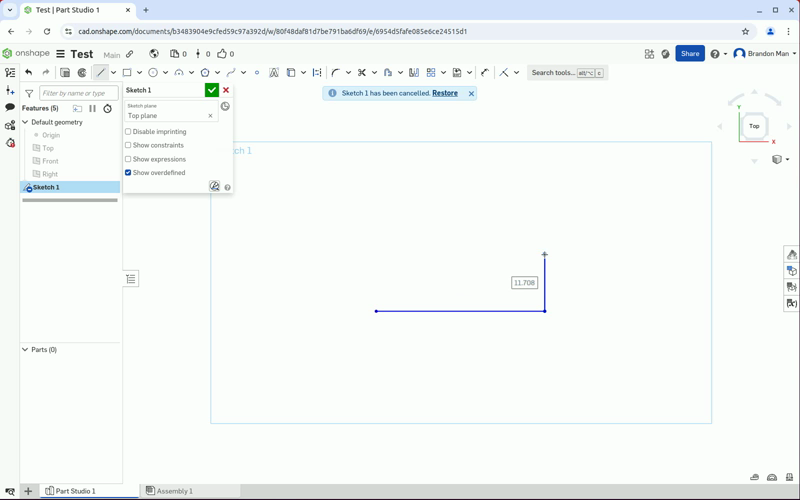
mouse_move(376, 254)
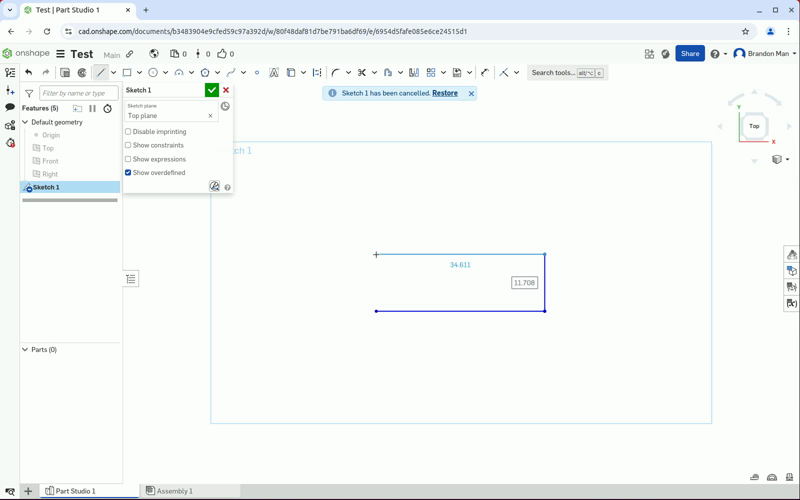
click(376, 254)
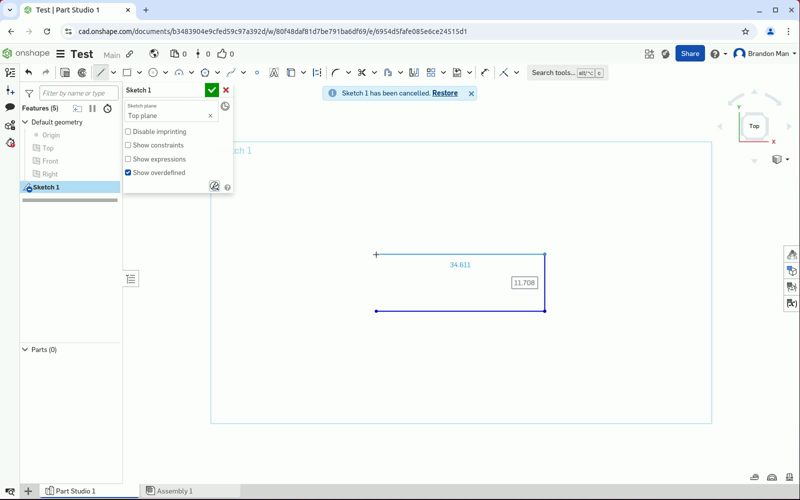
key_up(shift)
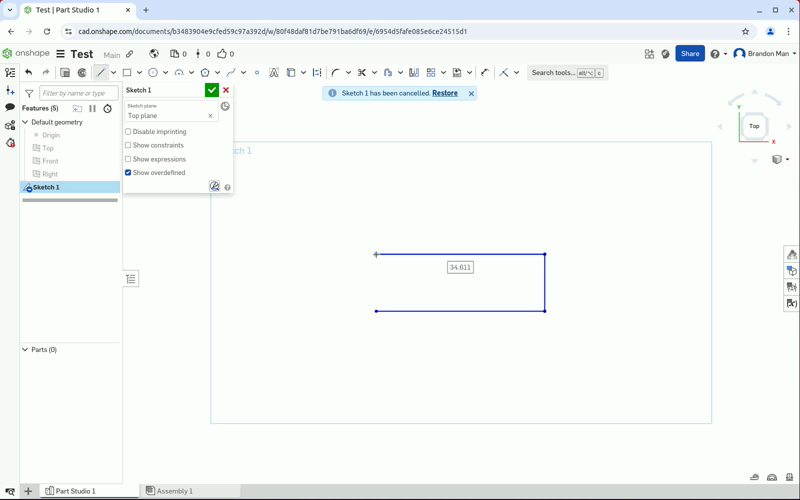
mouse_move(406, 254)
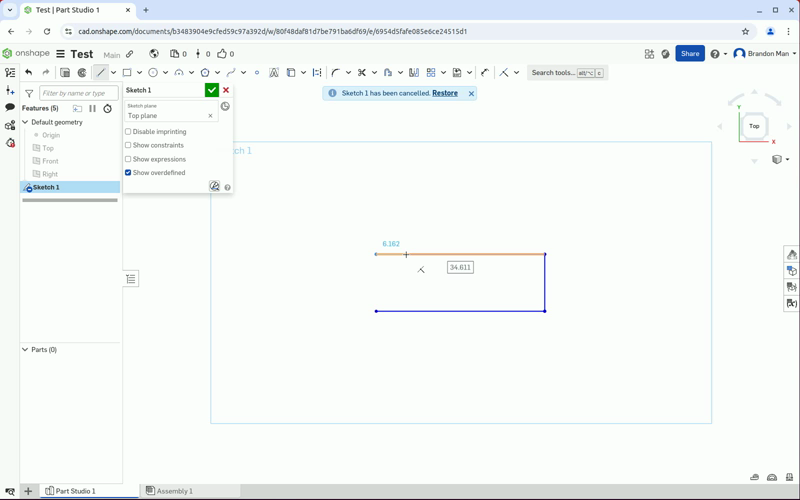
key_down(shift)
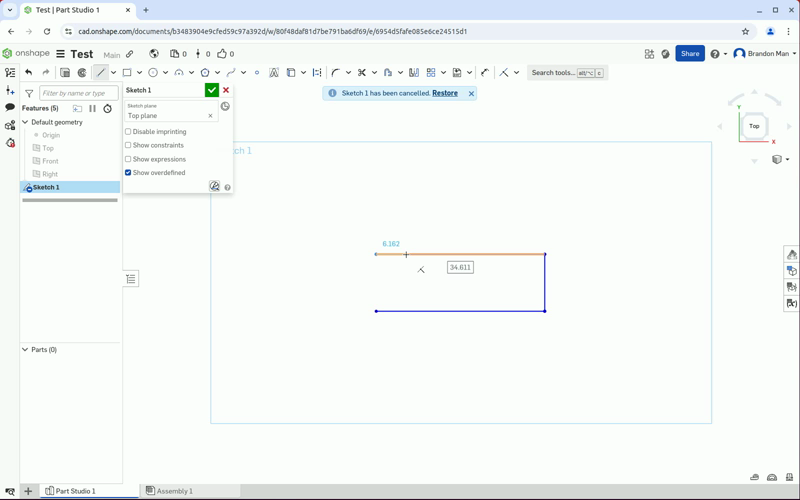
mouse_move(376, 311)
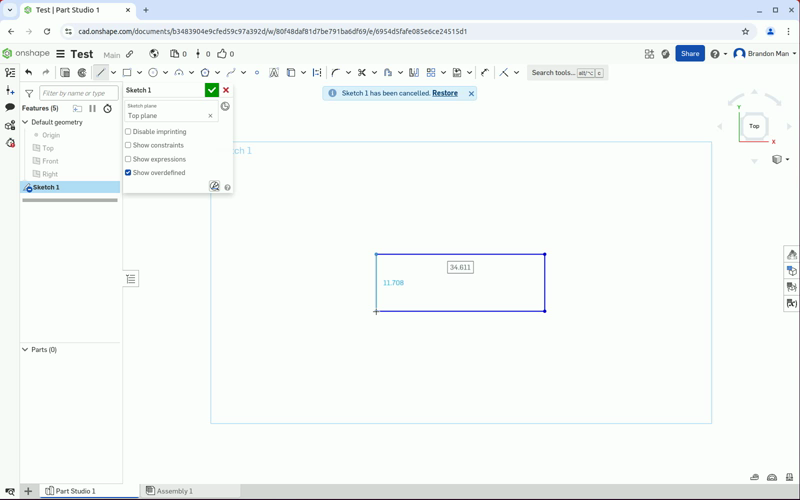
key_up(shift)
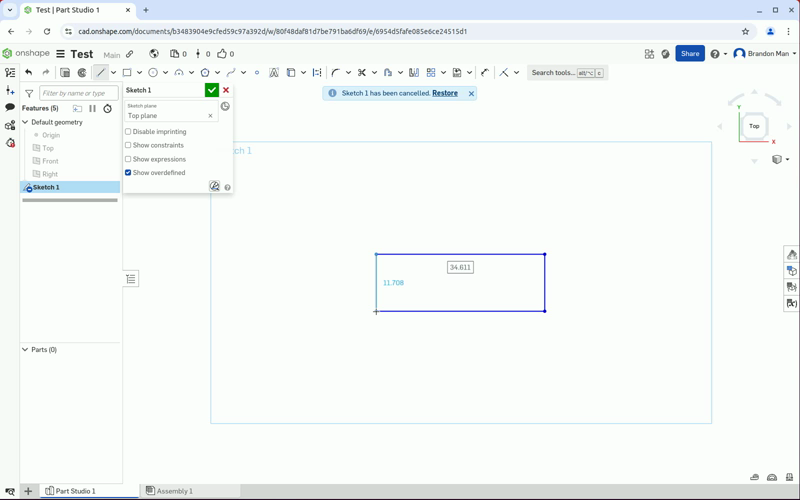
click(376, 311)
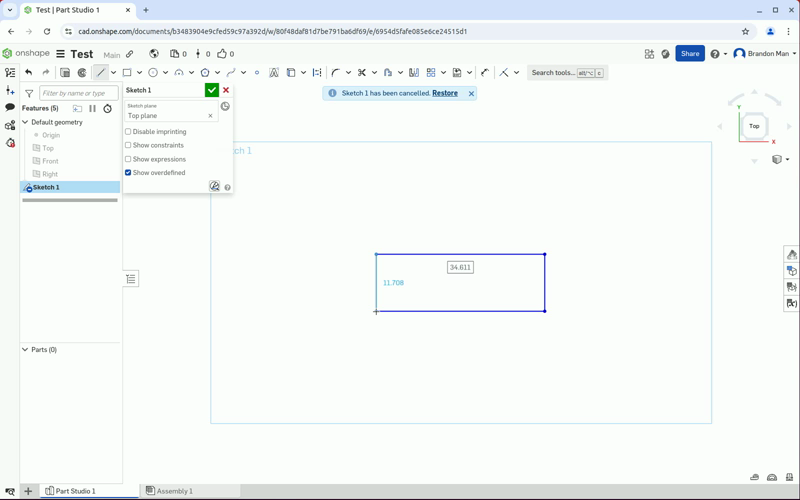
key(esc)
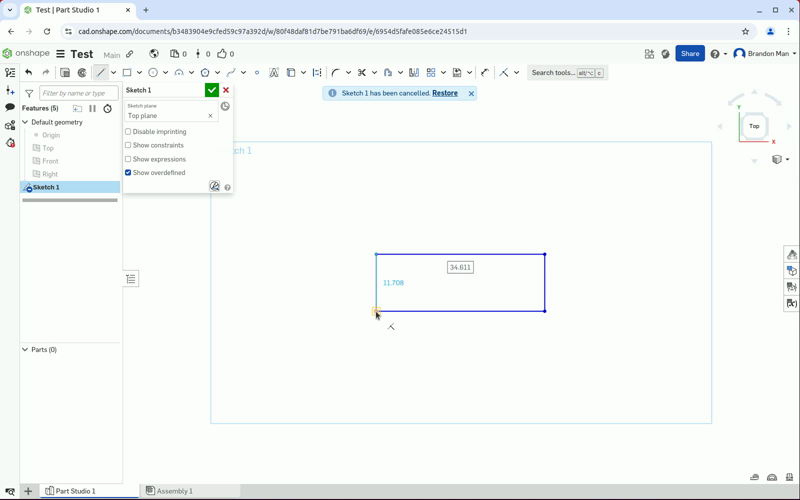
mouse_move(509, 299)
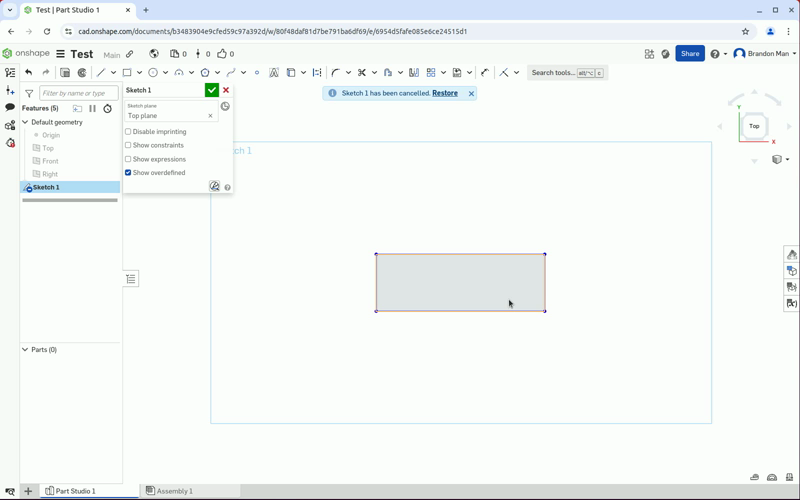
click(509, 299)
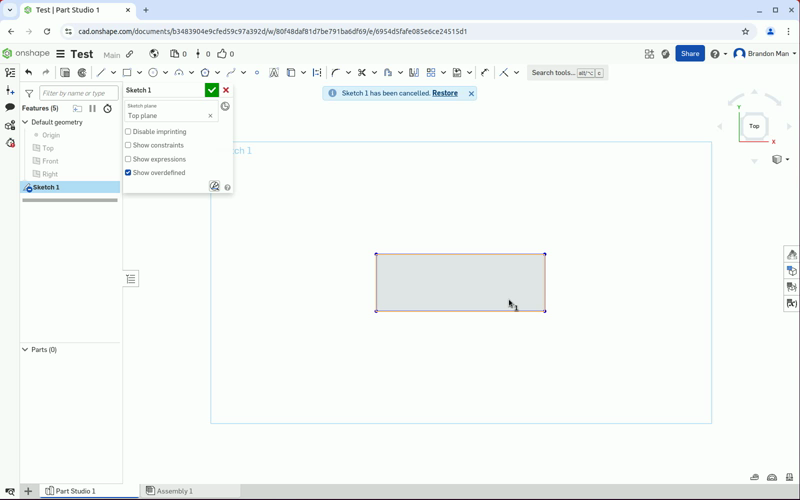
mouse_move(73, 352)
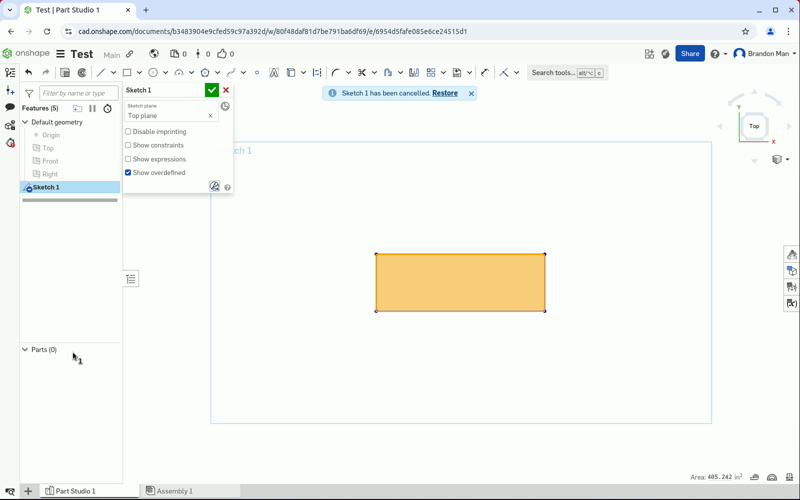
key(shift+y)
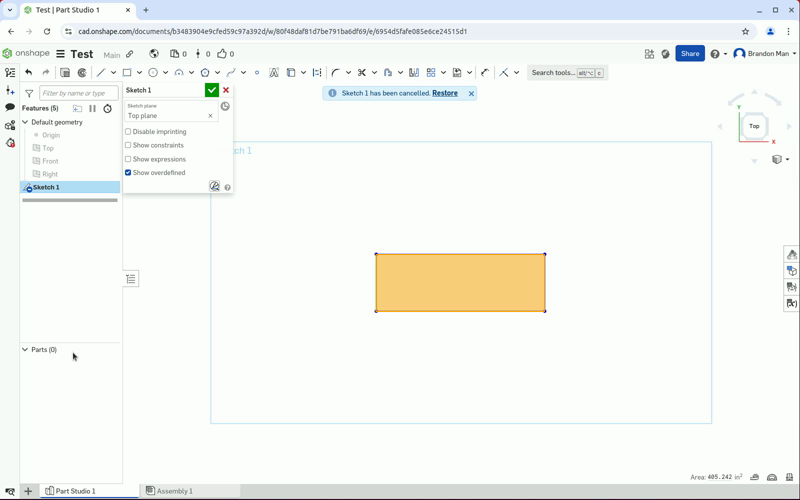
key(shift+e)
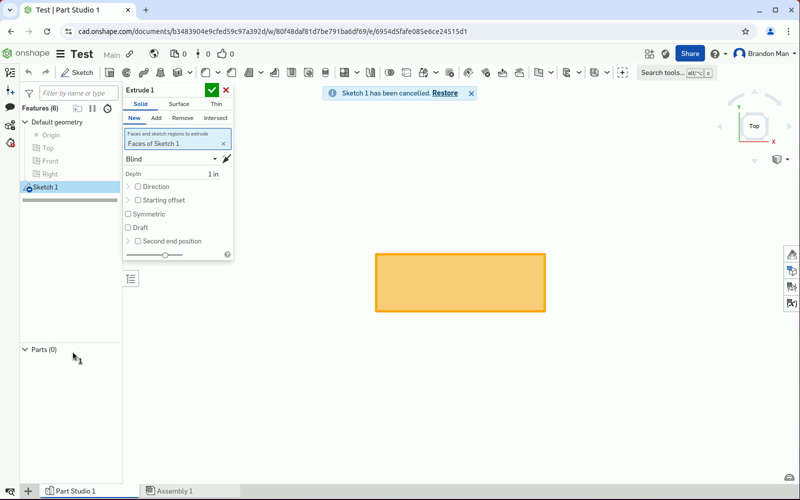
mouse_move(143, 106)
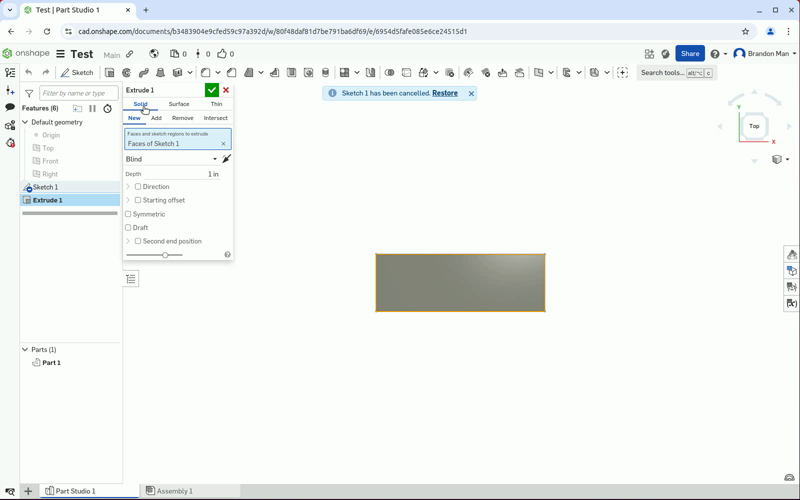
click(143, 106)
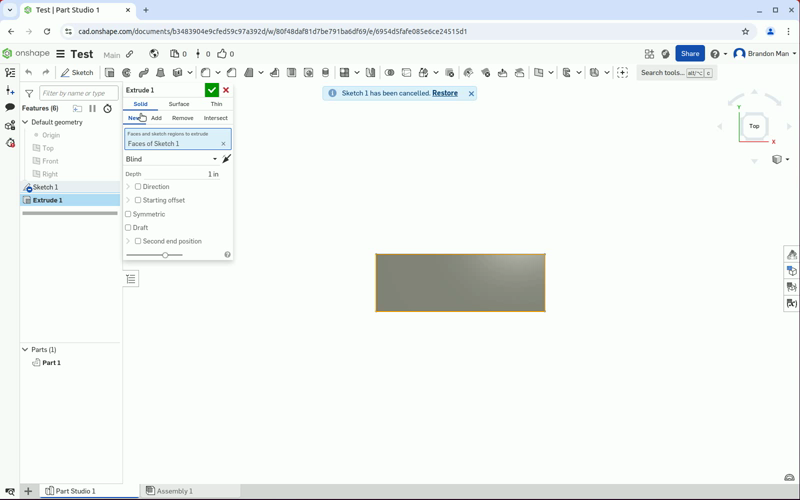
mouse_move(137, 120)
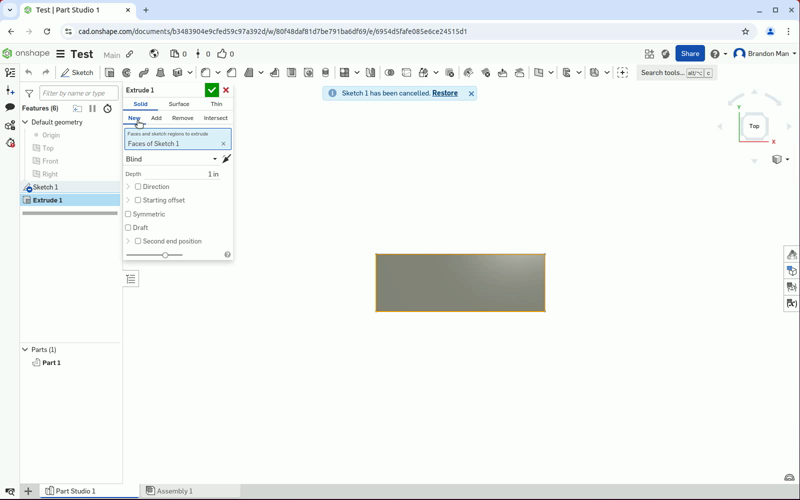
click(137, 120)
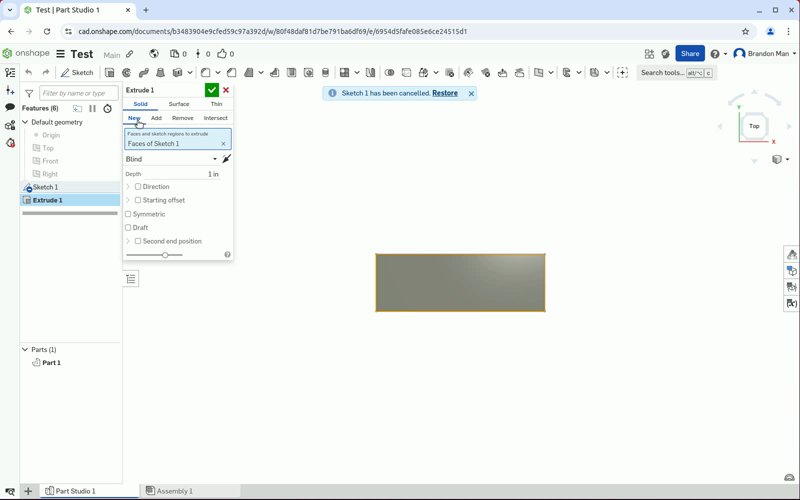
key(tab, 4)
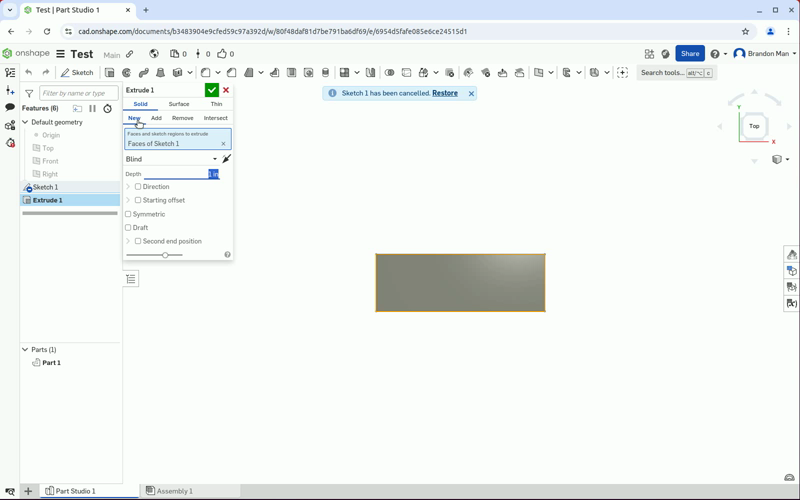
text(11.554)
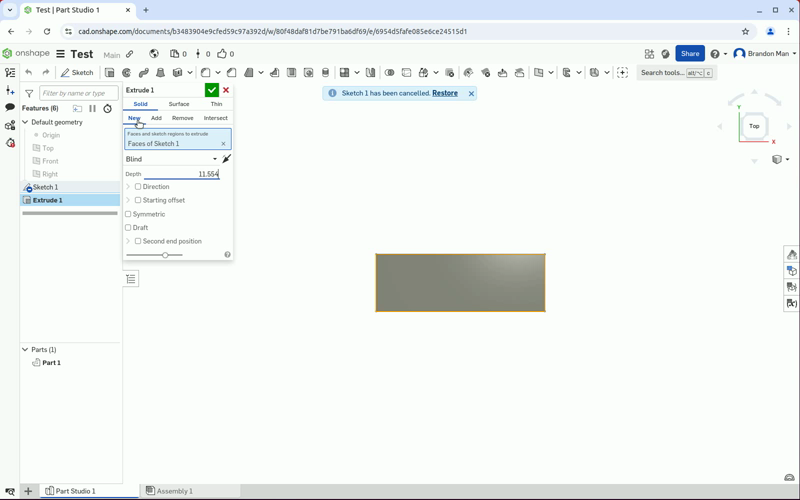
key(enter)
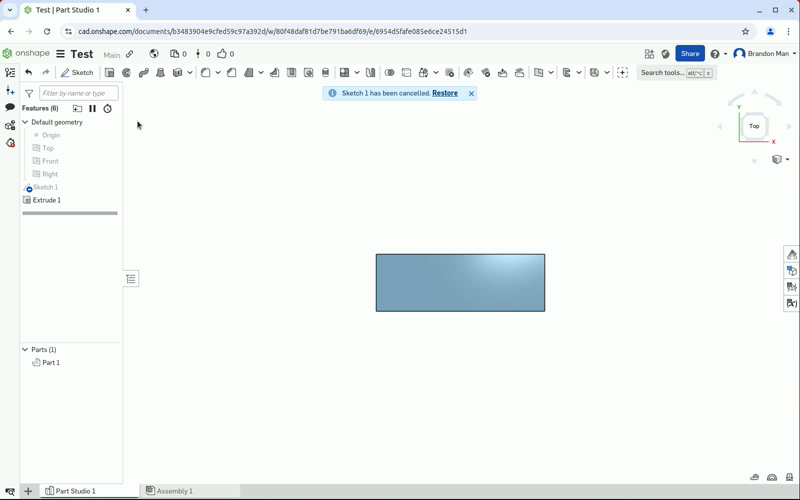
key(shift+h)
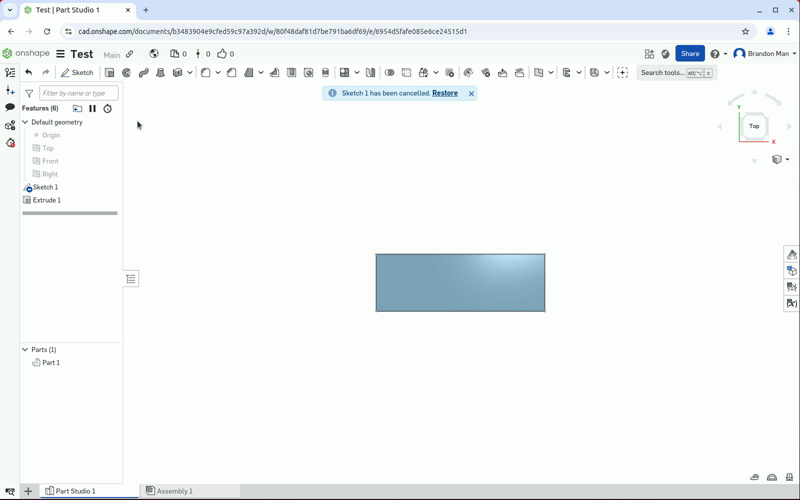
key(shift+h)
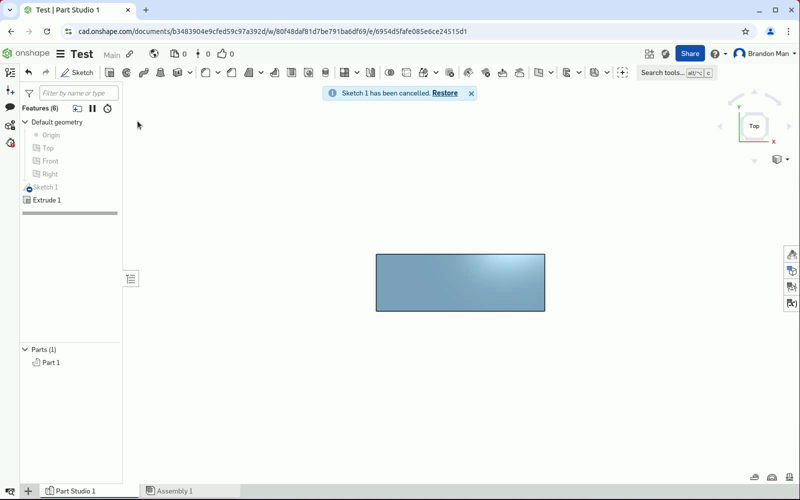
mouse_move(73, 189)
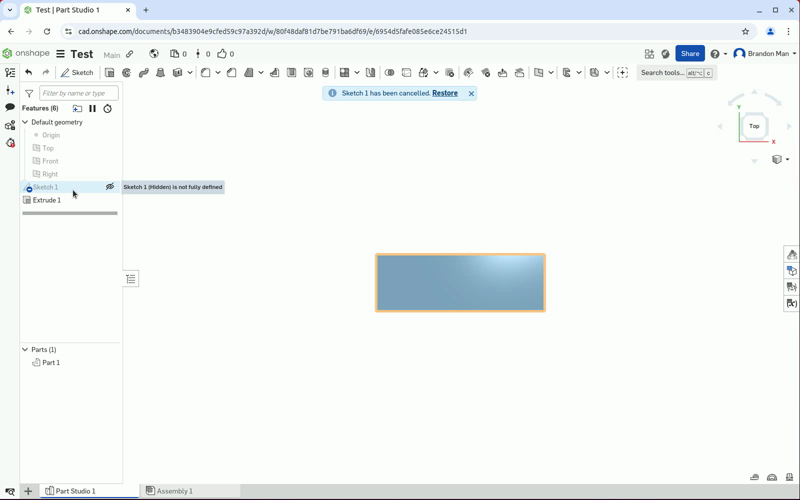
click(73, 189)
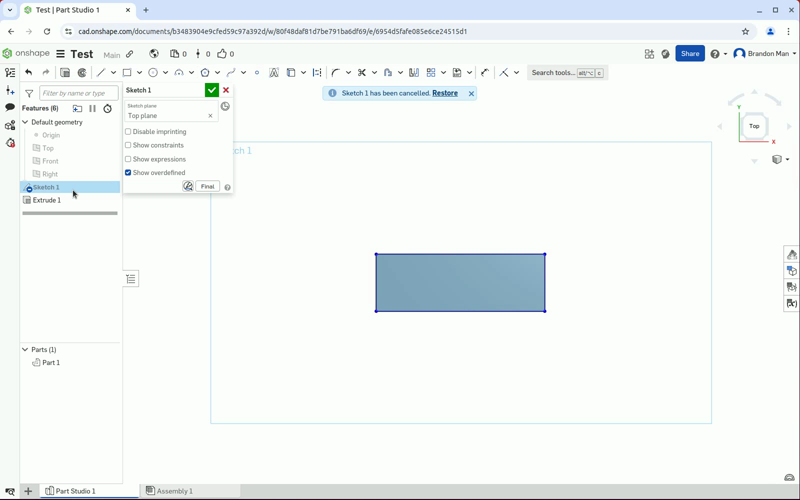
mouse_move(229, 92)
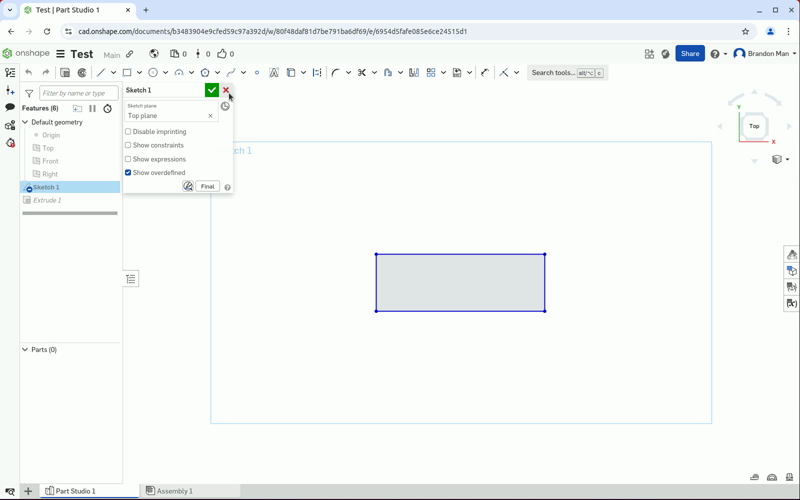
click(229, 92)
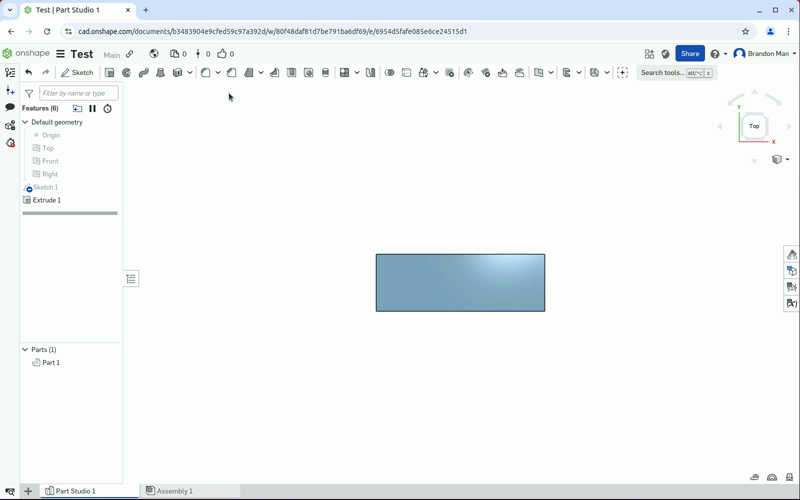
mouse_move(541, 75)
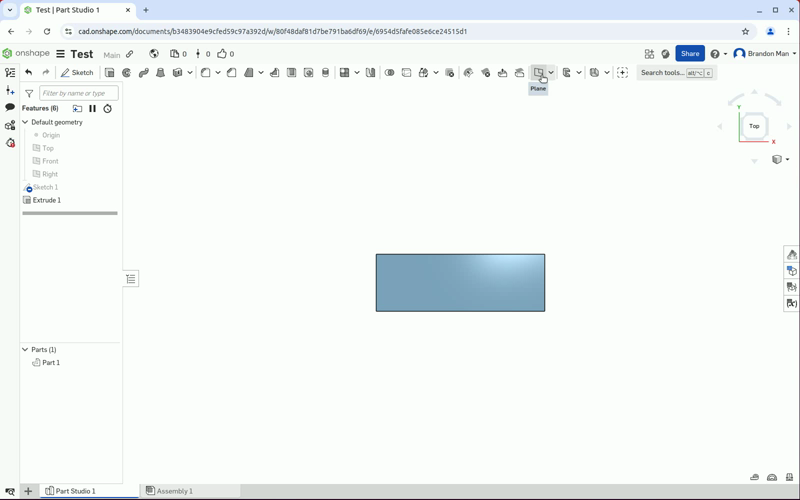
click(541, 75)
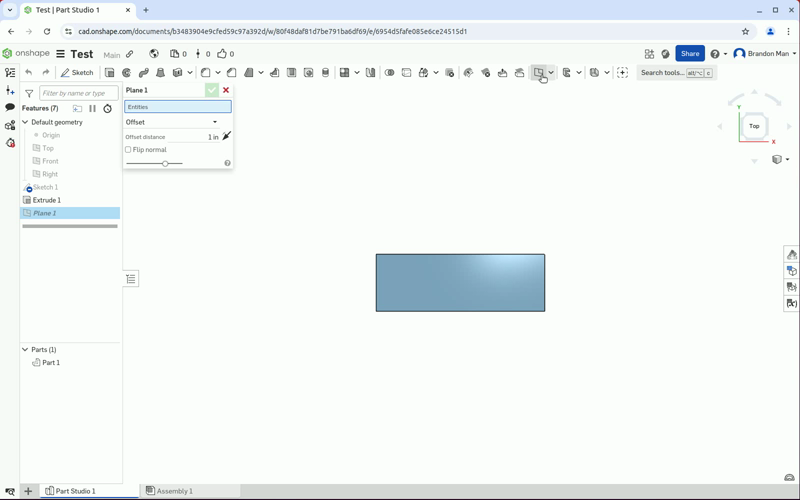
mouse_move(73, 150)
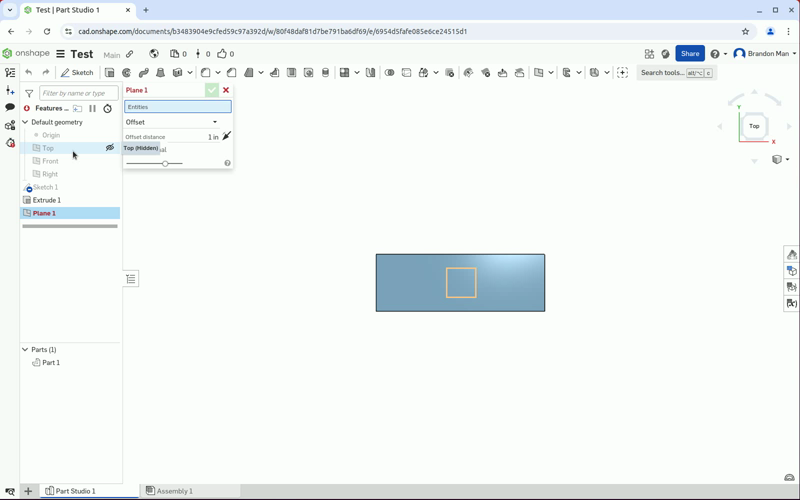
click(73, 150)
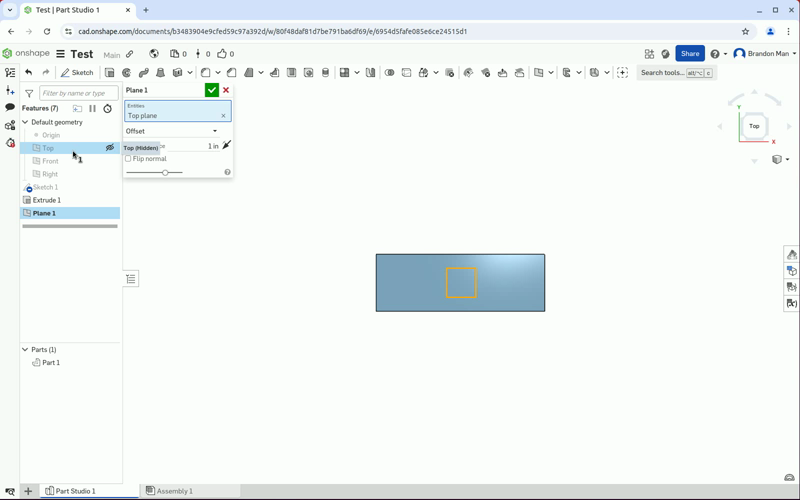
key(tab, 2)
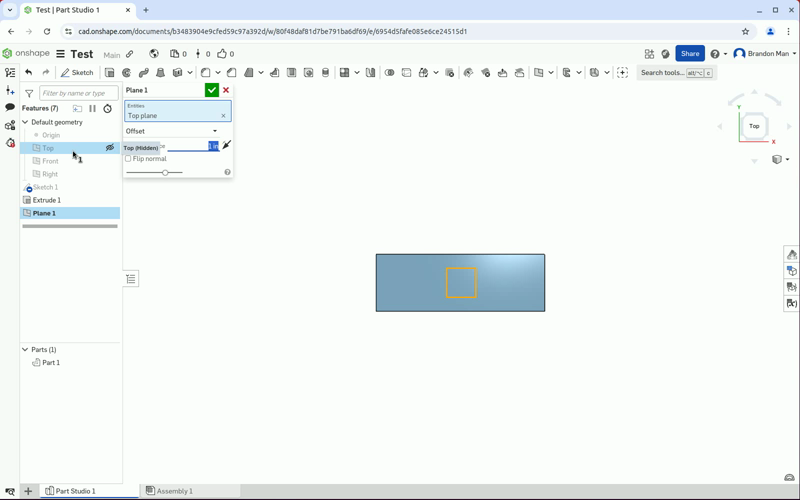
text(11.554)
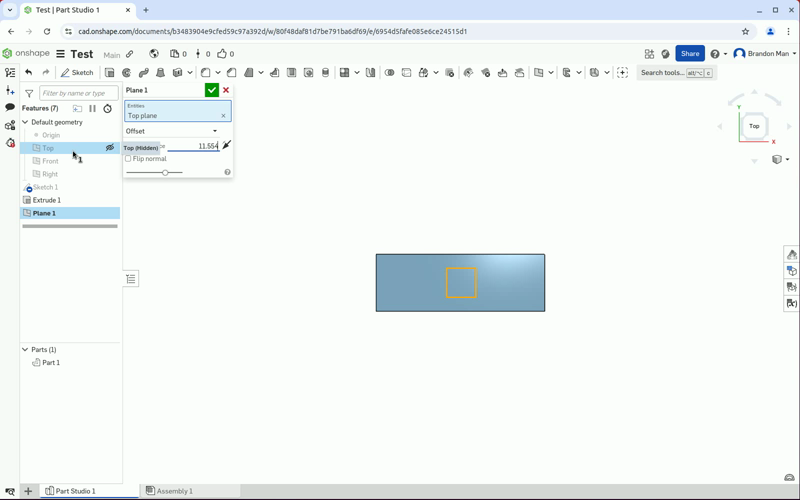
key(enter, 2)
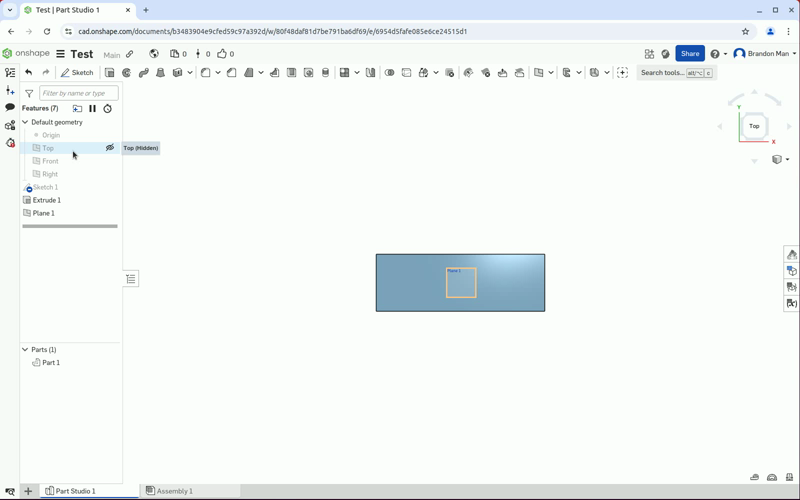
key(shift+s)
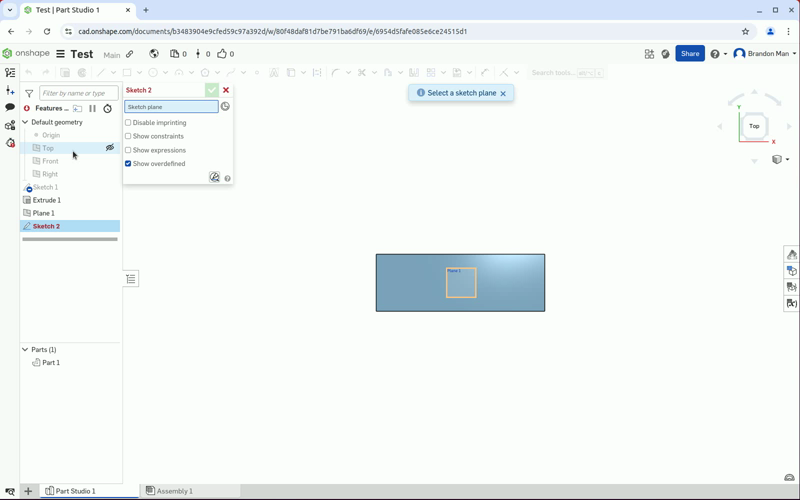
mouse_move(73, 215)
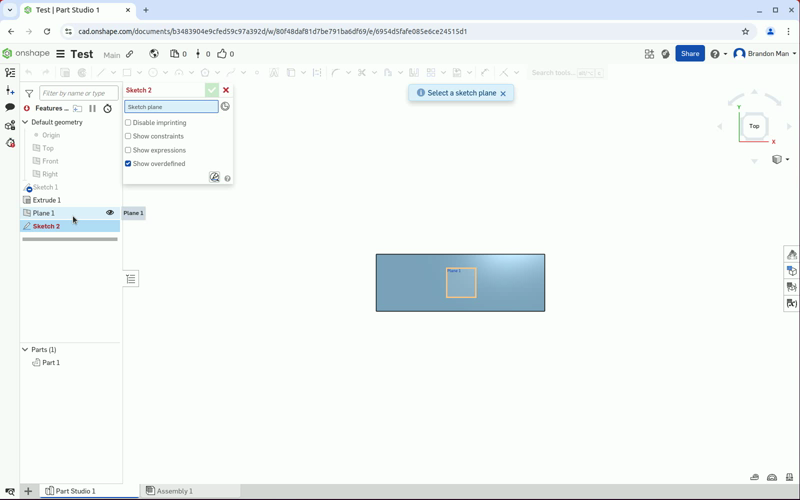
click(73, 215)
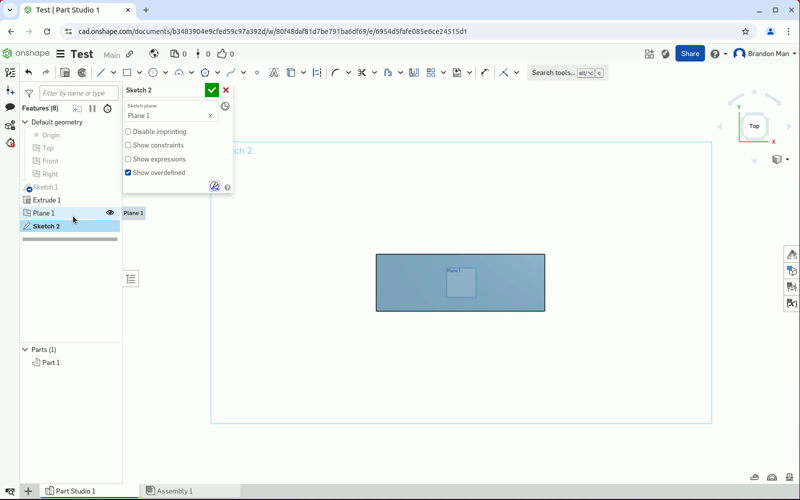
mouse_move(73, 352)
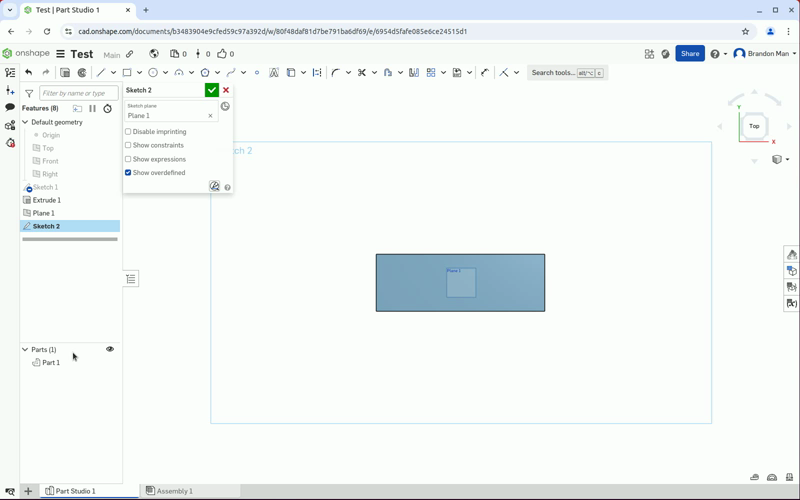
key(y)
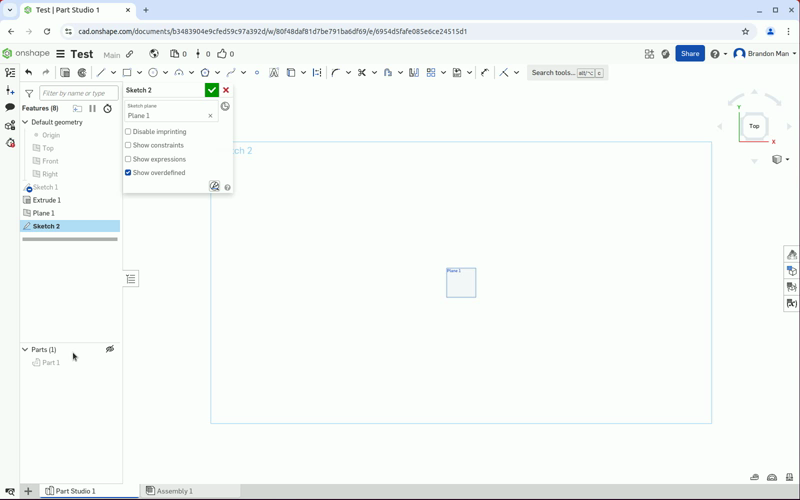
key(l)
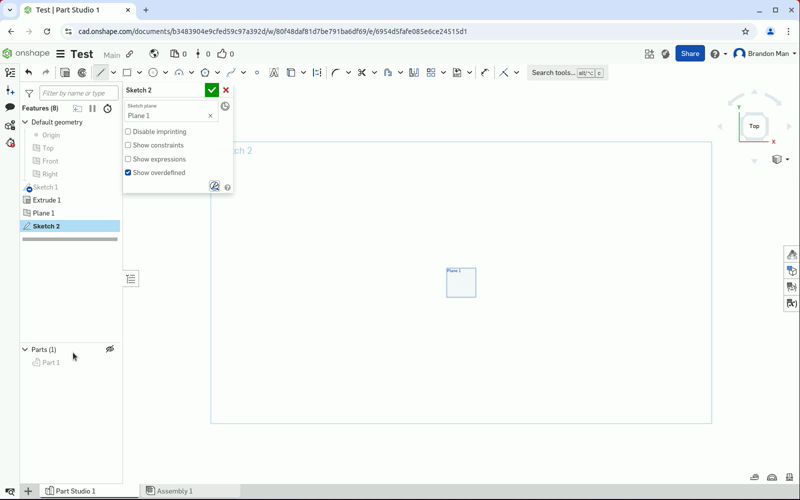
key_down(shift)
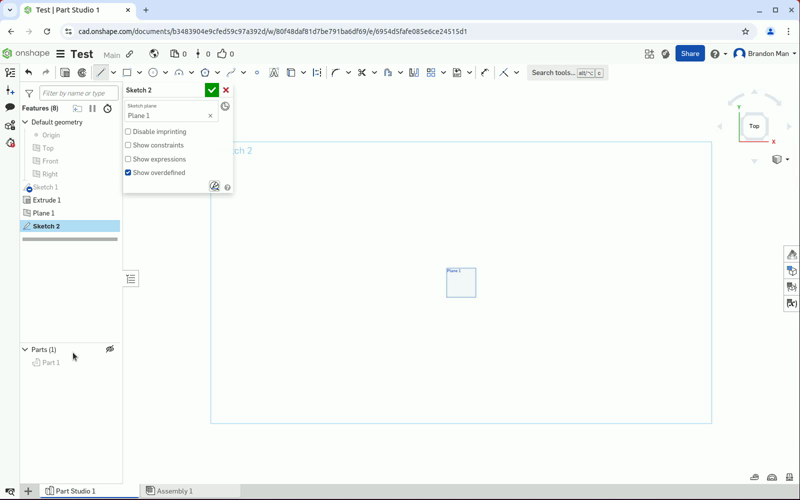
mouse_move(376, 311)
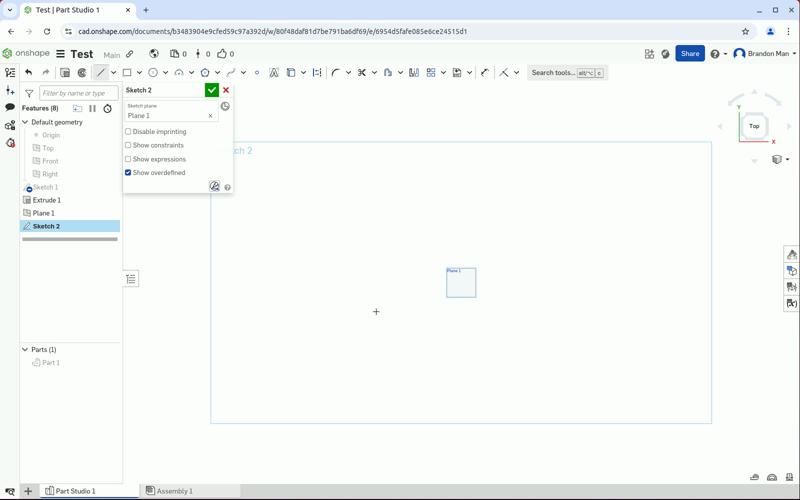
click(376, 311)
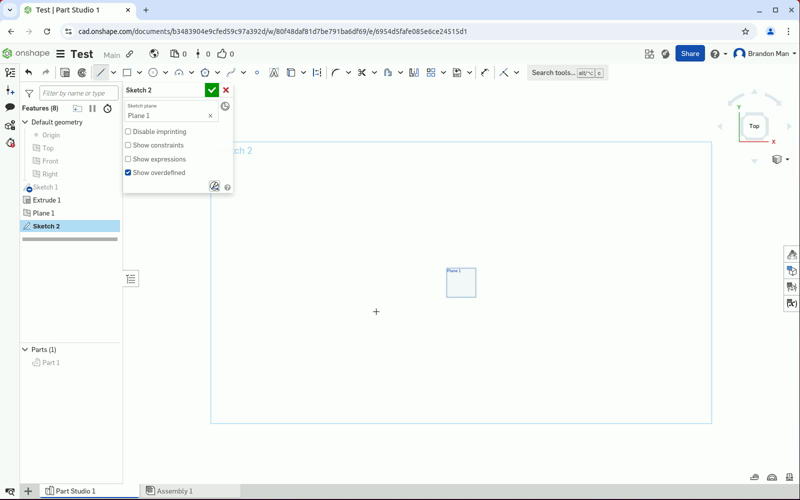
key_up(shift)
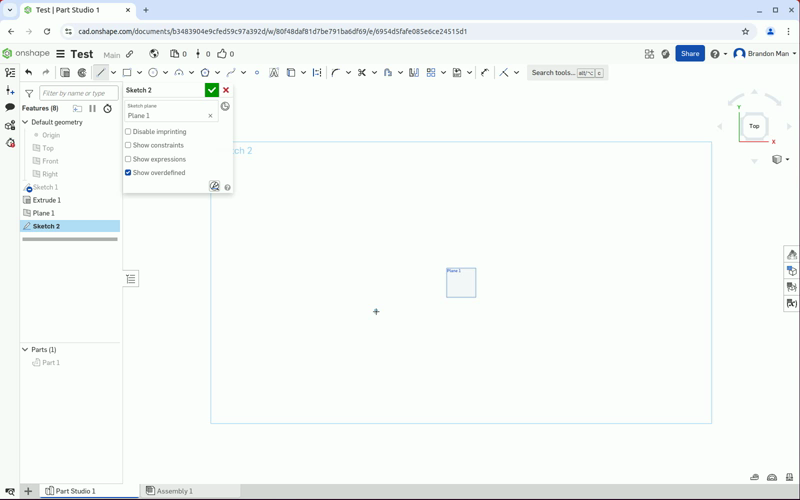
key_down(shift)
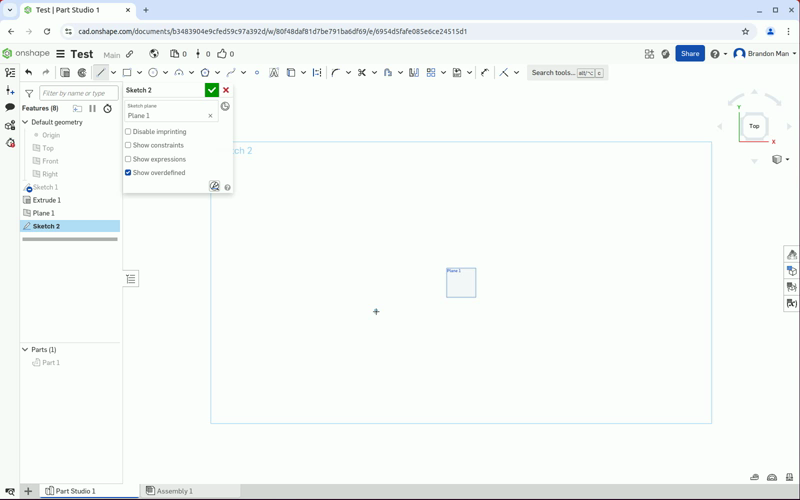
mouse_move(406, 311)
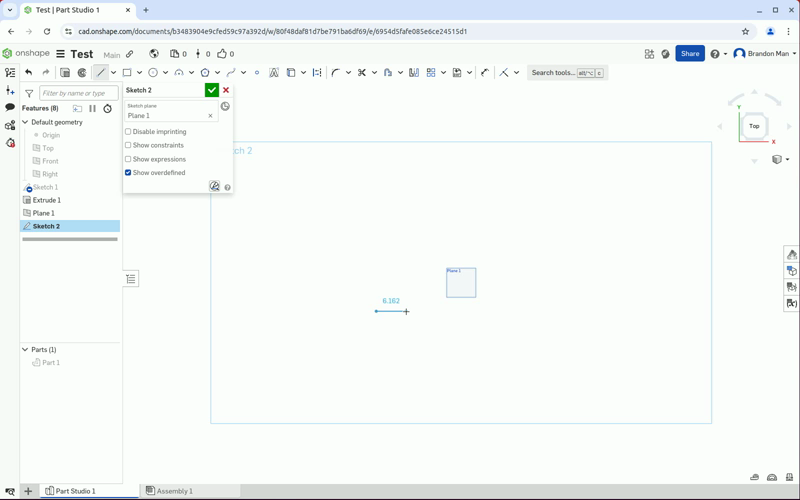
mouse_move(433, 311)
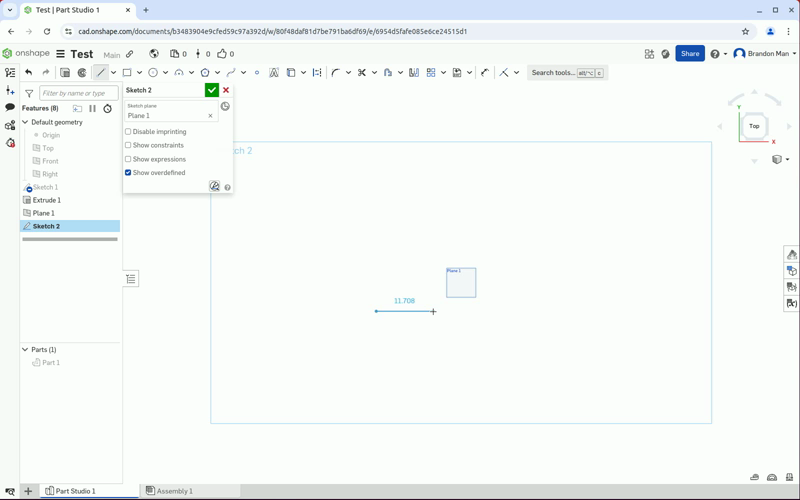
click(433, 311)
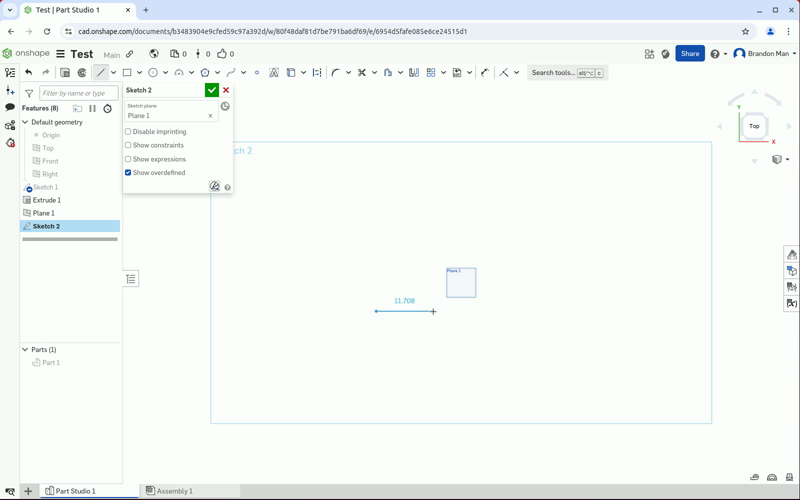
key_up(shift)
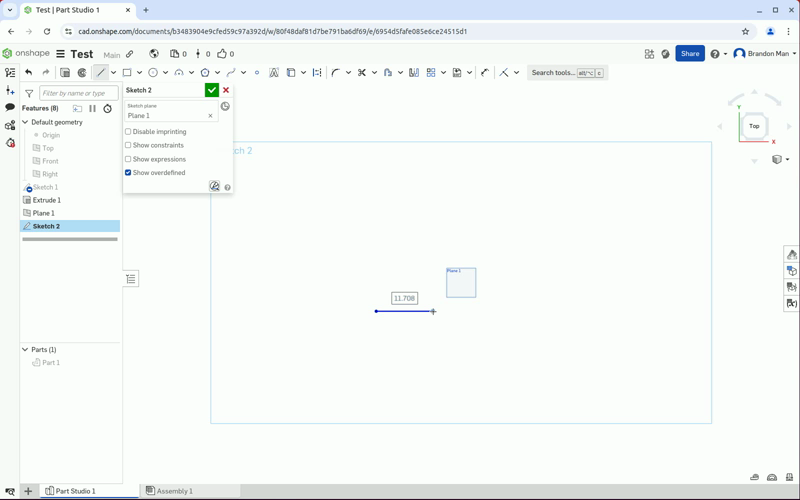
key_down(shift)
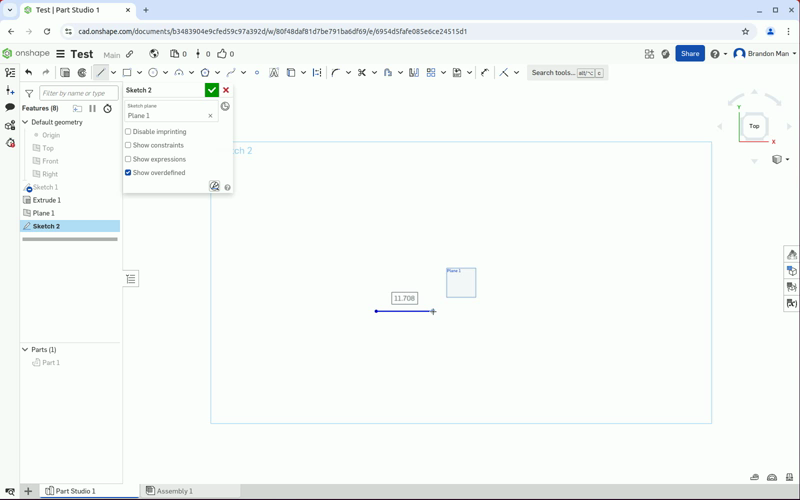
mouse_move(463, 311)
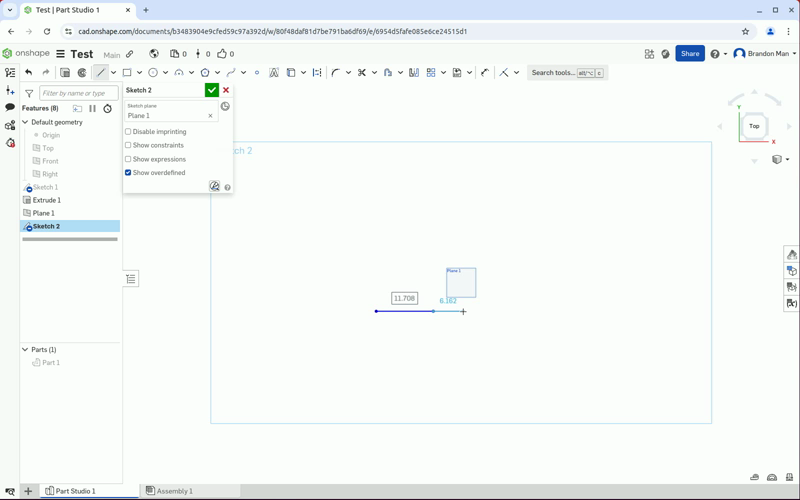
mouse_move(433, 254)
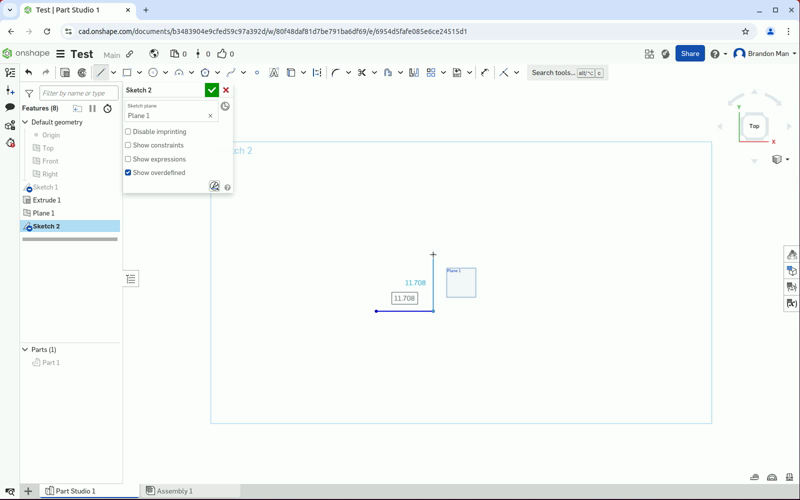
click(433, 254)
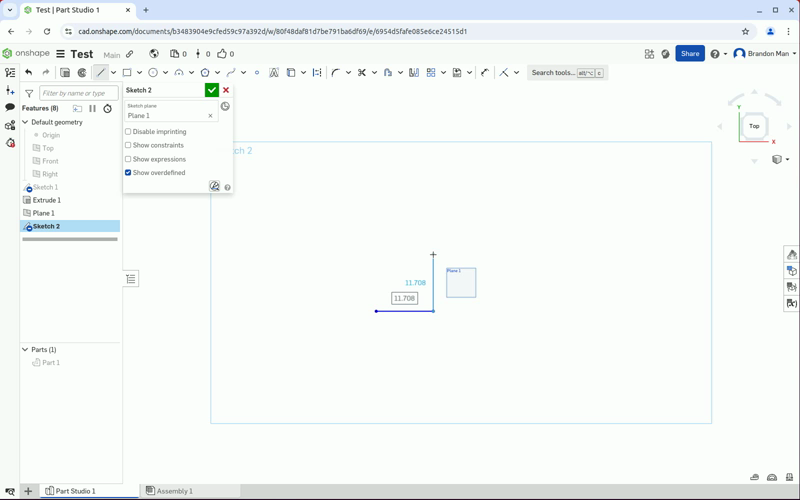
key_up(shift)
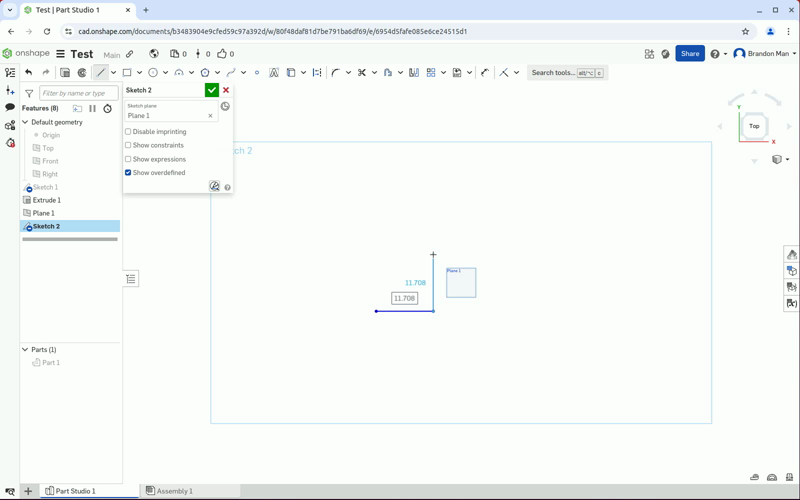
key_down(shift)
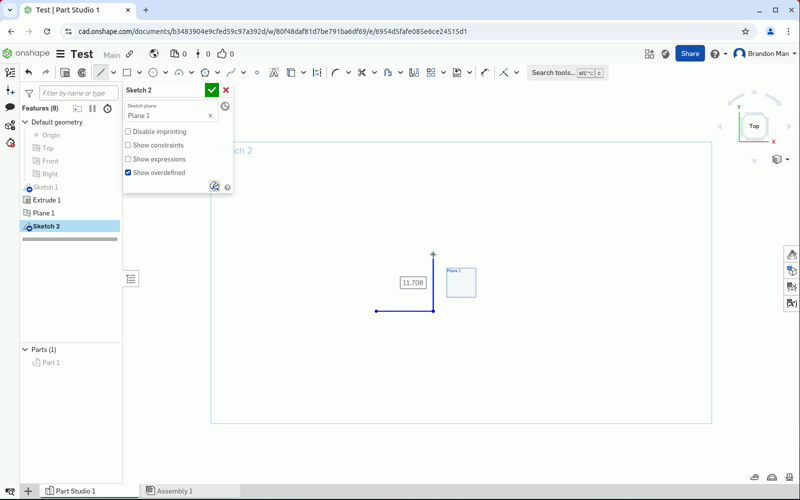
mouse_move(463, 254)
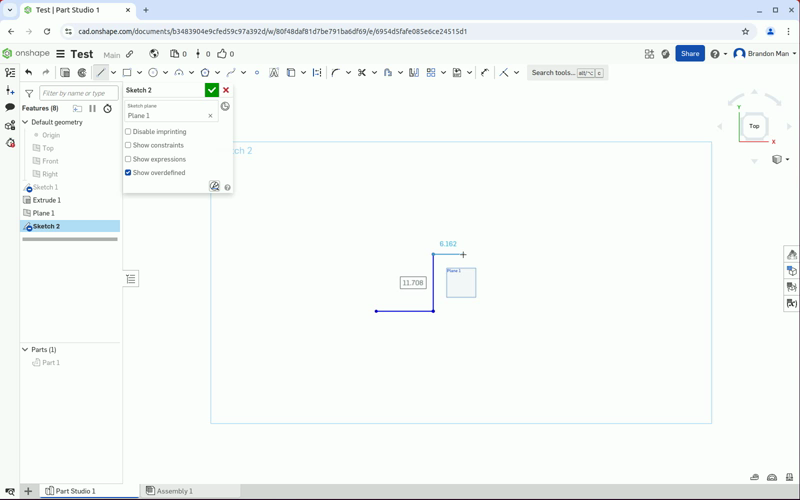
mouse_move(376, 254)
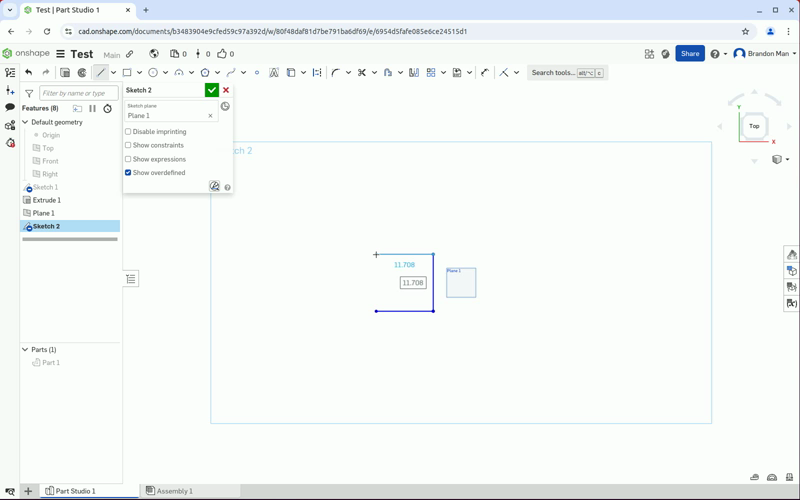
click(376, 254)
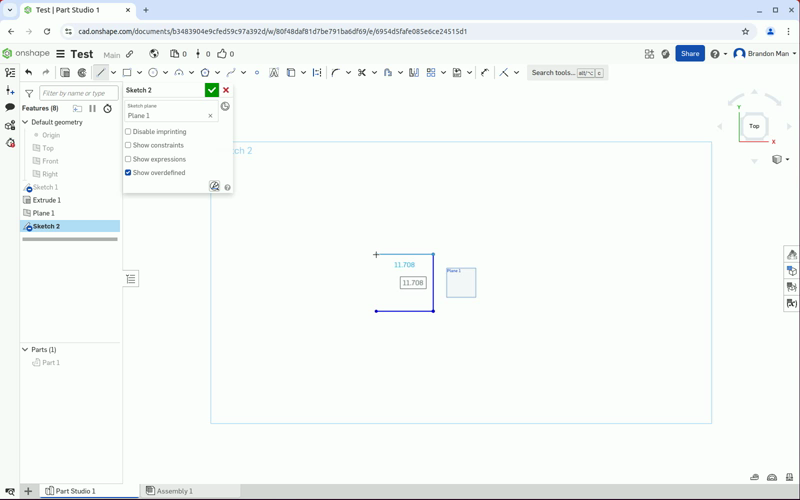
key_up(shift)
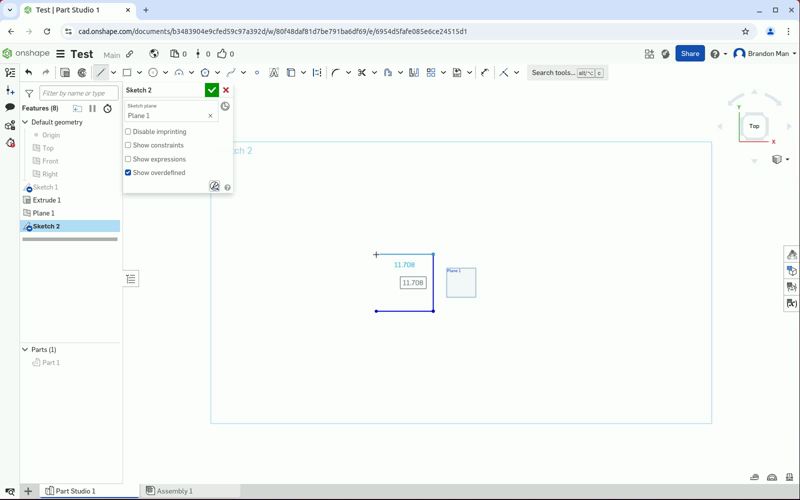
mouse_move(406, 254)
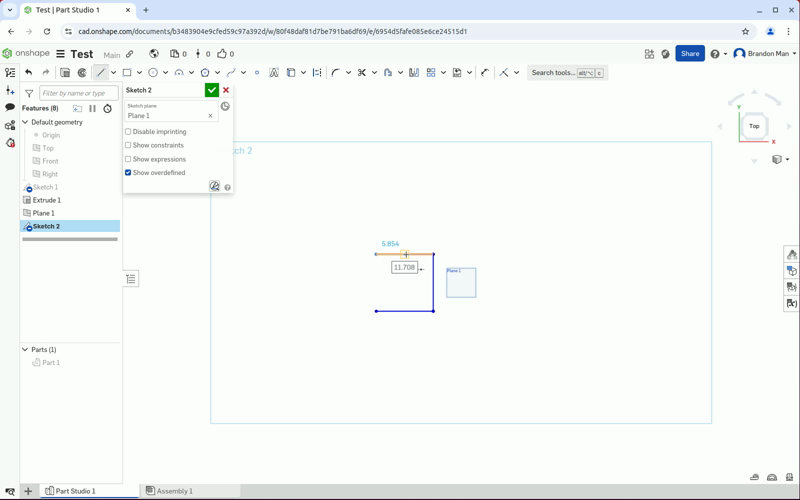
key_down(shift)
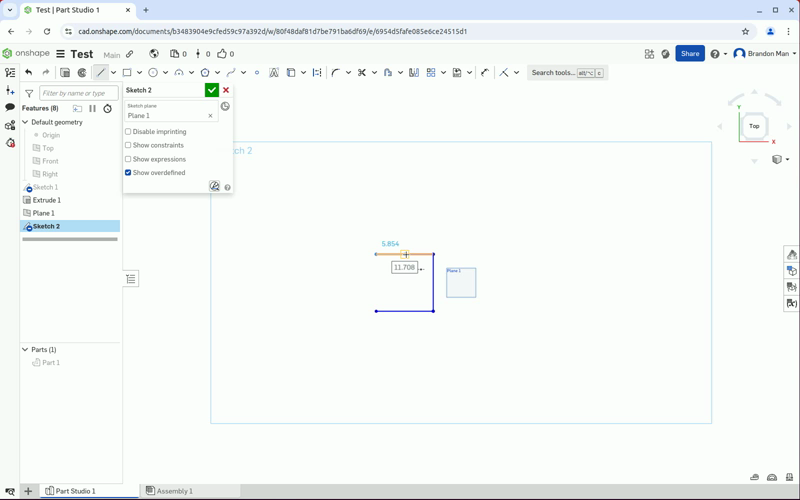
mouse_move(376, 311)
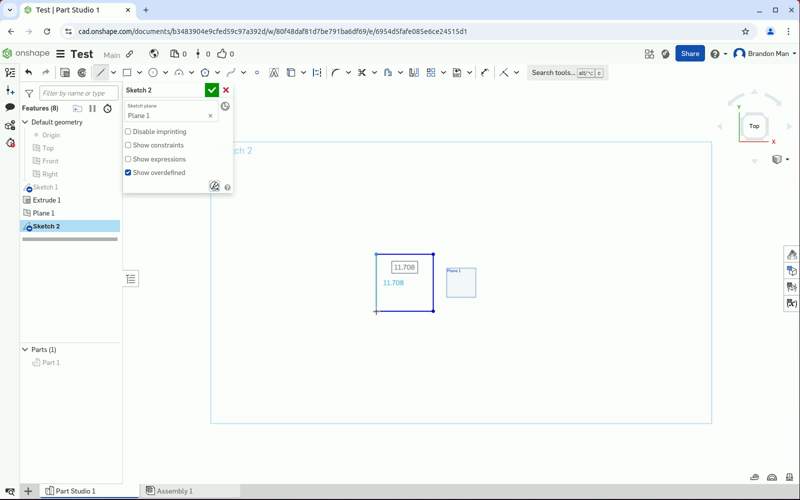
key_up(shift)
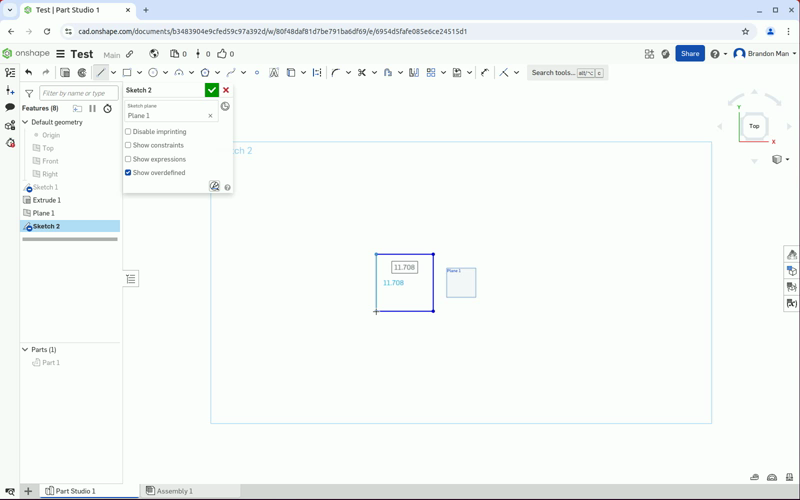
click(376, 311)
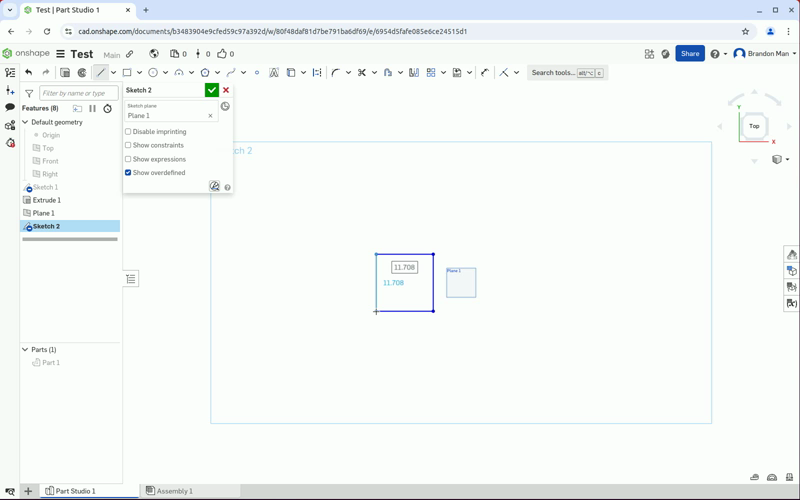
key(esc)
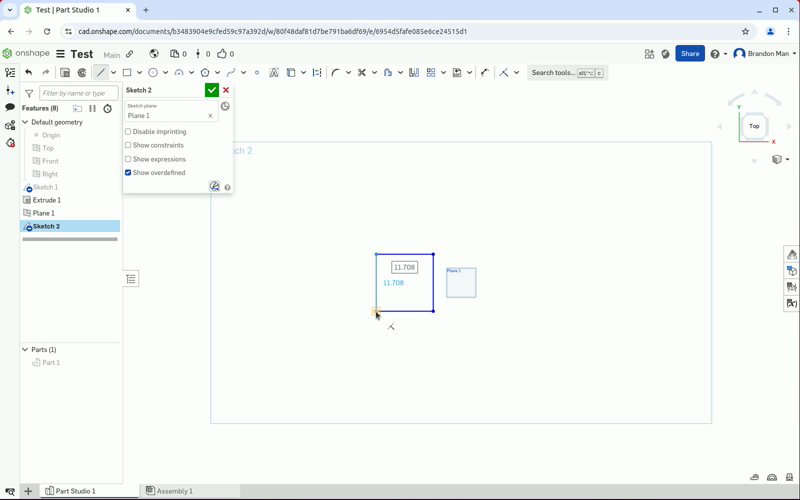
mouse_move(402, 266)
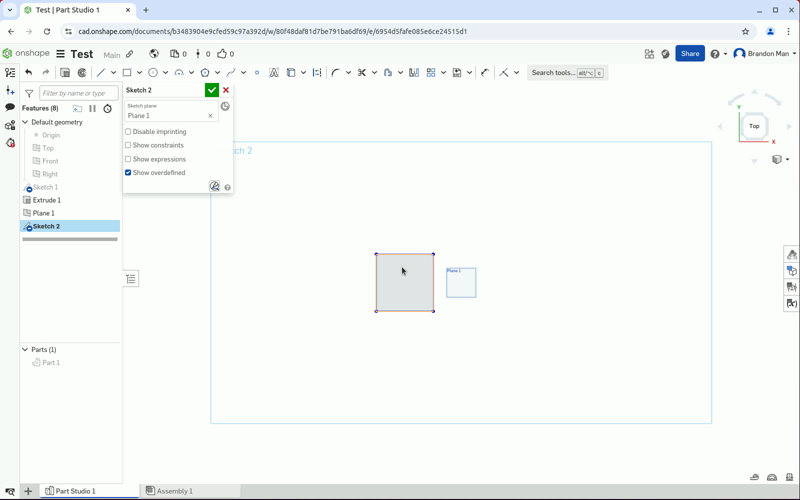
click(402, 266)
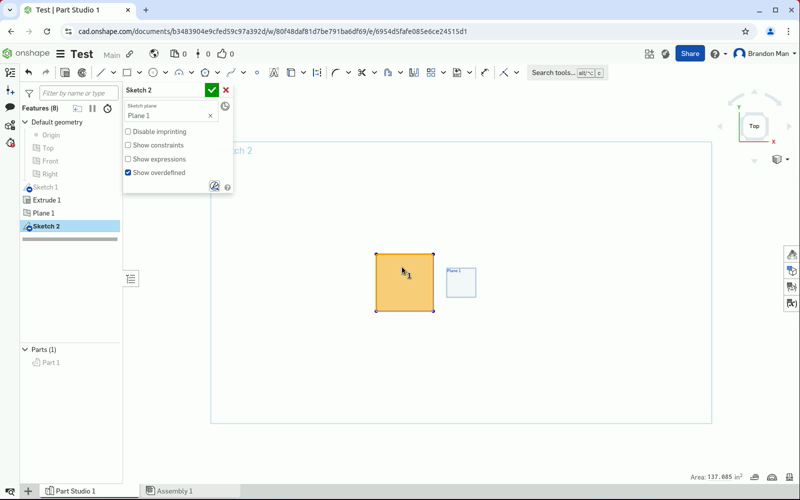
mouse_move(73, 352)
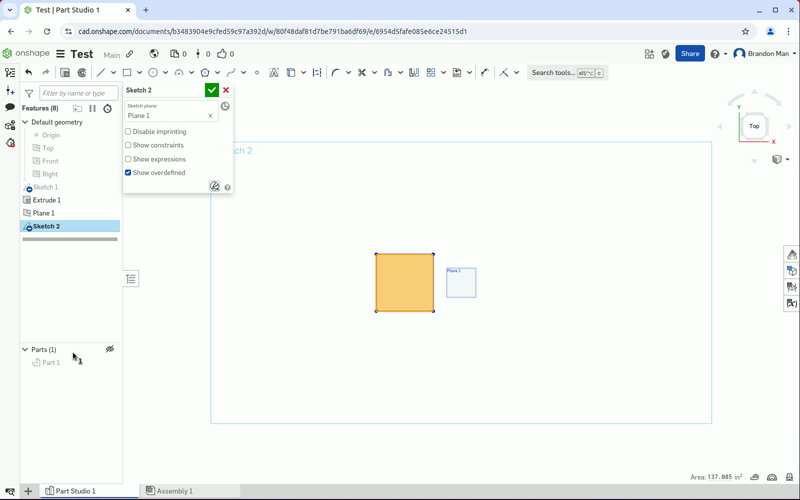
key(shift+y)
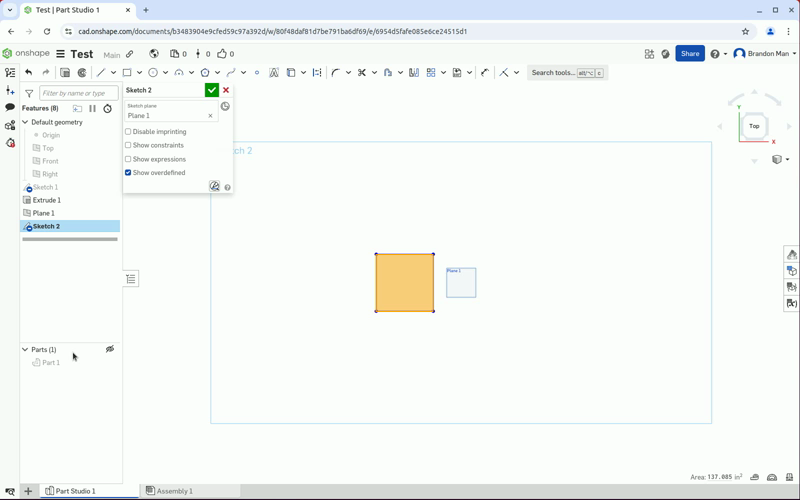
key(shift+e)
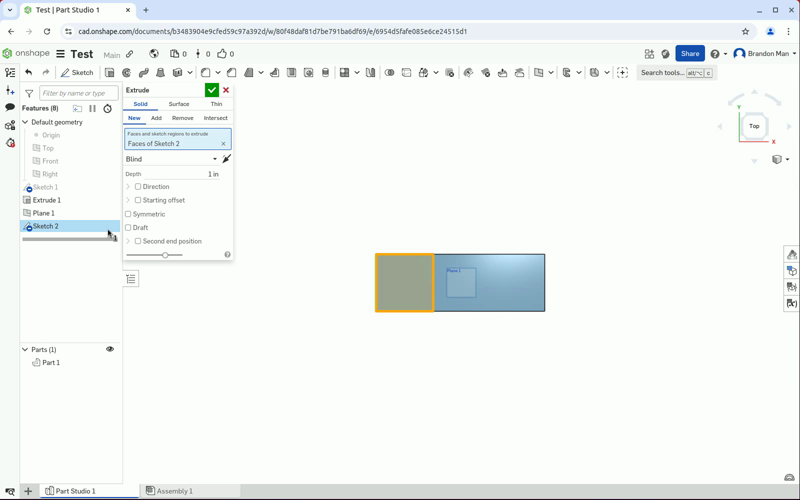
mouse_move(143, 106)
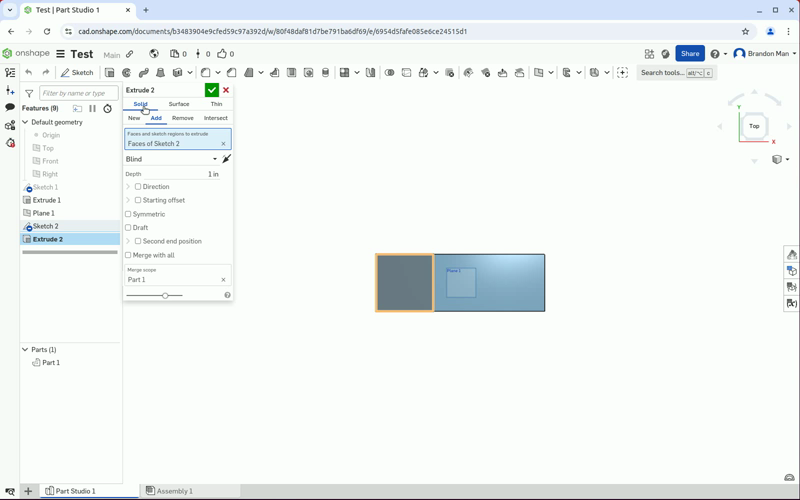
click(143, 106)
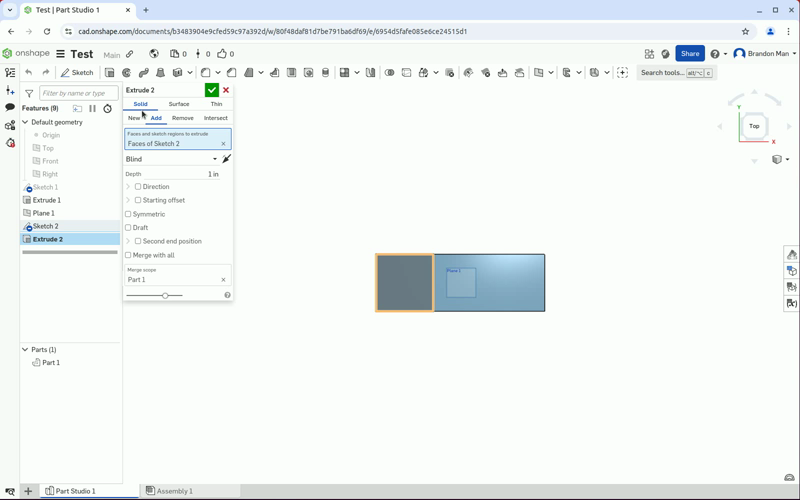
mouse_move(137, 120)
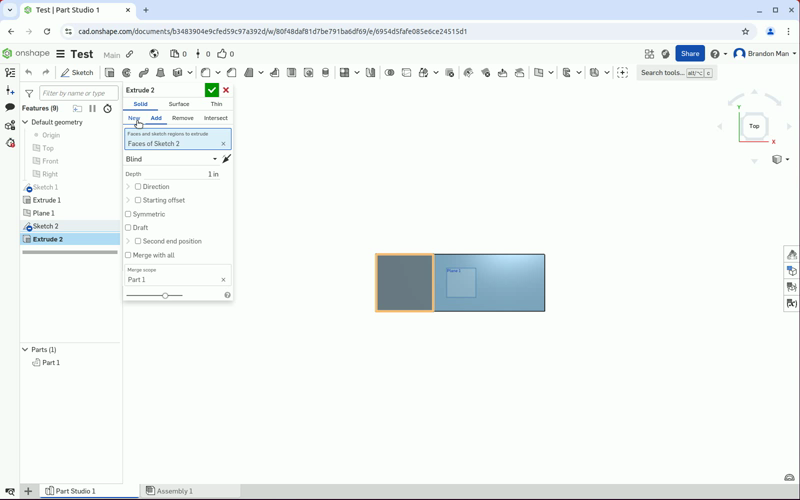
click(137, 120)
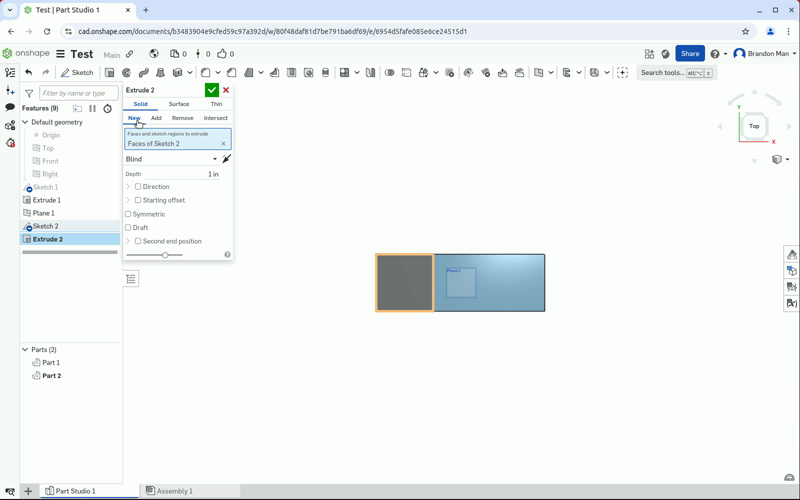
key(tab, 4)
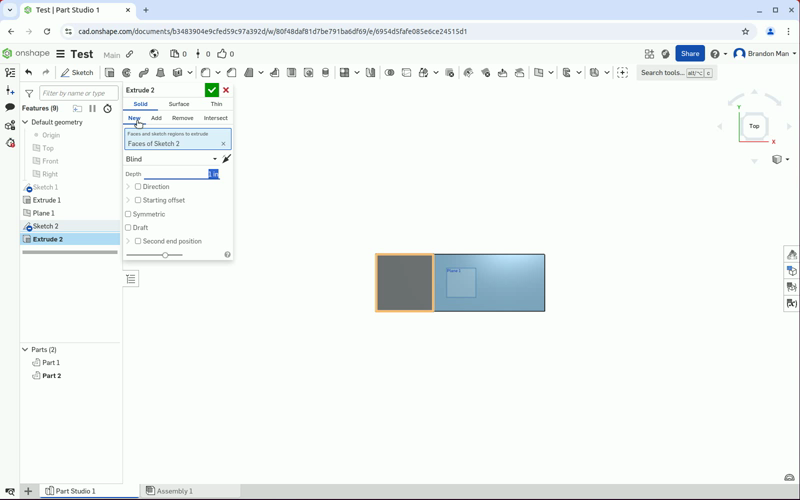
text(11.554)
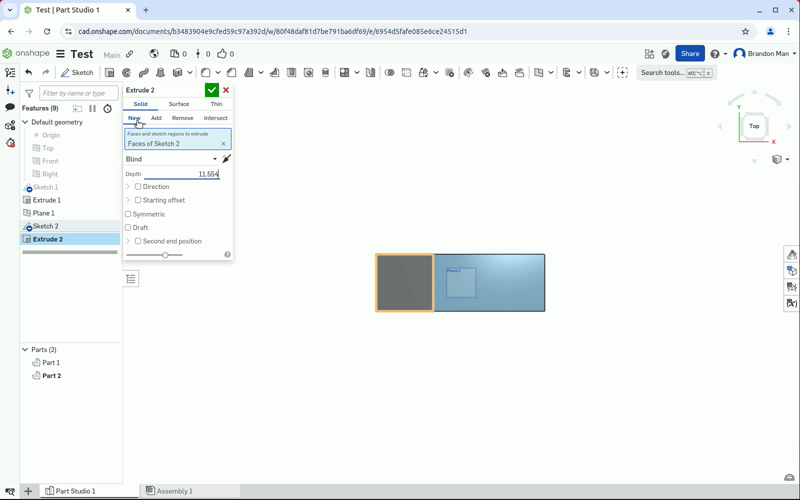
key(enter)
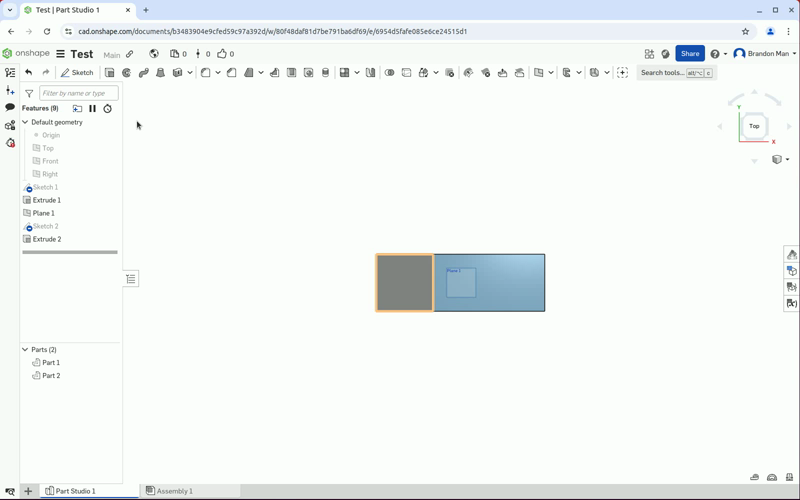
key(shift+h)
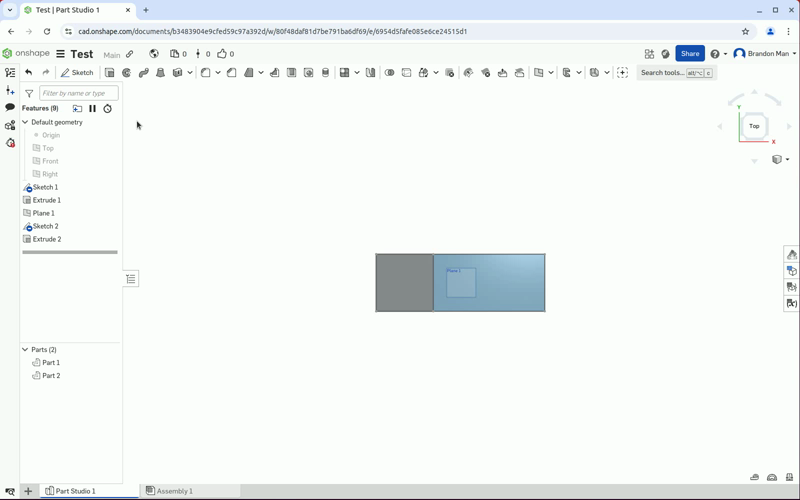
key(shift+h)
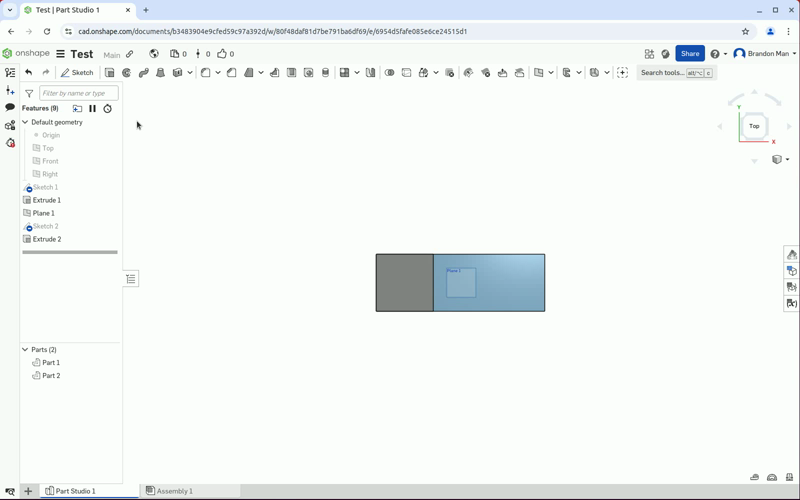
mouse_move(73, 189)
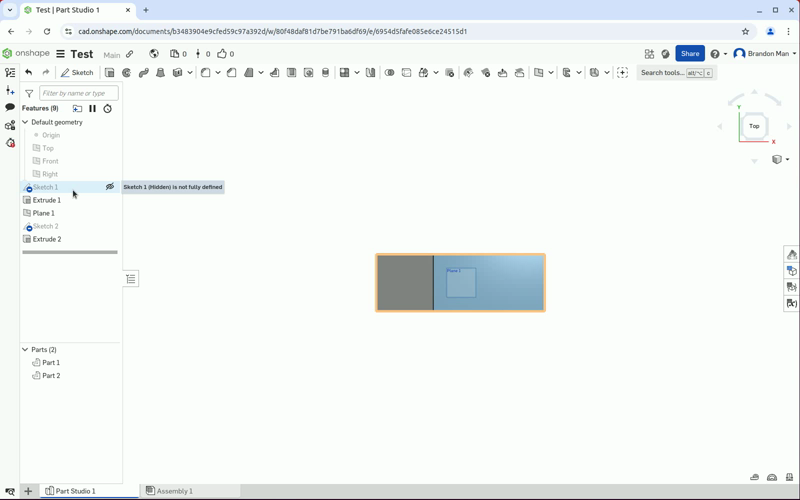
click(73, 189)
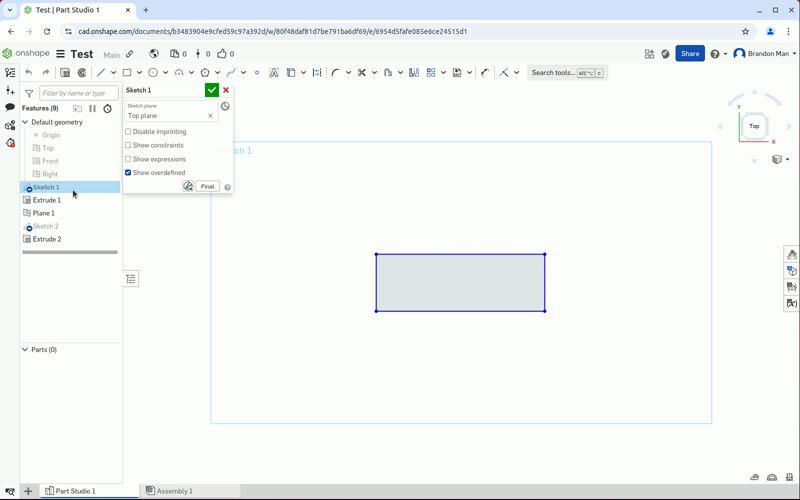
mouse_move(229, 92)
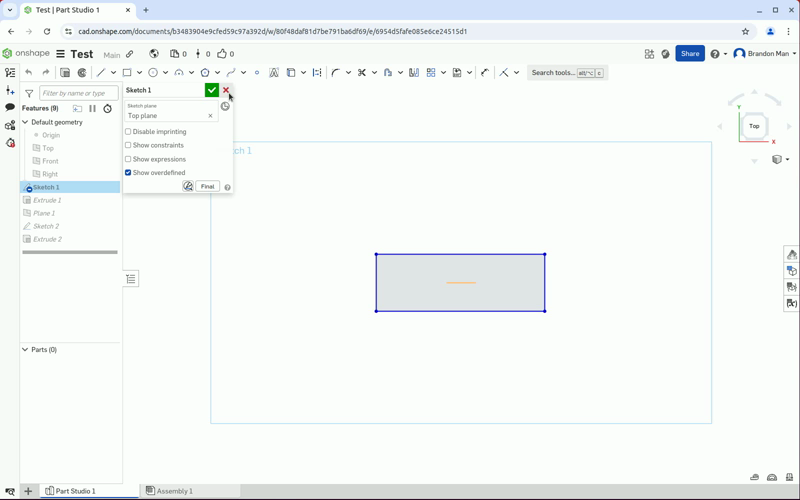
click(229, 92)
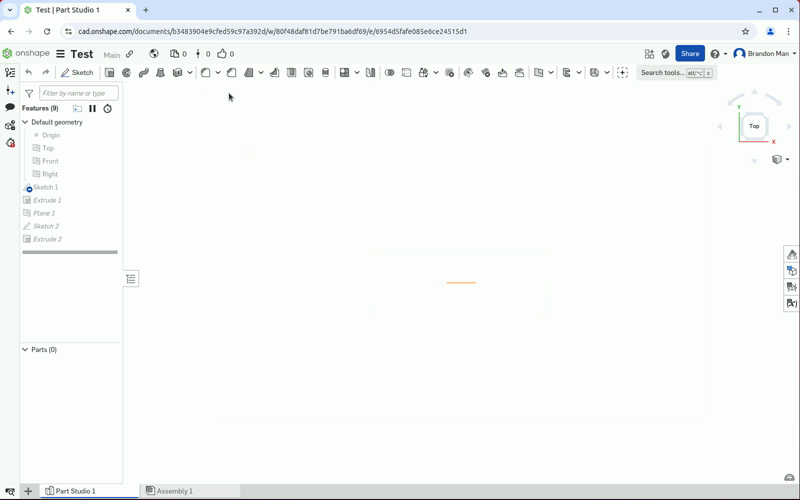
key(shift+s)
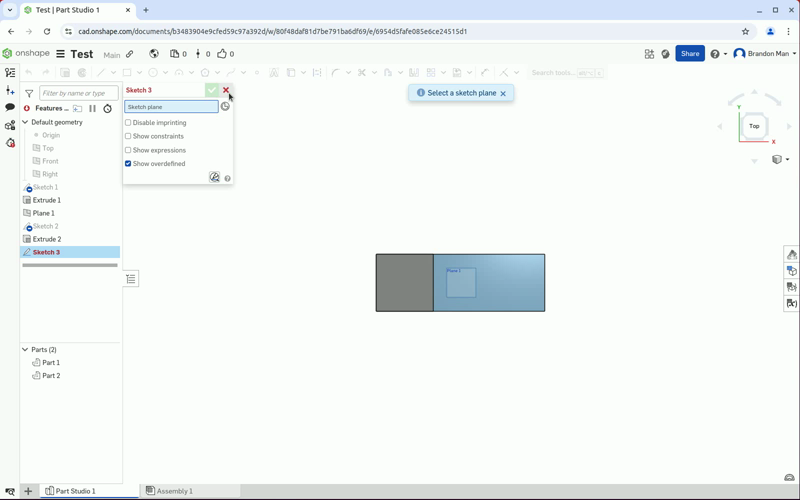
mouse_move(73, 215)
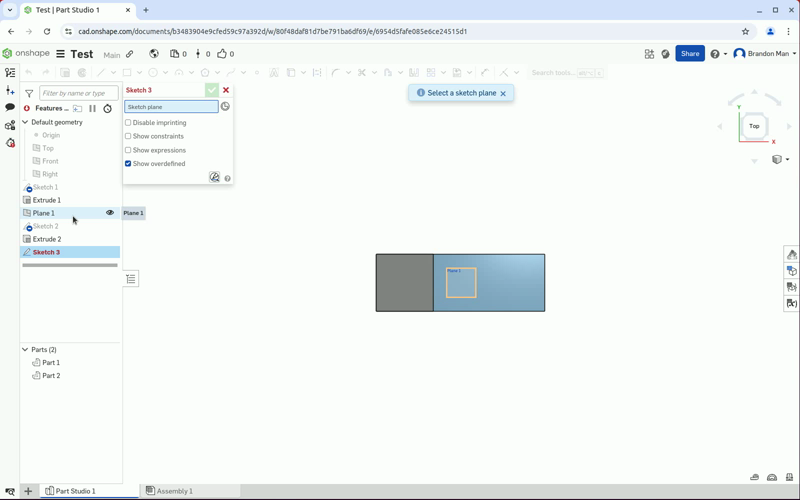
click(73, 215)
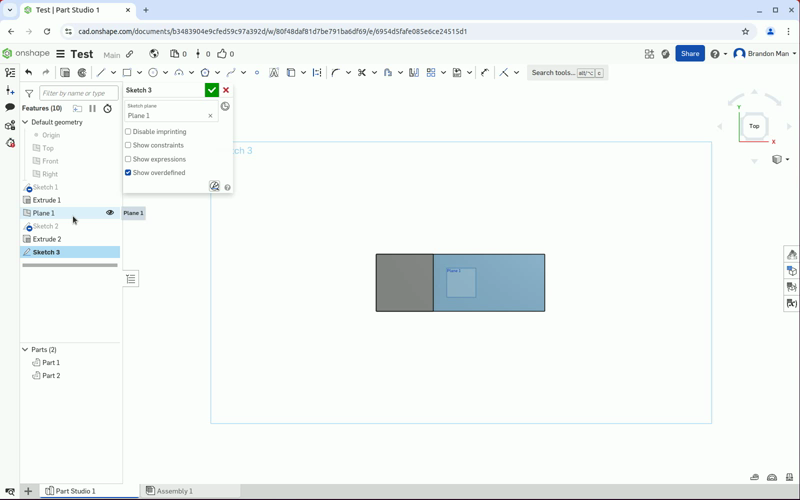
mouse_move(73, 352)
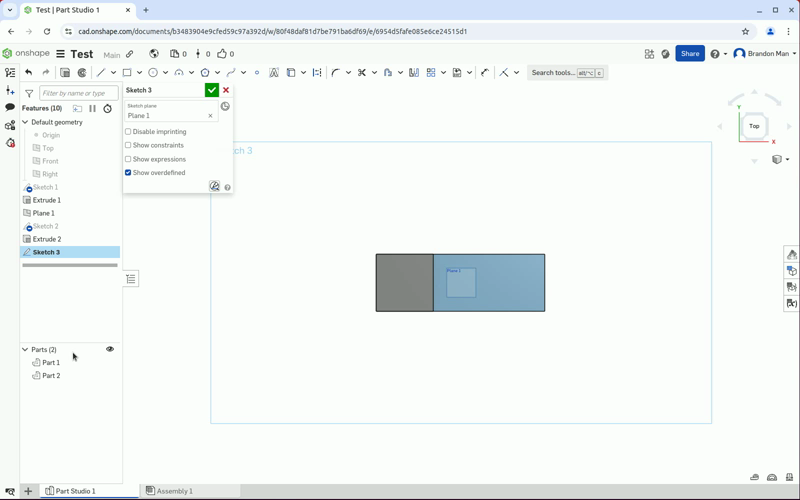
key(y)
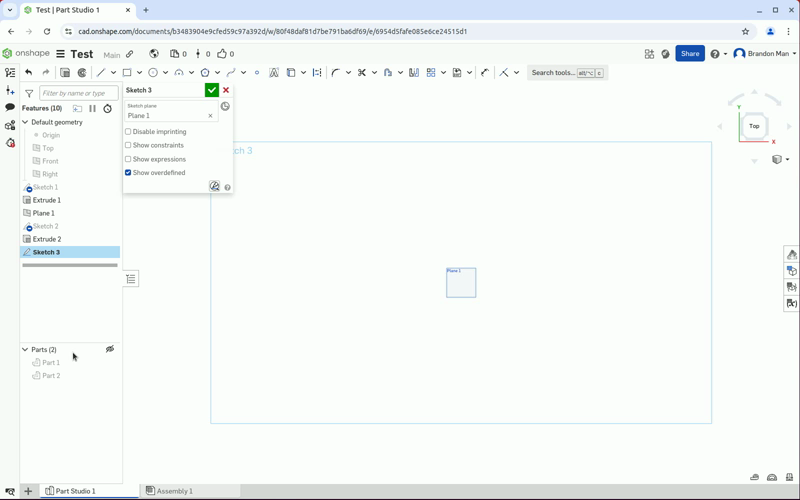
key(l)
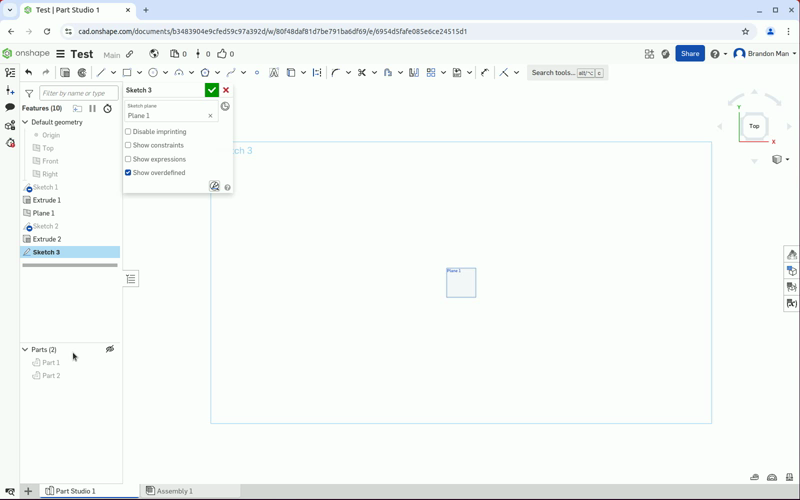
key_down(shift)
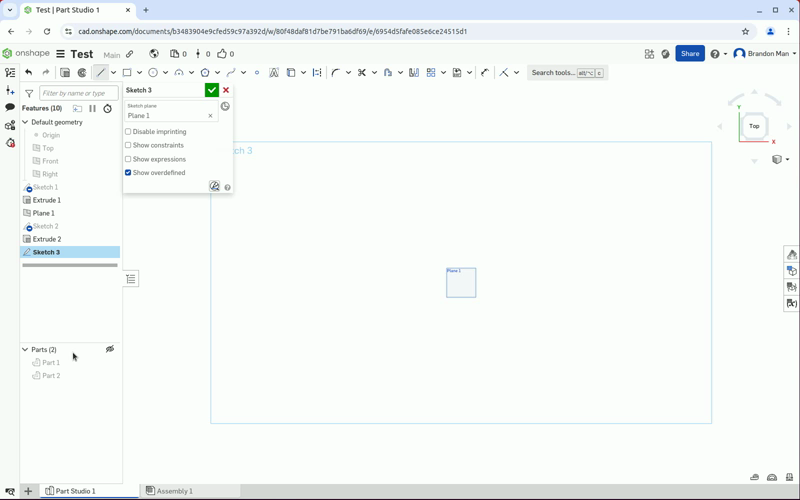
mouse_move(489, 311)
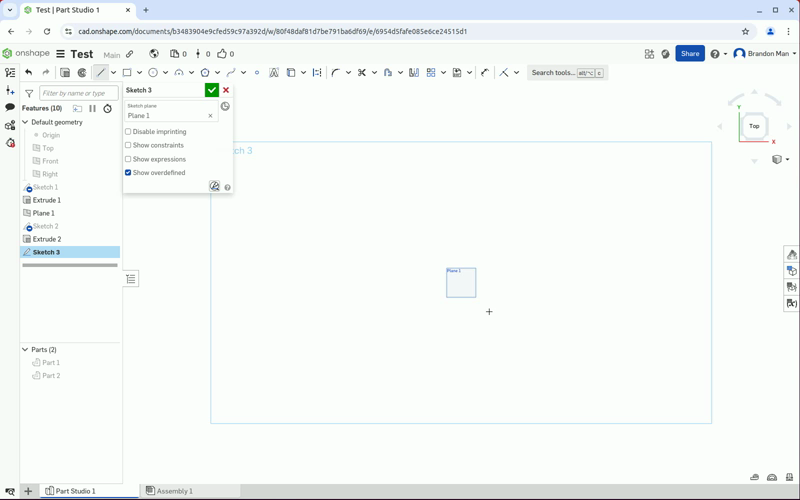
click(489, 311)
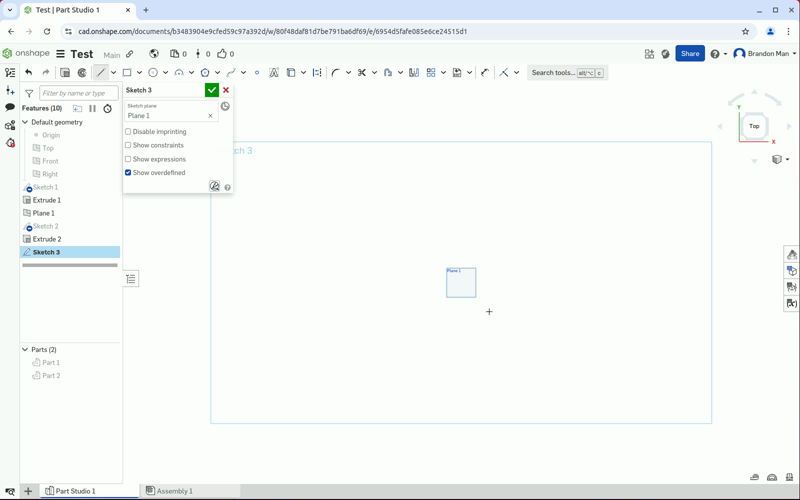
key_up(shift)
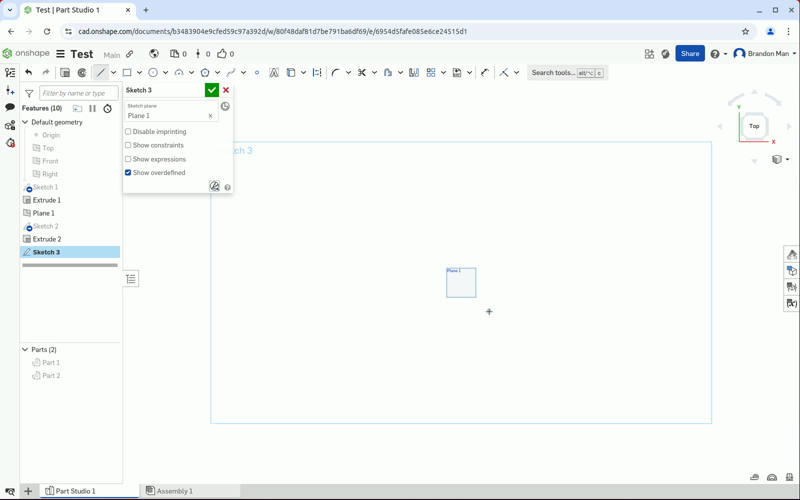
key_down(shift)
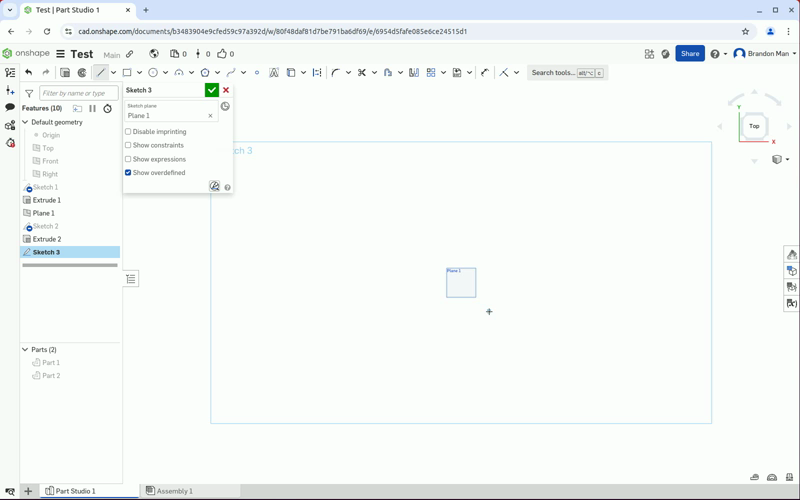
mouse_move(519, 311)
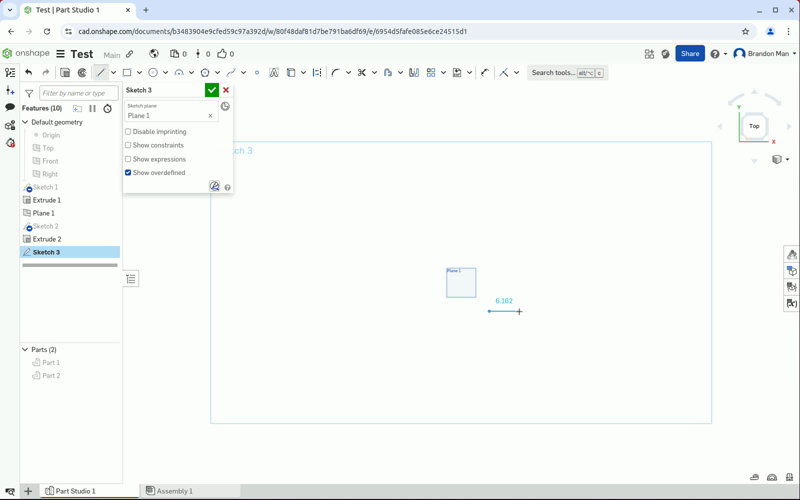
mouse_move(545, 311)
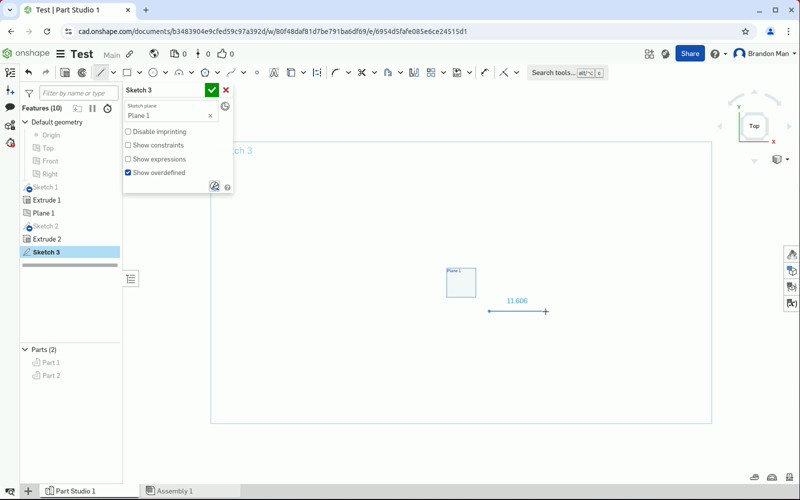
click(545, 311)
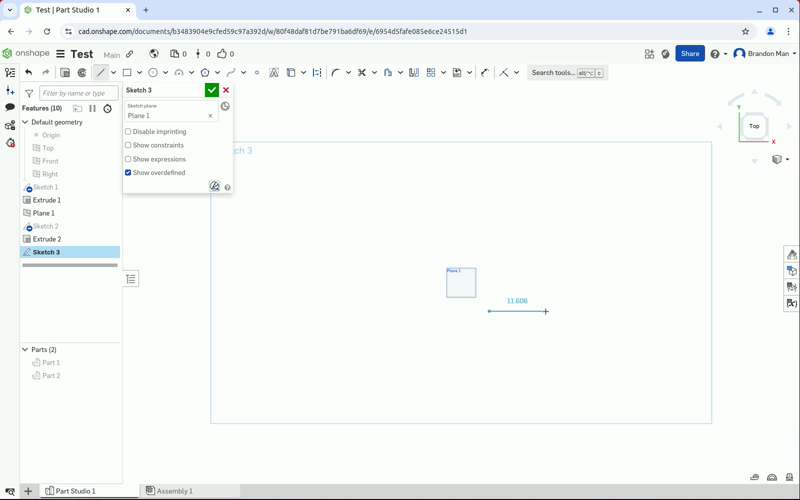
key_up(shift)
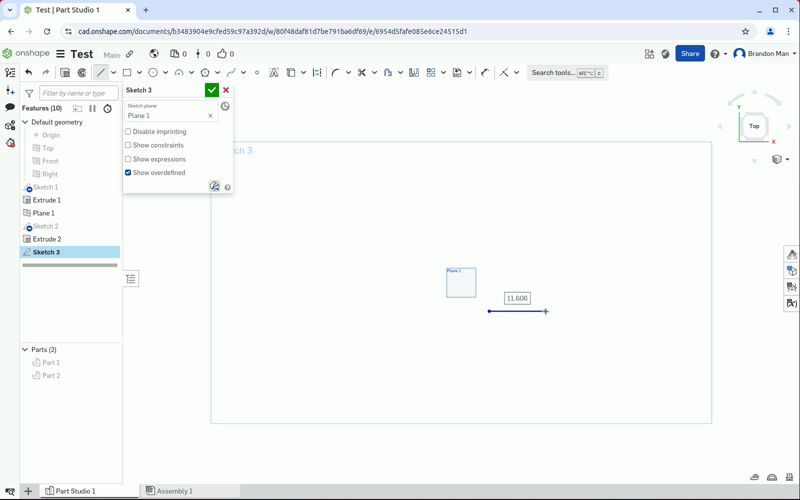
key_down(shift)
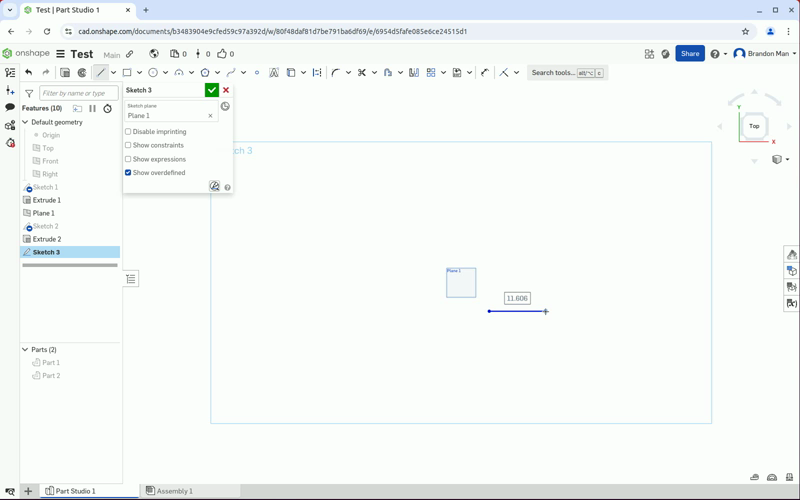
mouse_move(575, 311)
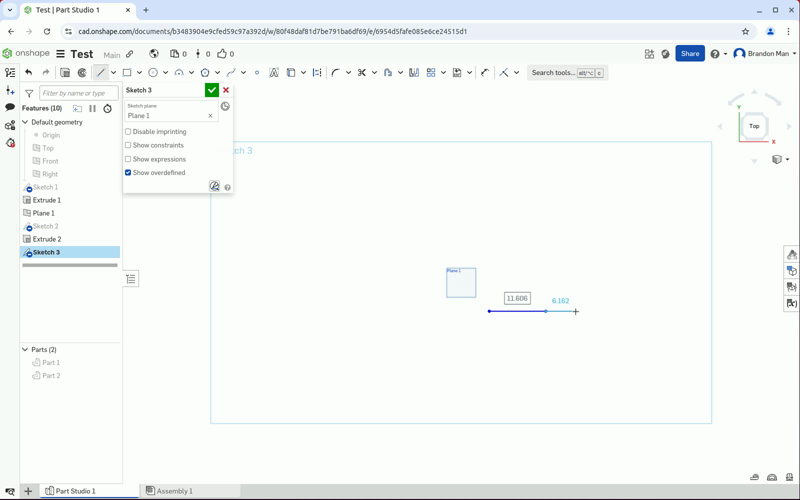
mouse_move(545, 254)
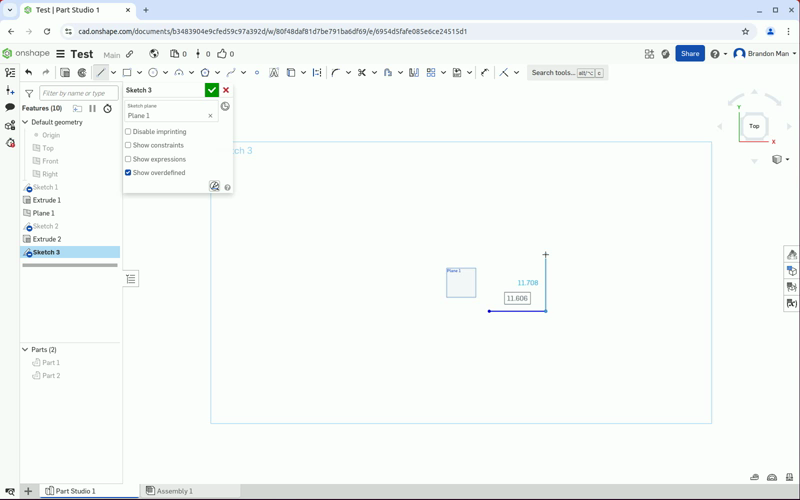
click(545, 254)
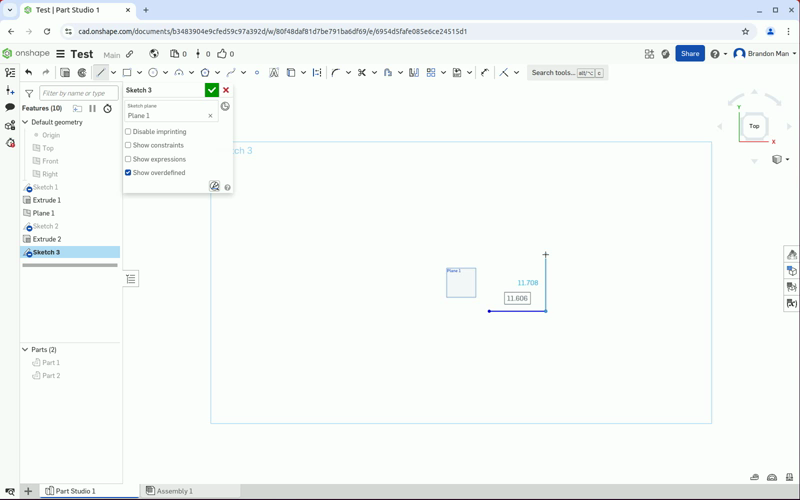
key_up(shift)
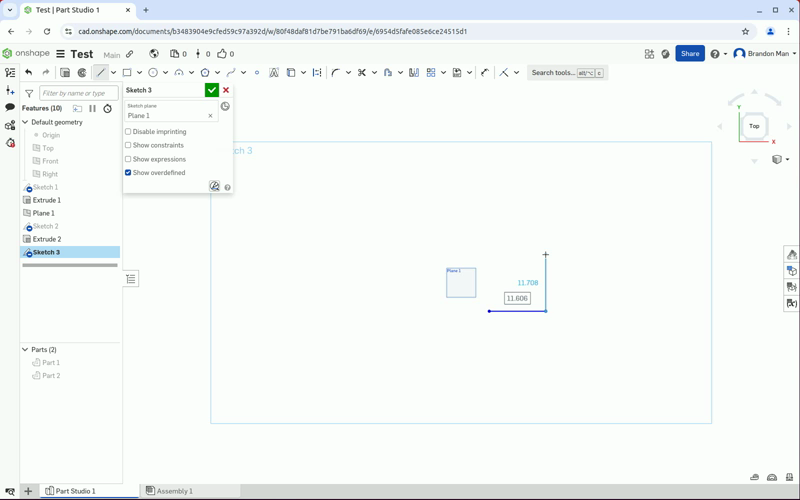
key_down(shift)
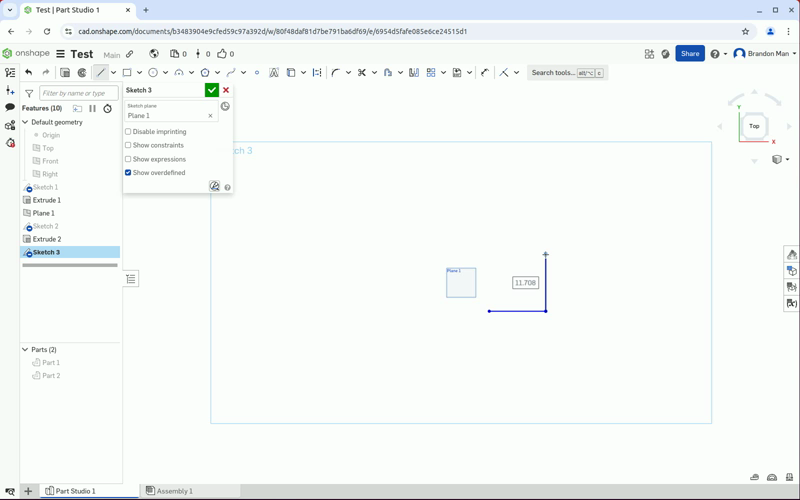
mouse_move(575, 254)
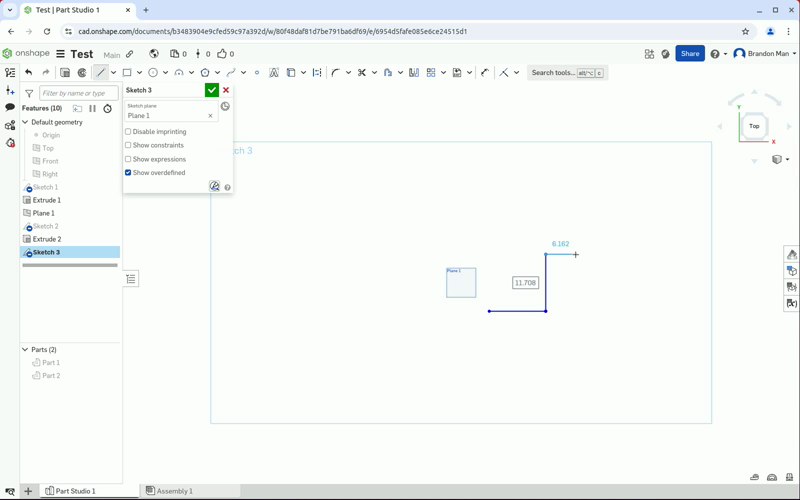
mouse_move(489, 254)
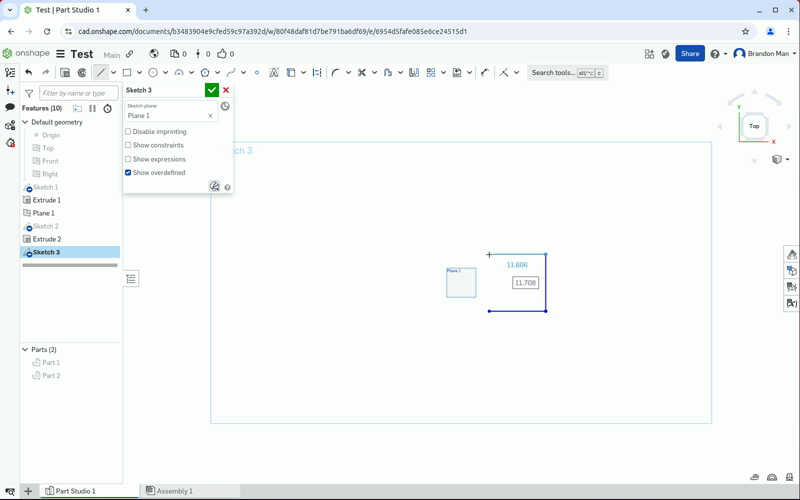
click(489, 254)
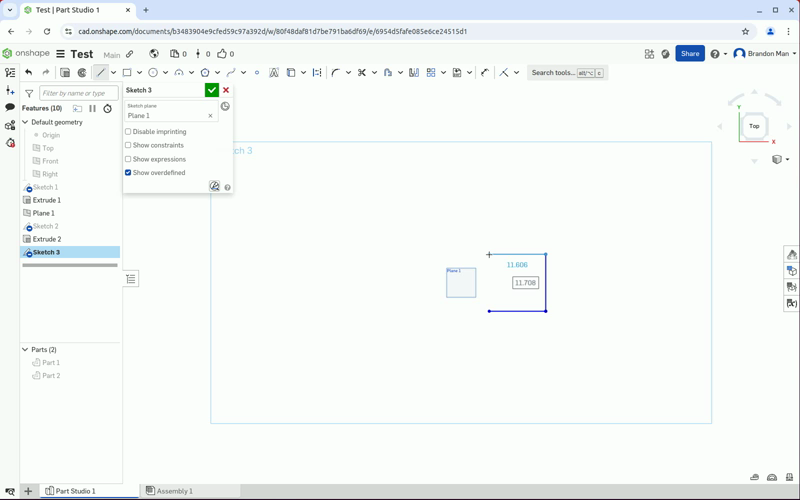
key_up(shift)
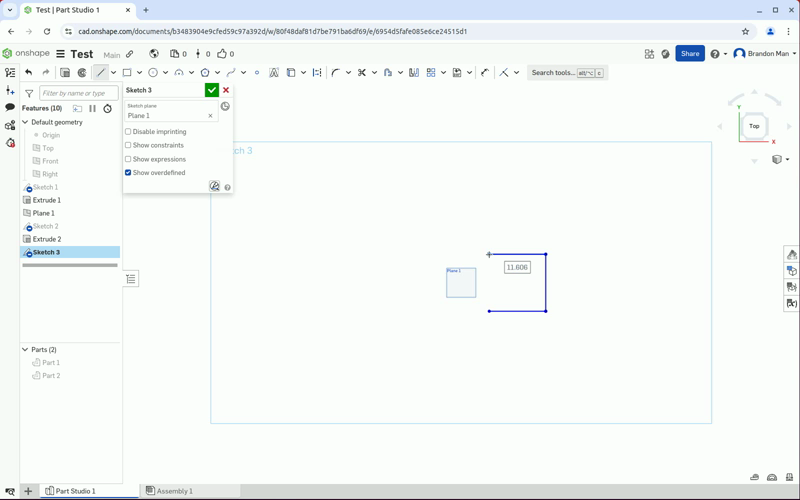
mouse_move(519, 254)
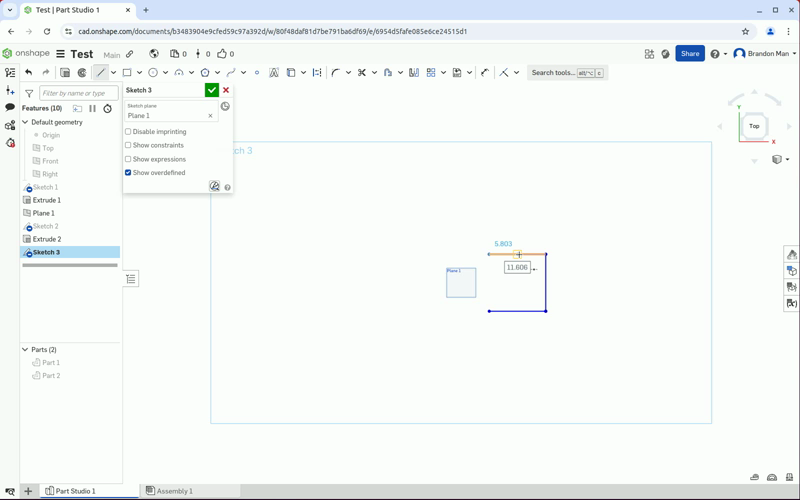
key_down(shift)
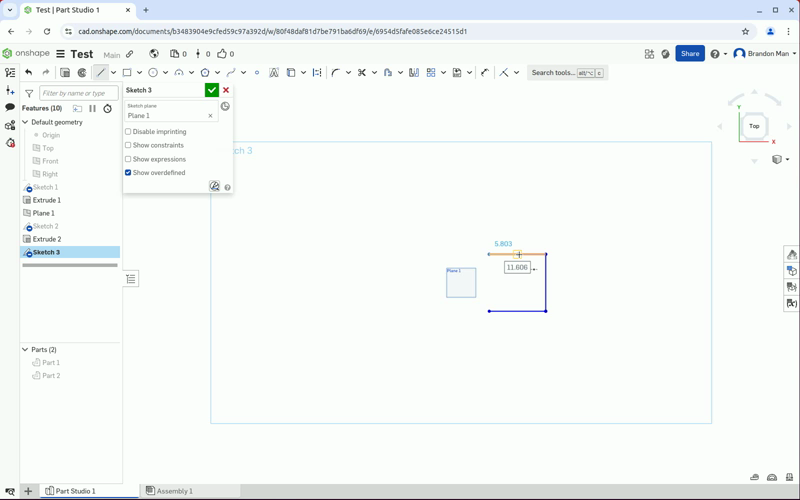
mouse_move(489, 311)
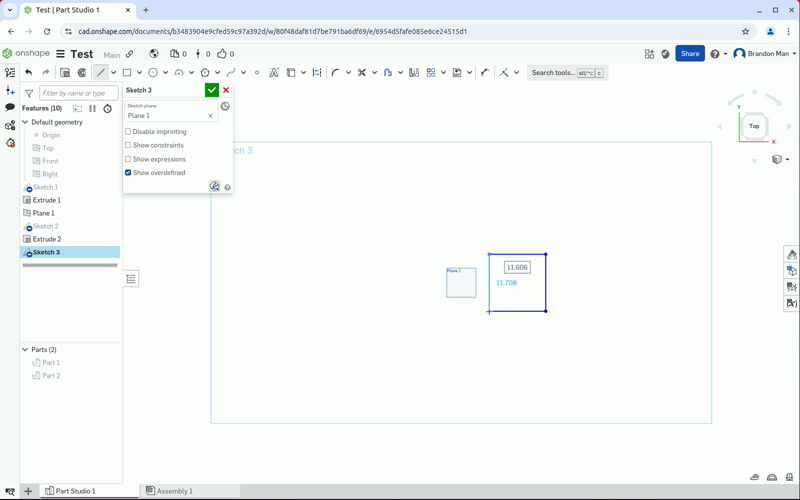
key_up(shift)
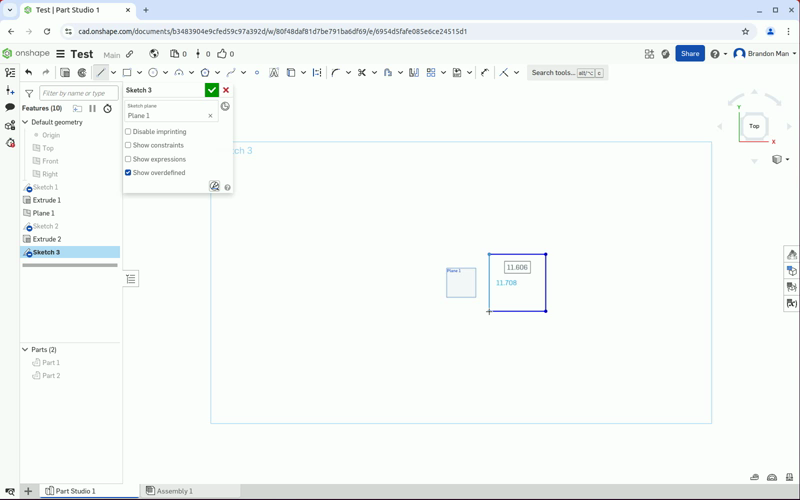
click(489, 311)
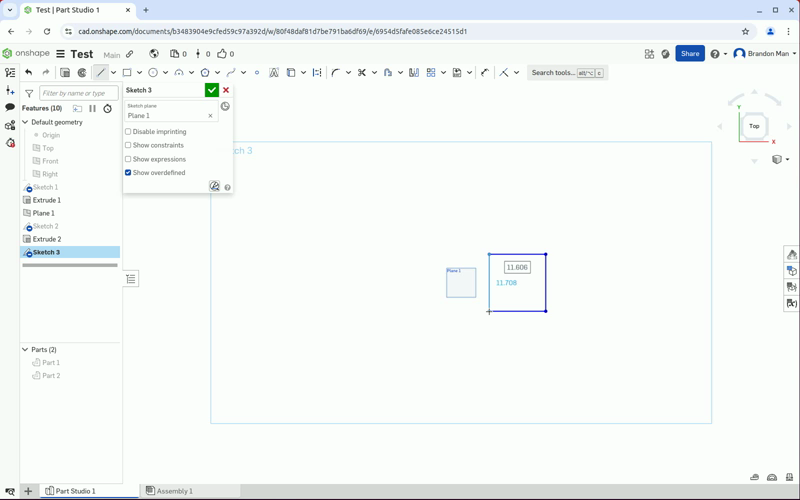
key(esc)
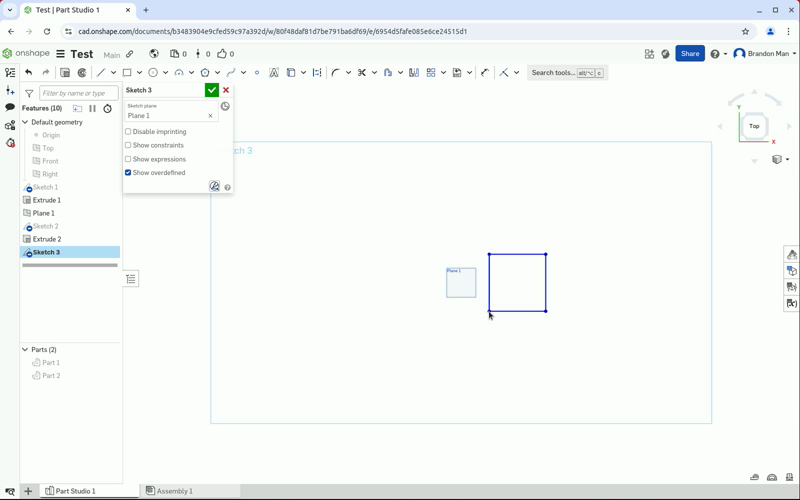
mouse_move(523, 305)
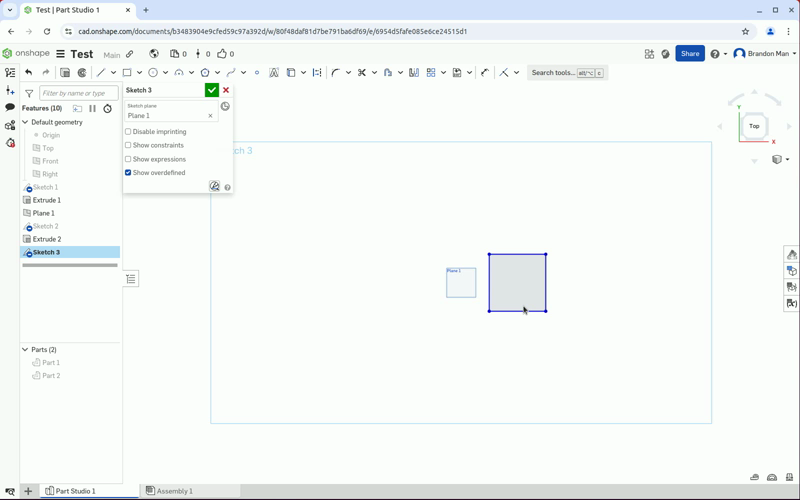
click(523, 305)
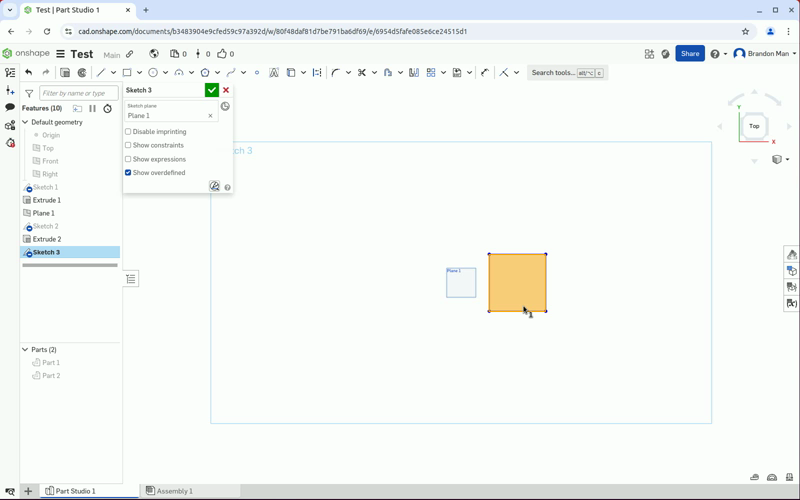
mouse_move(73, 352)
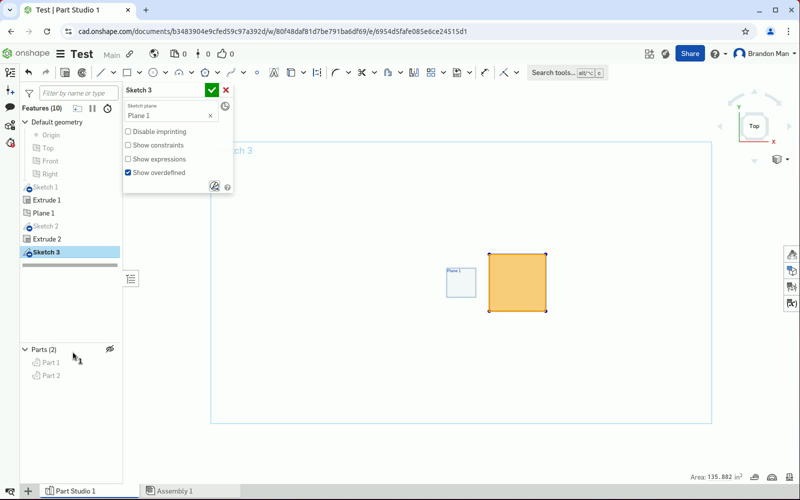
key(shift+y)
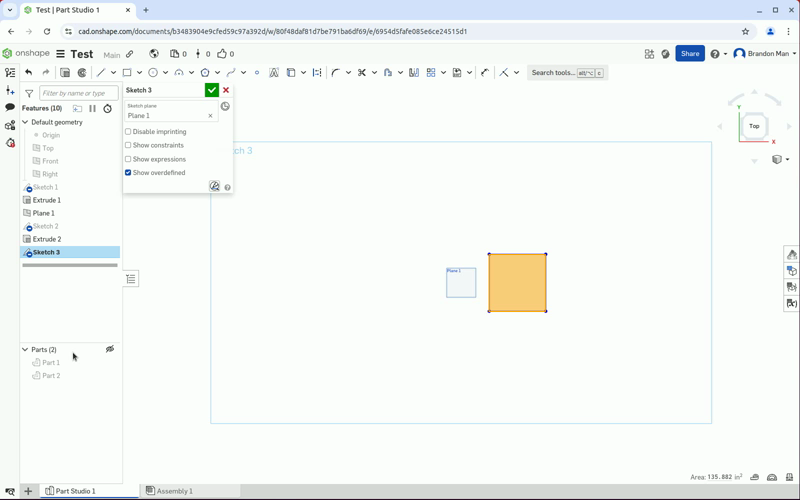
key(shift+e)
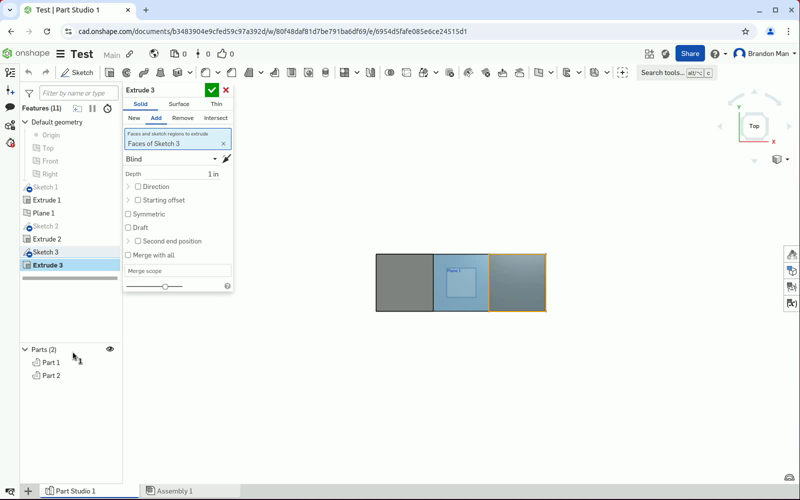
mouse_move(143, 106)
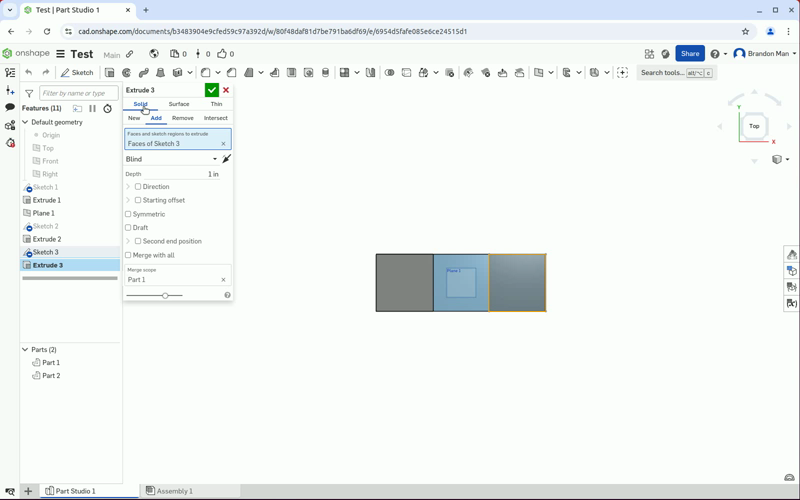
click(143, 106)
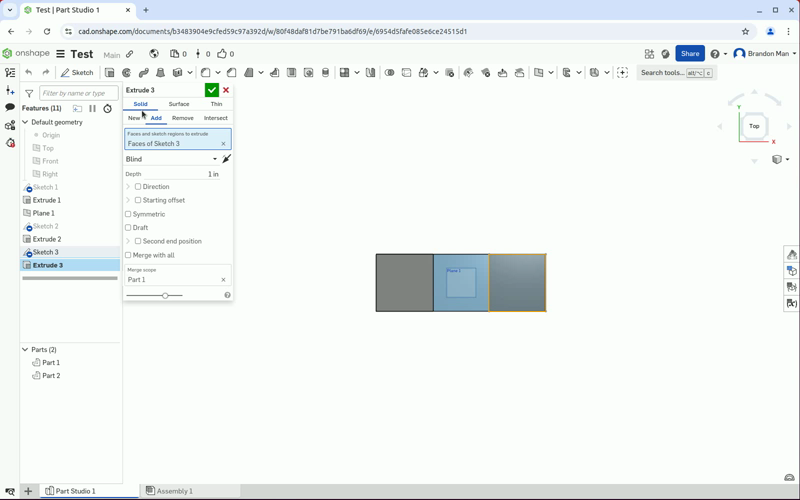
mouse_move(137, 120)
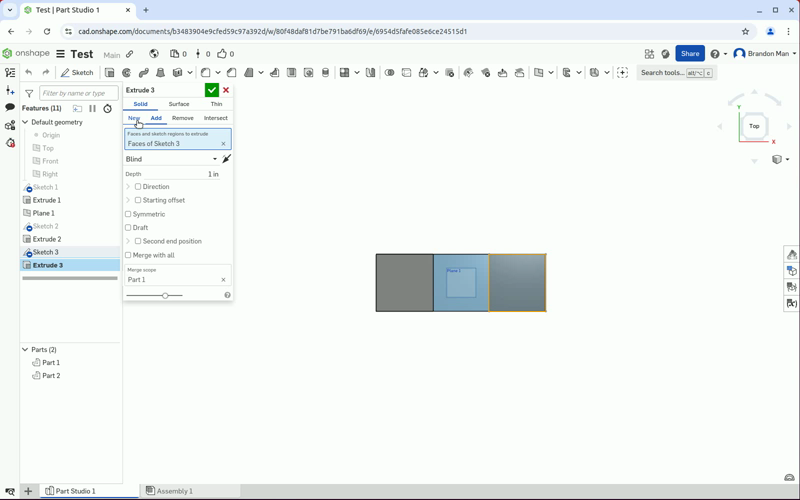
click(137, 120)
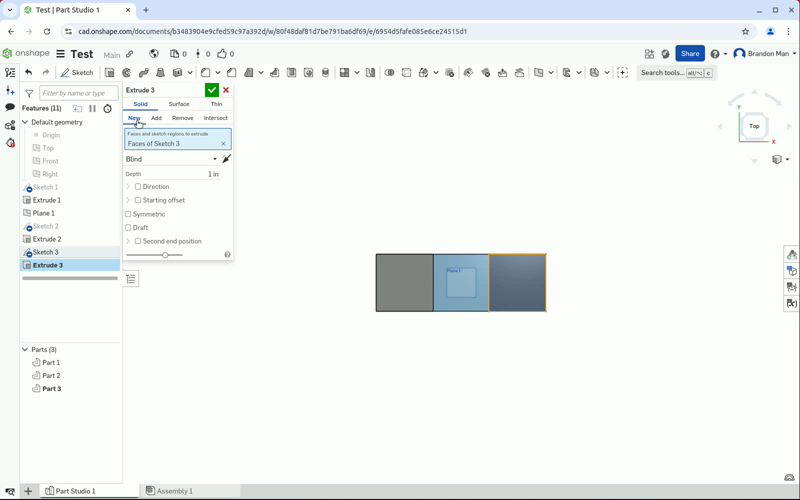
key(tab, 4)
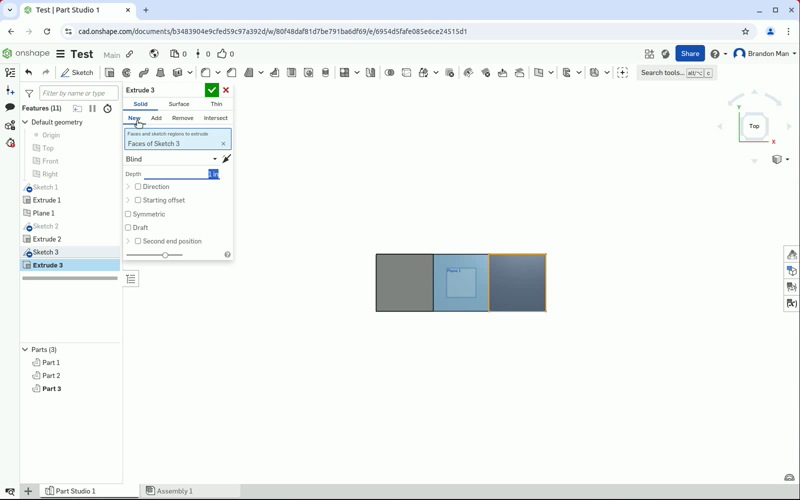
text(11.554)
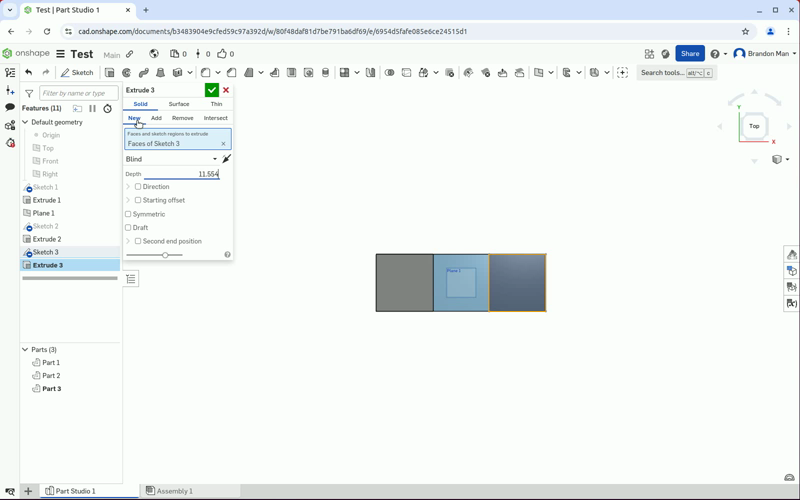
key(enter)
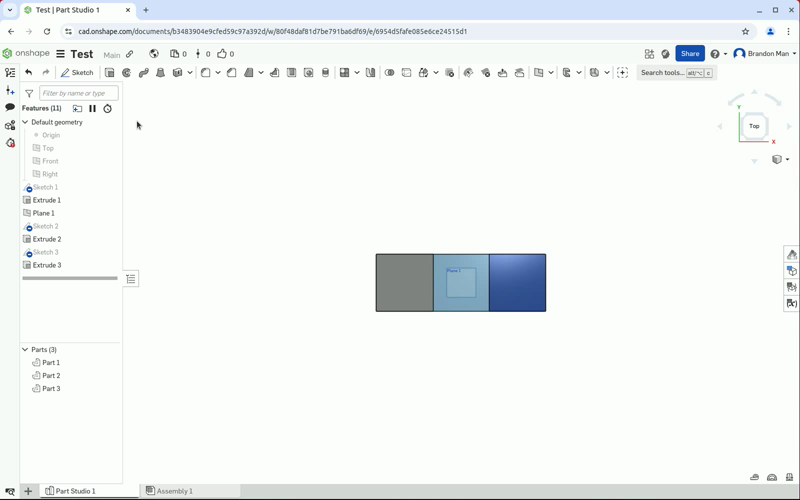
key(shift+h)
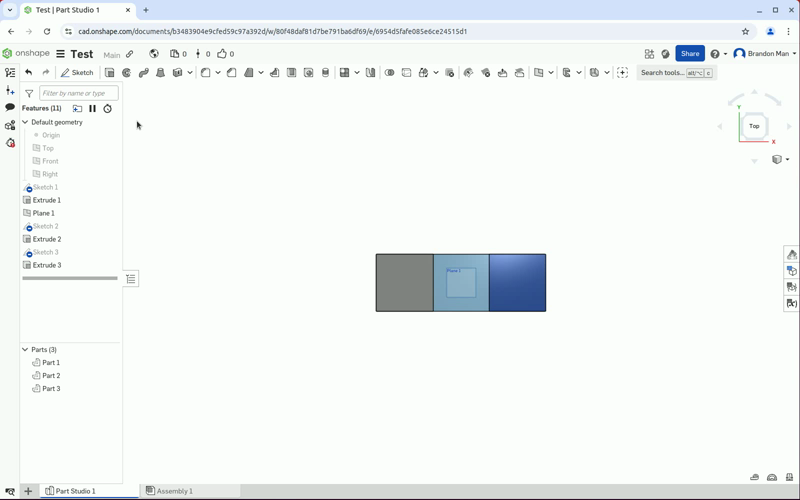
key(shift+h)
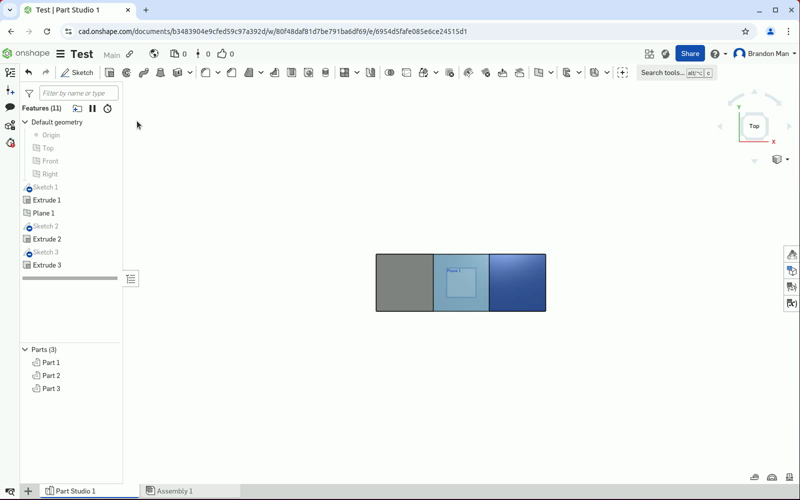
mouse_move(73, 189)
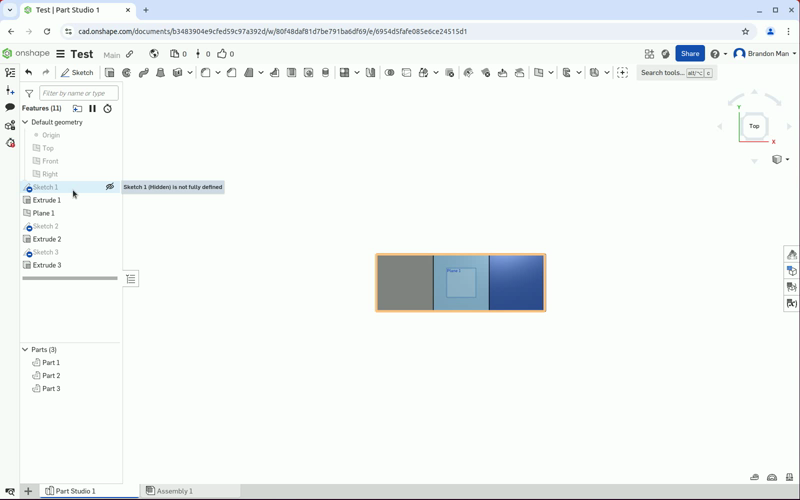
click(73, 189)
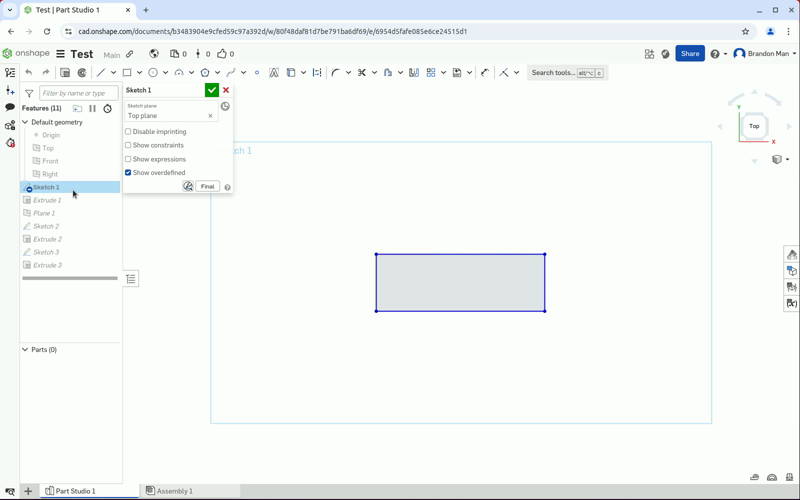
mouse_move(229, 92)
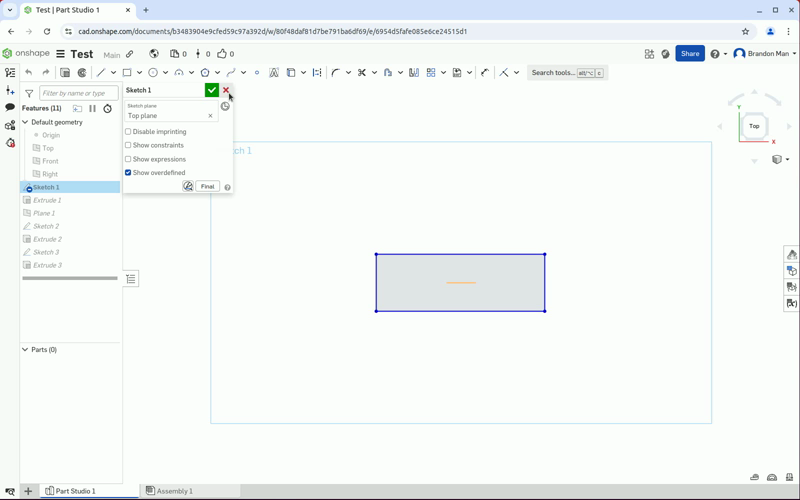
click(229, 92)
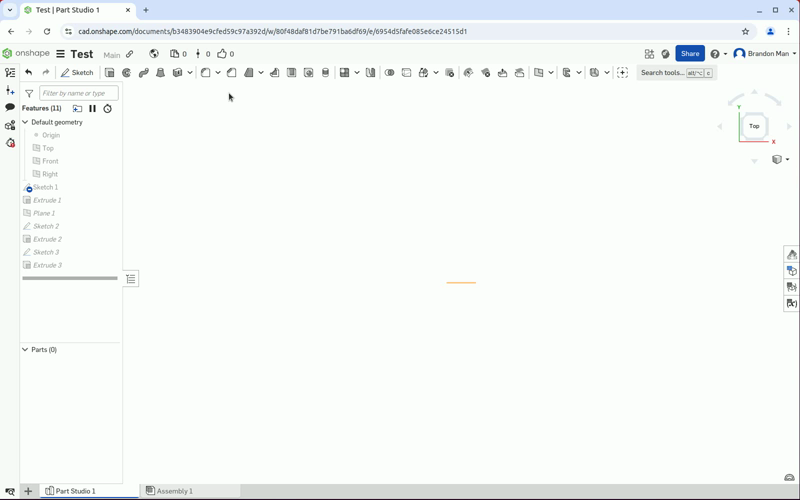
mouse_move(73, 352)
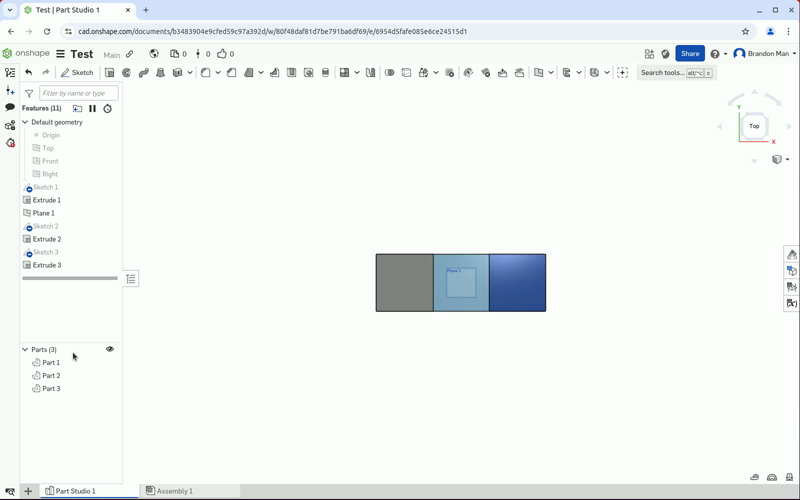
key(y)
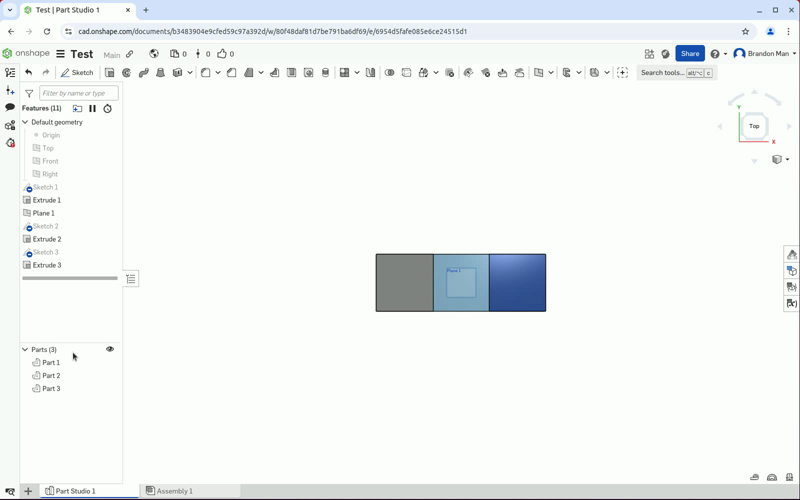
key(shift+p)
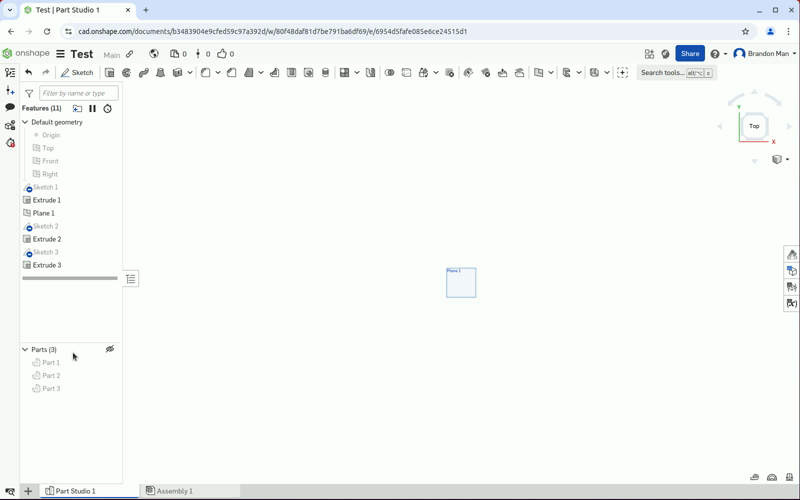
key(space)
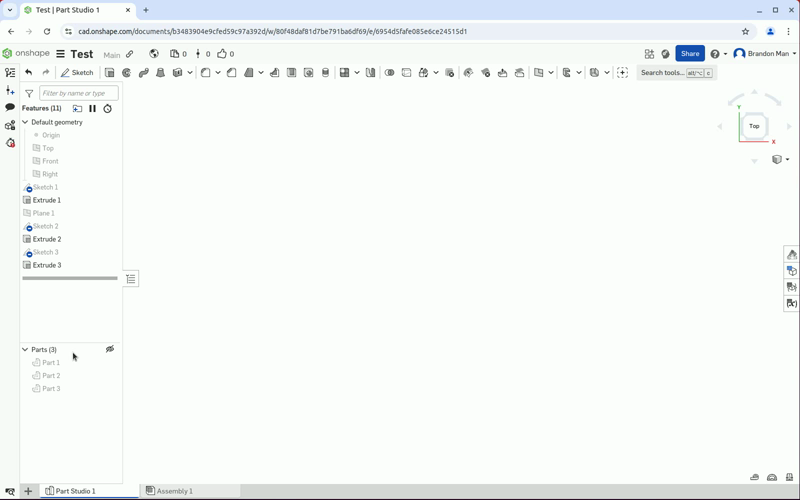
key_down(shift)
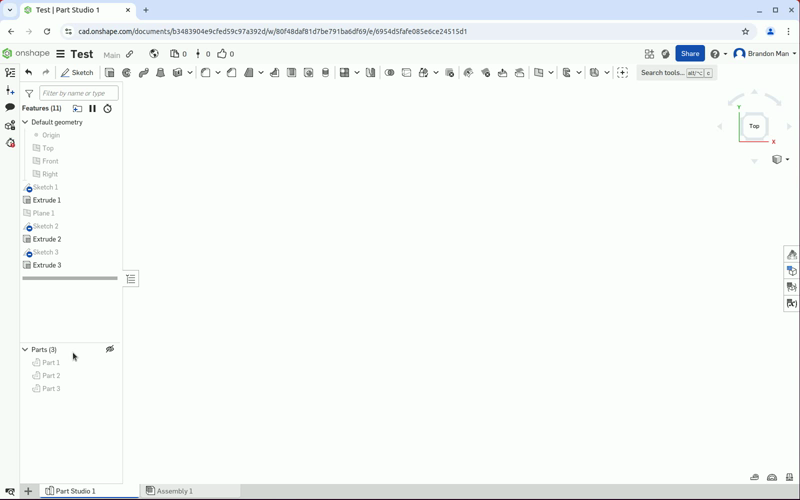
key(up)
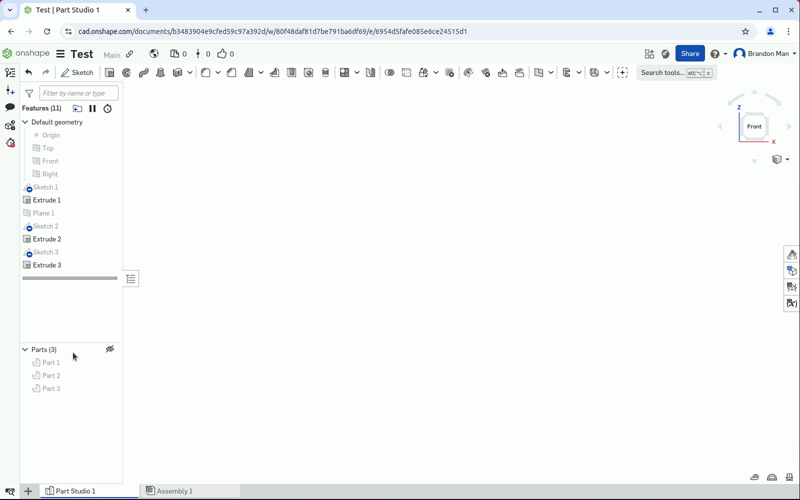
key_up(shift)
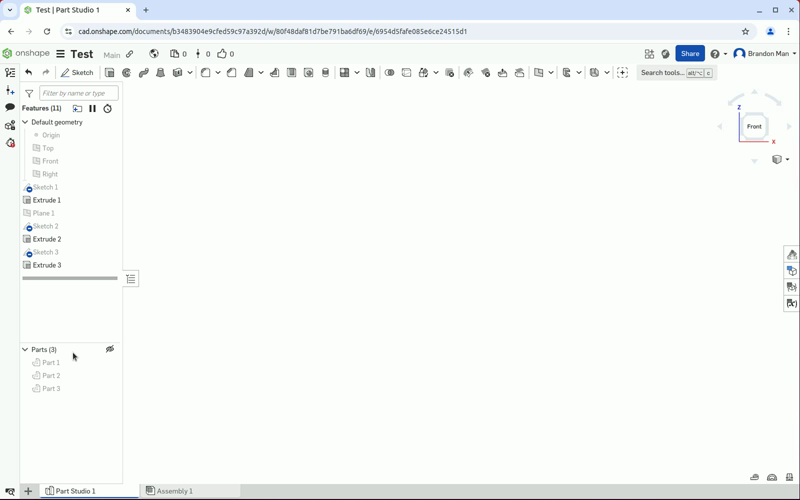
mouse_move(73, 352)
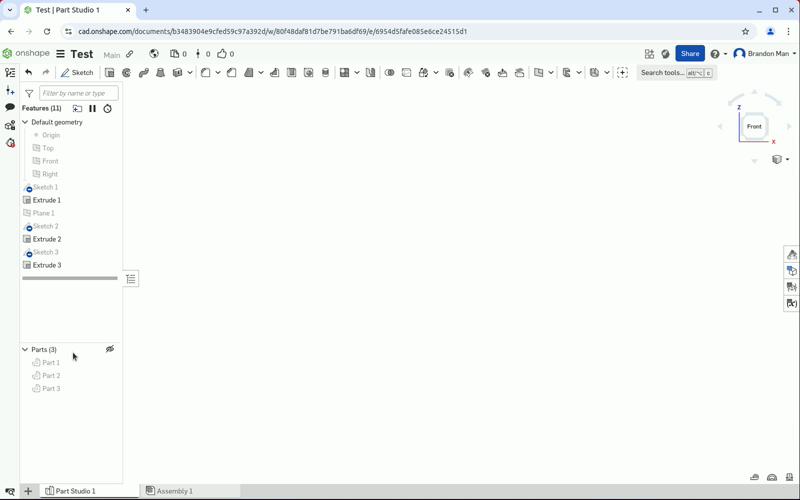
key(shift+y)
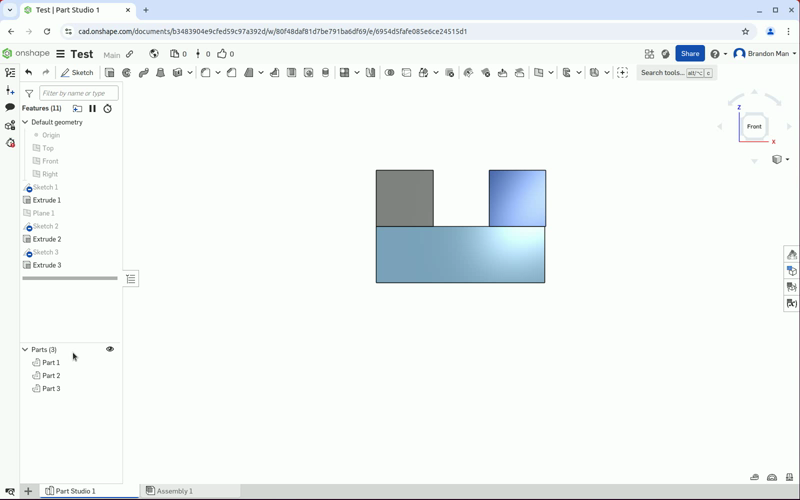
mouse_move(541, 75)
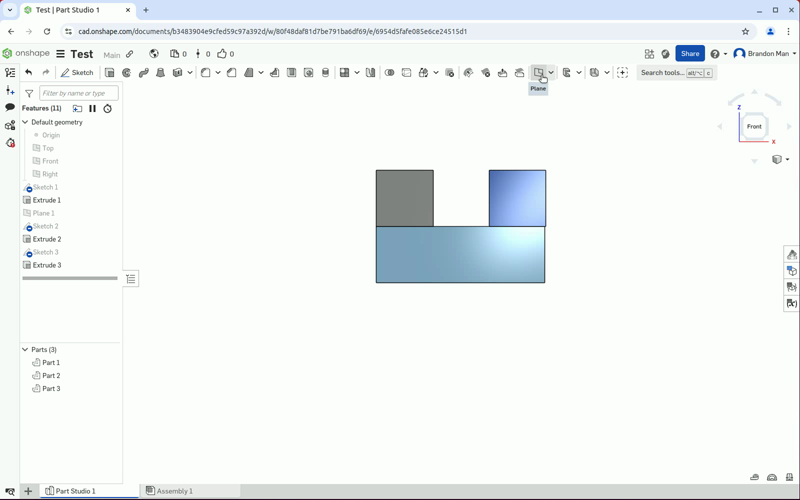
click(541, 75)
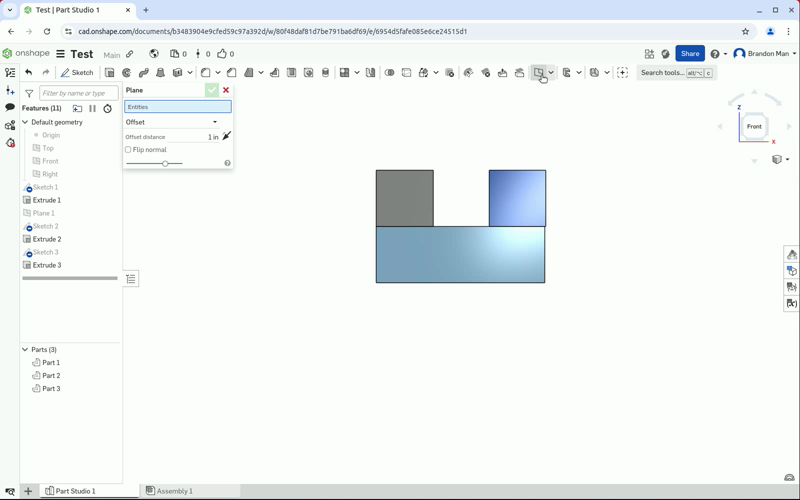
mouse_move(73, 163)
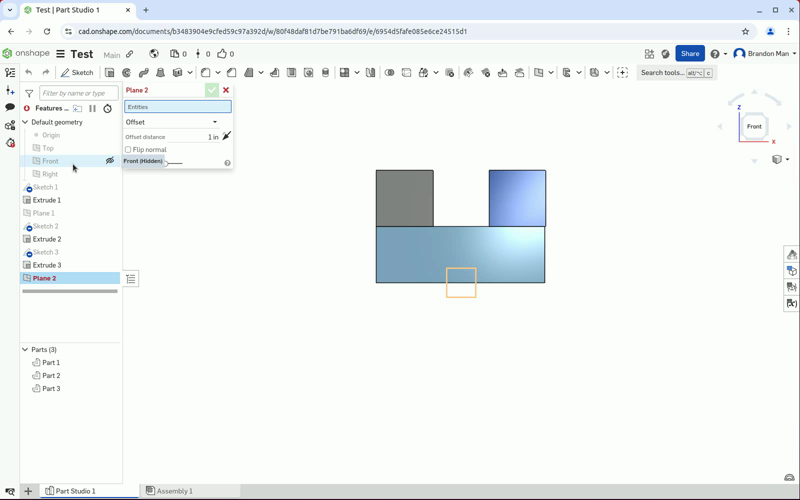
click(73, 163)
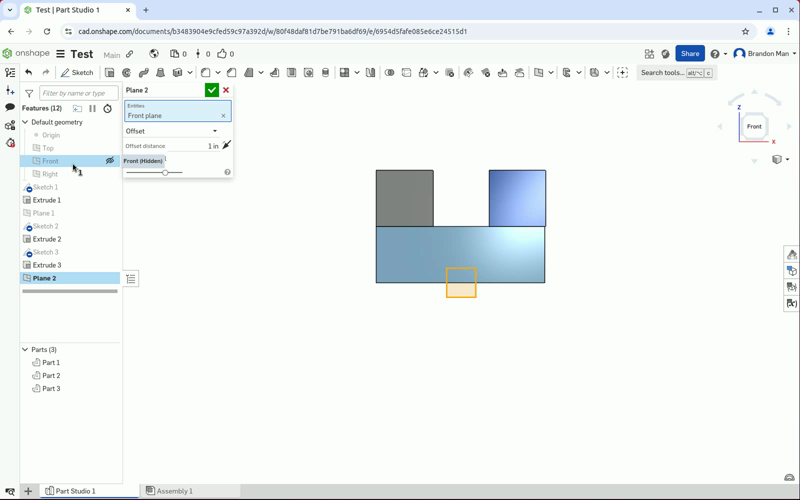
key(tab, 2)
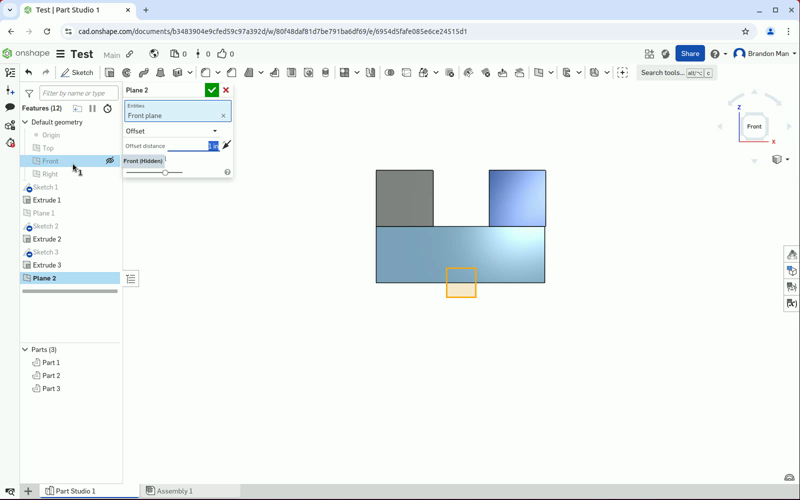
text(5.792)
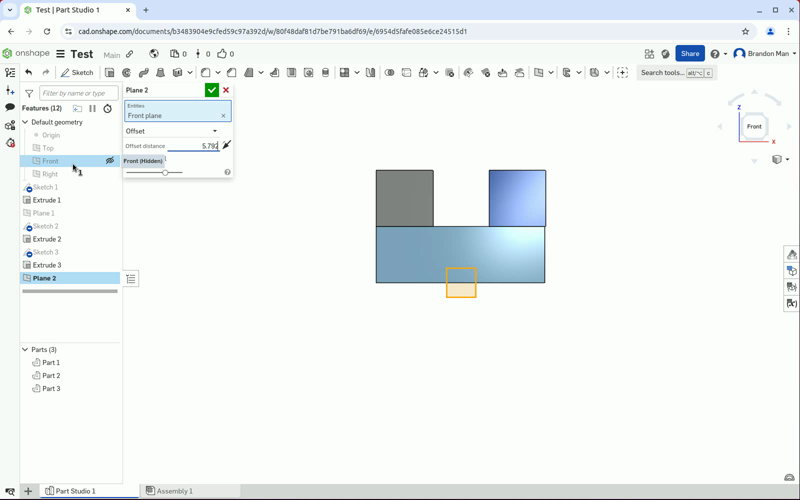
key(enter, 2)
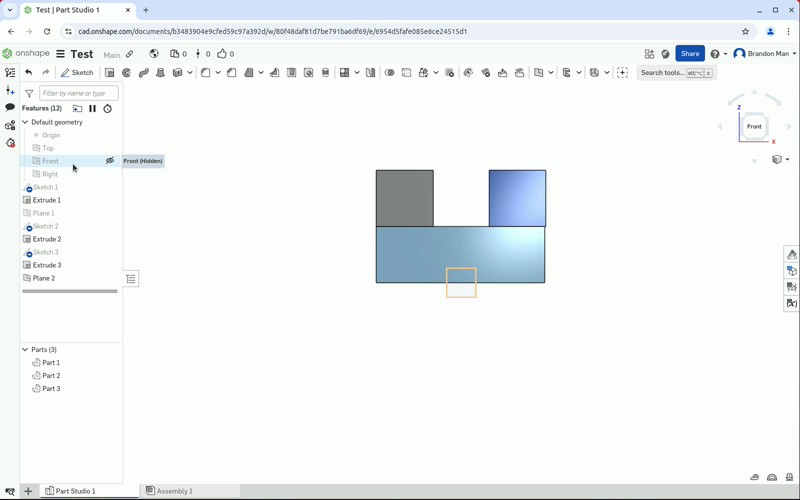
key(shift+s)
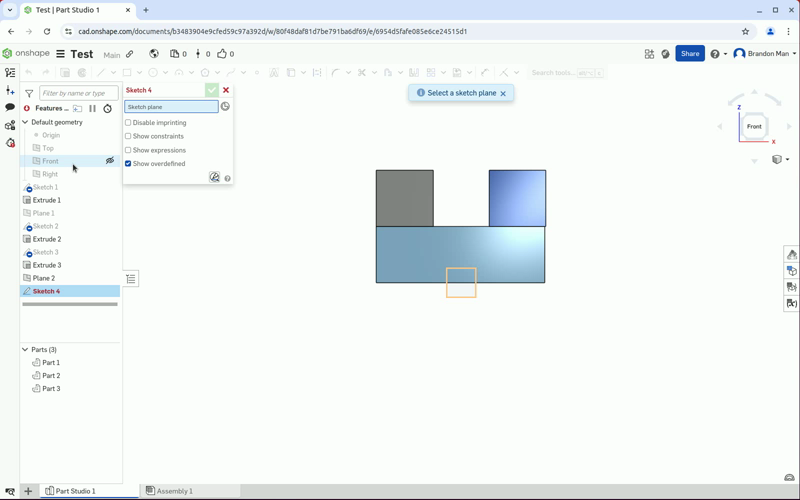
mouse_move(73, 280)
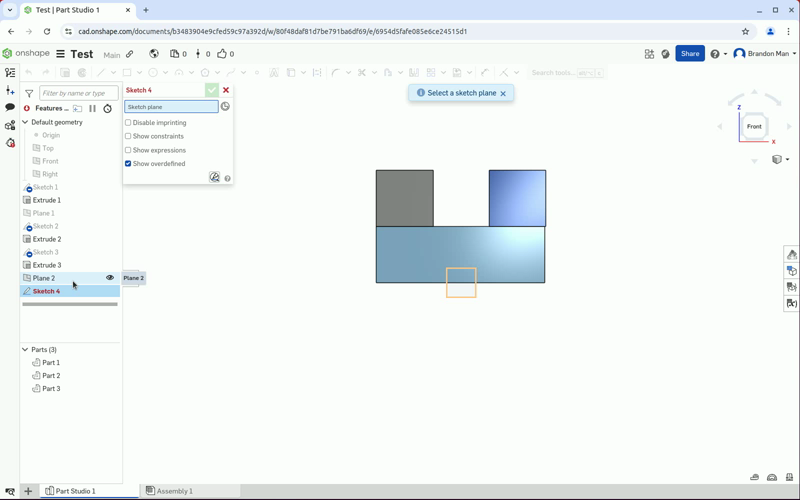
click(73, 280)
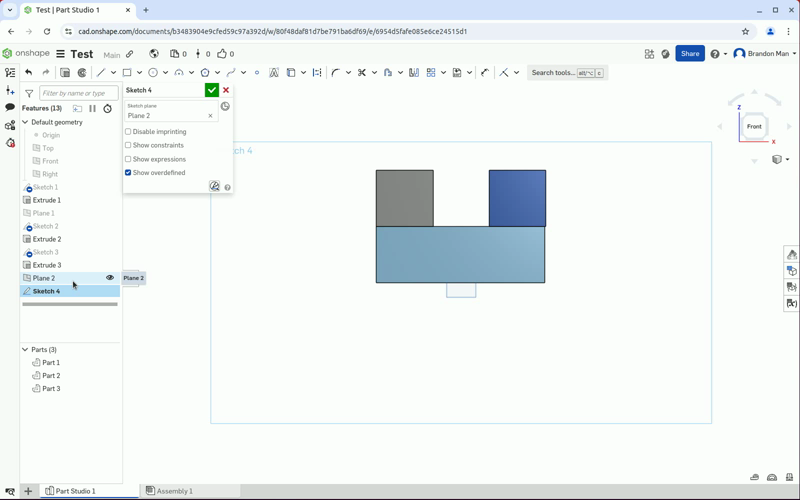
mouse_move(73, 352)
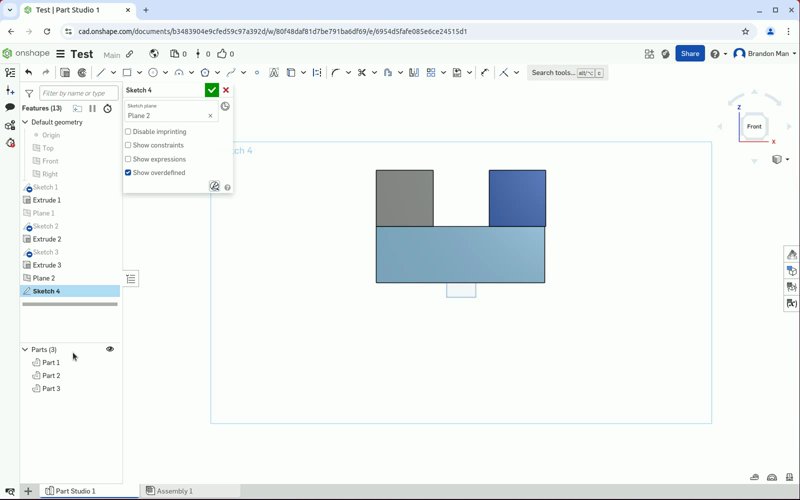
key(y)
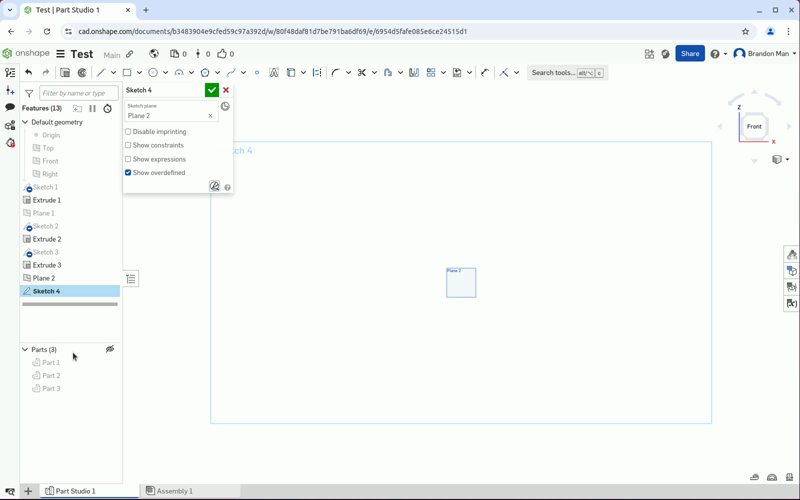
key(l)
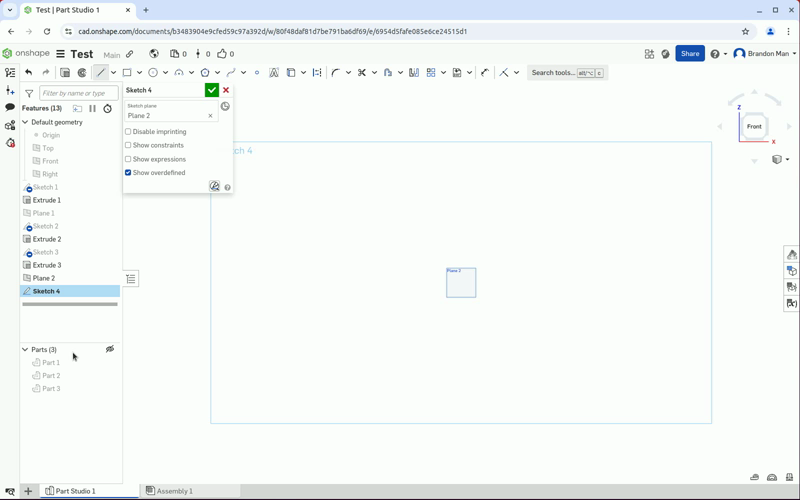
key_down(shift)
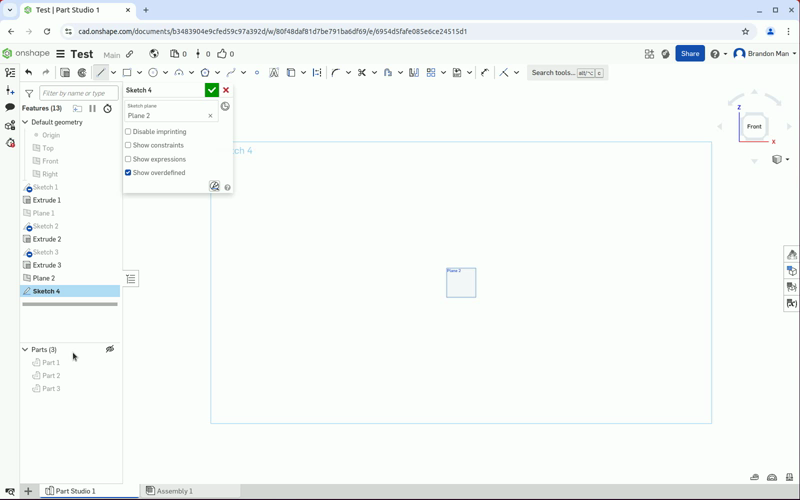
mouse_move(489, 282)
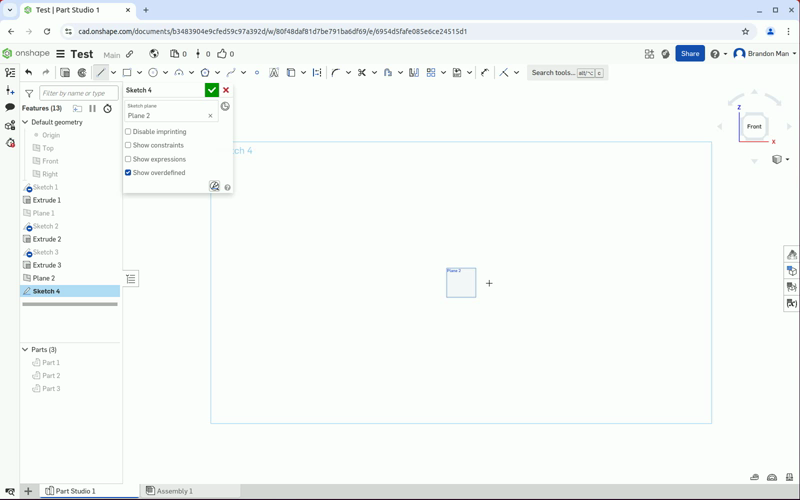
click(489, 282)
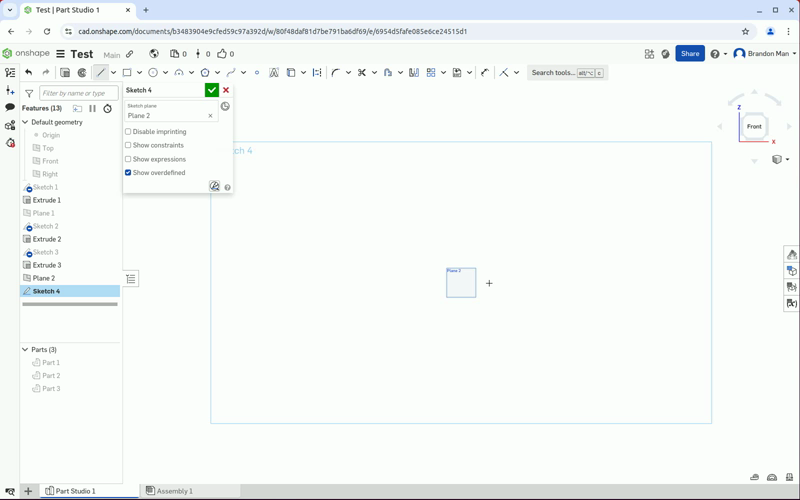
key_up(shift)
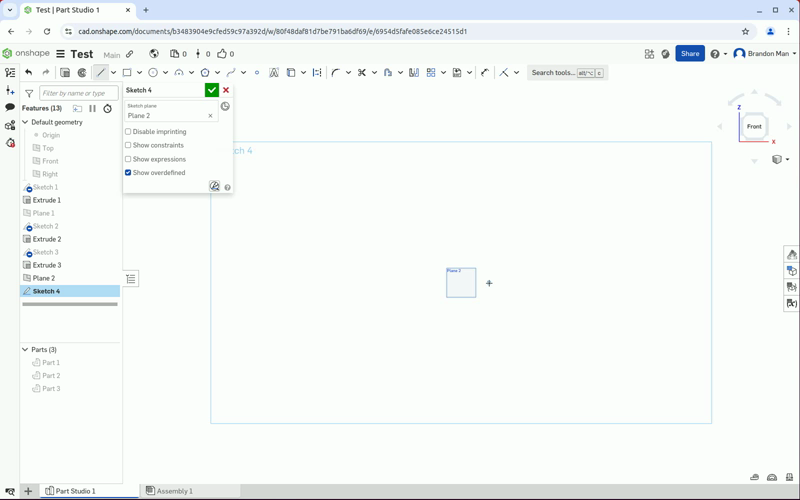
key_down(shift)
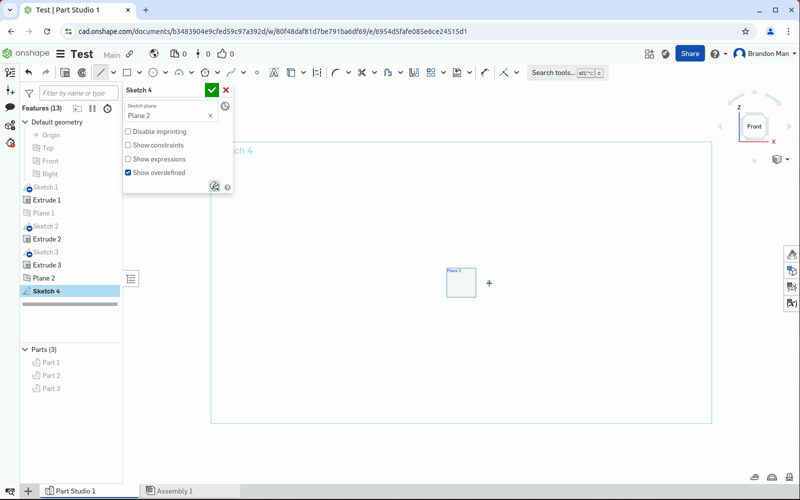
mouse_move(519, 282)
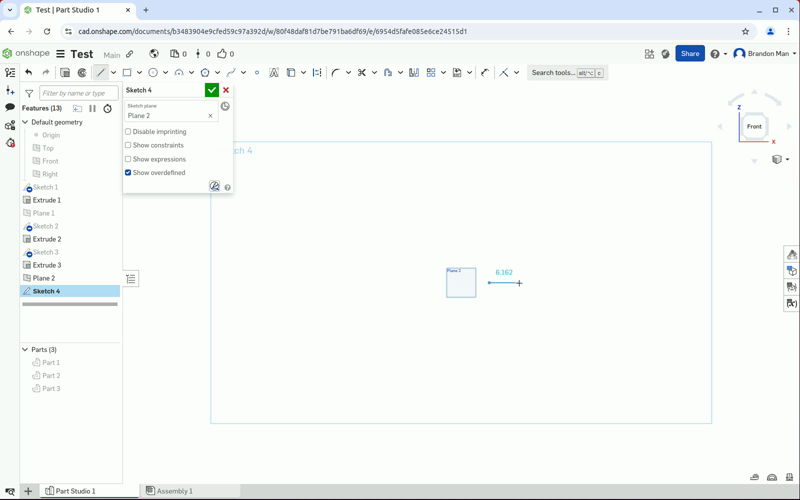
mouse_move(545, 282)
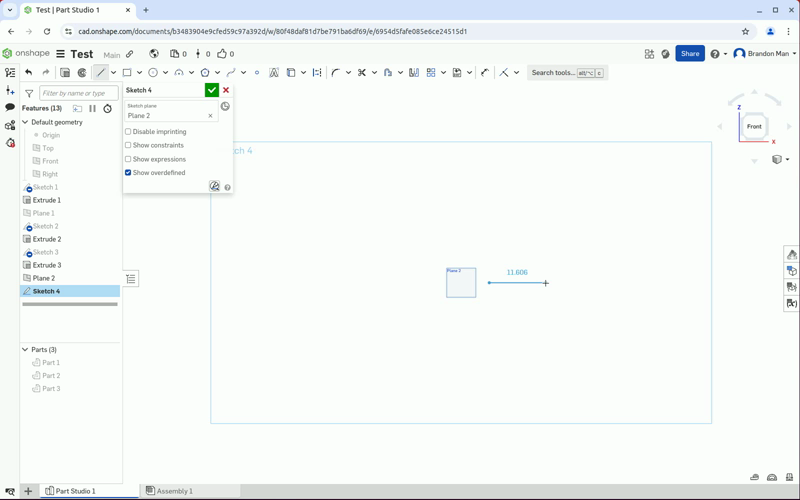
click(545, 282)
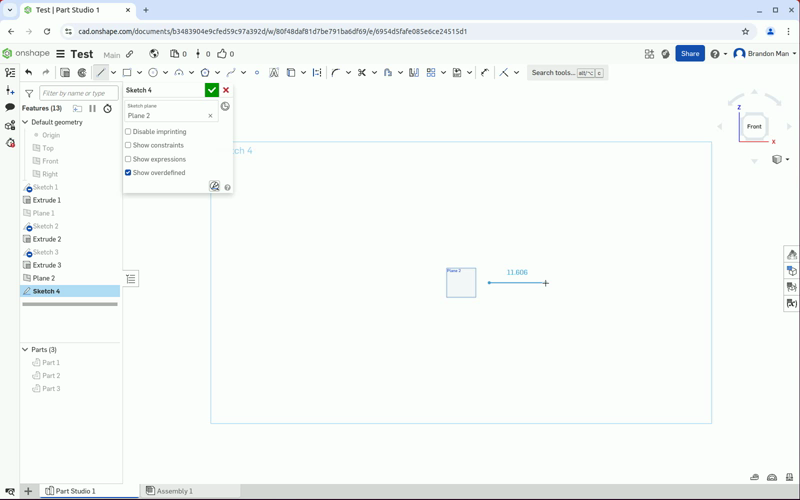
key_up(shift)
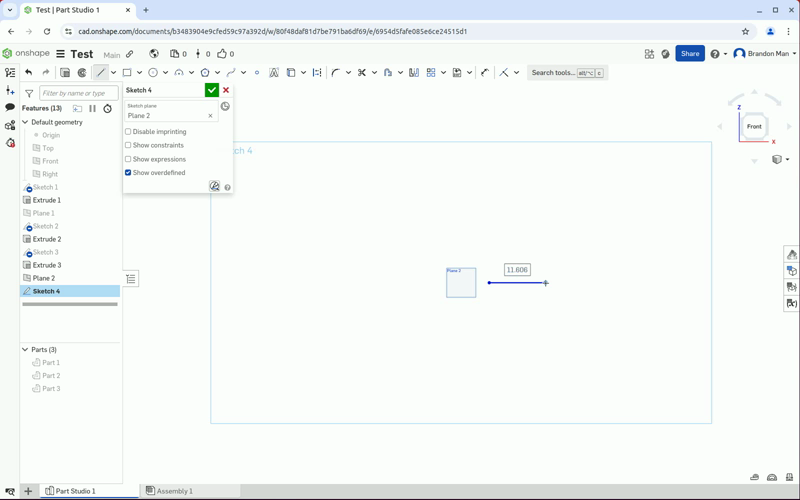
key_down(shift)
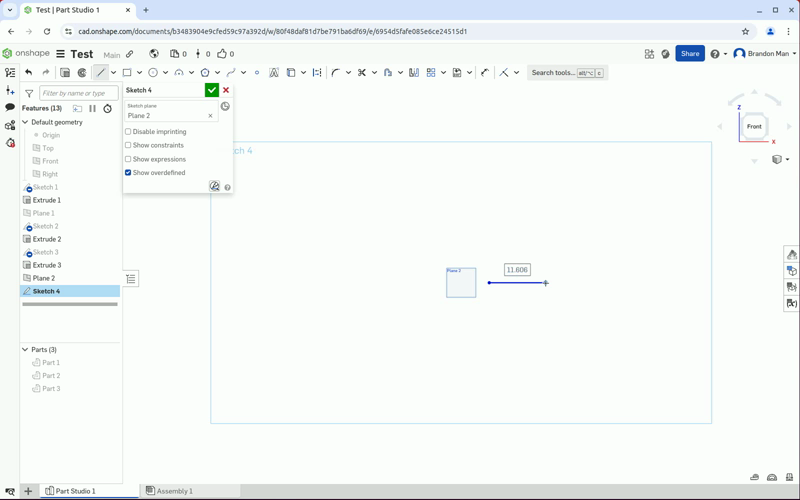
mouse_move(575, 282)
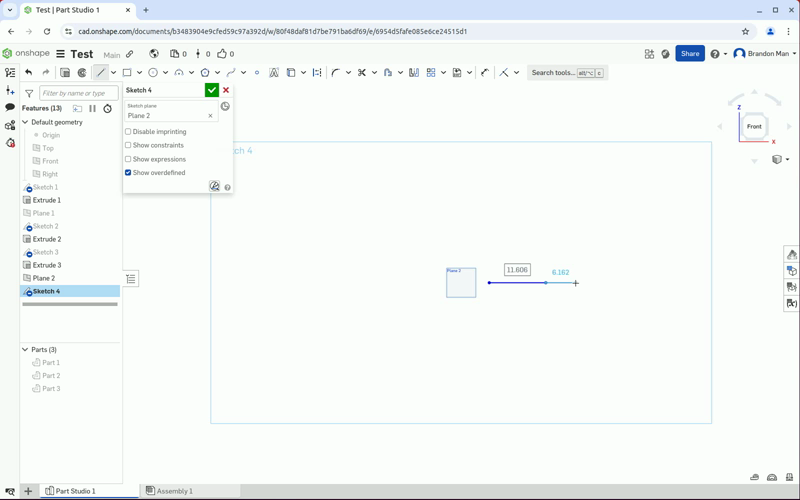
mouse_move(545, 226)
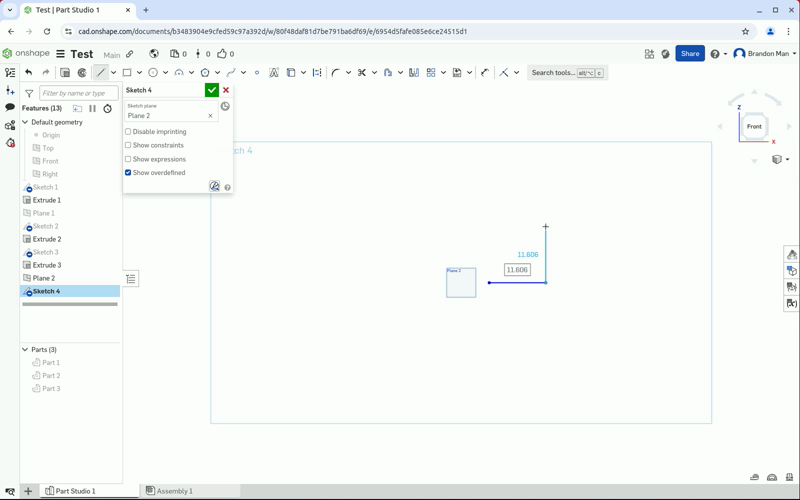
click(545, 226)
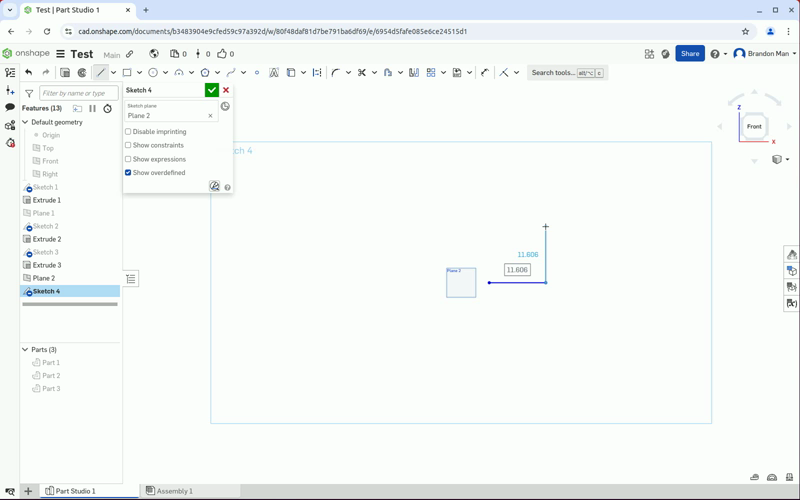
key_up(shift)
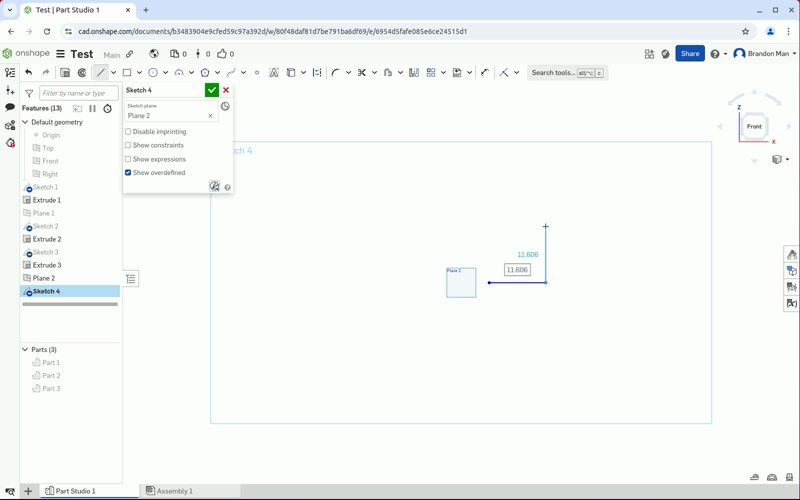
key_down(shift)
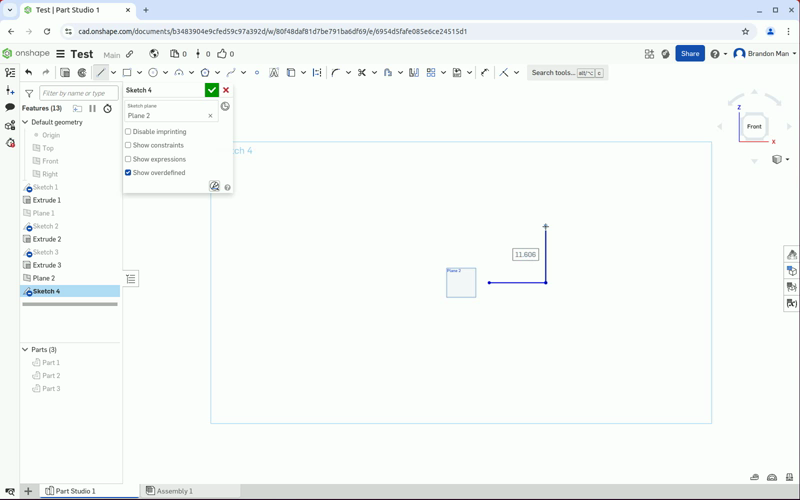
mouse_move(575, 226)
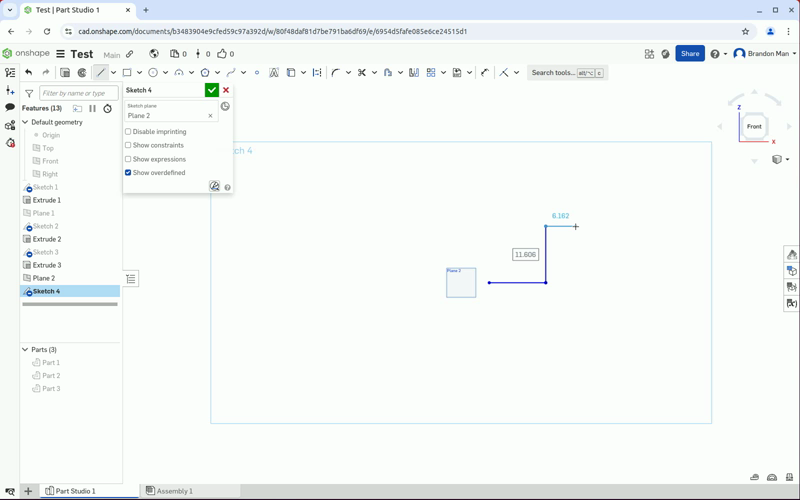
mouse_move(489, 226)
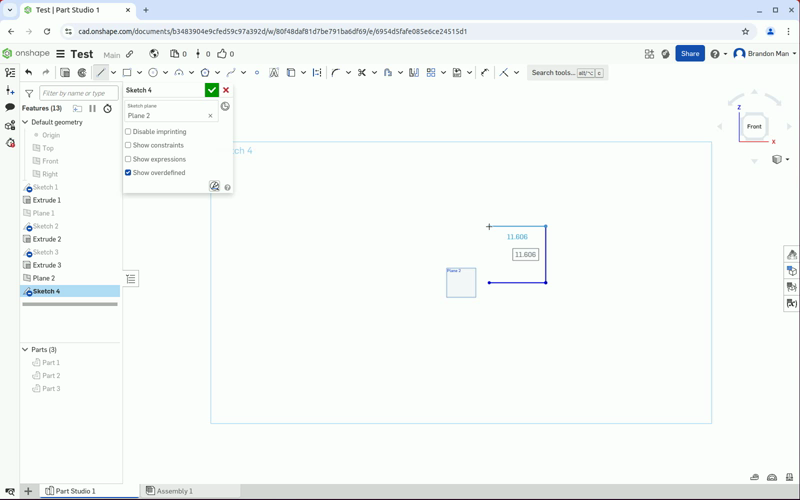
click(489, 226)
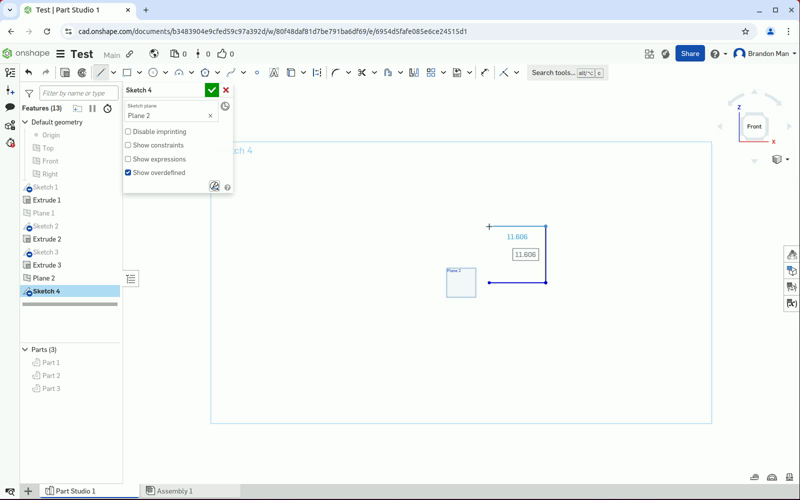
key_up(shift)
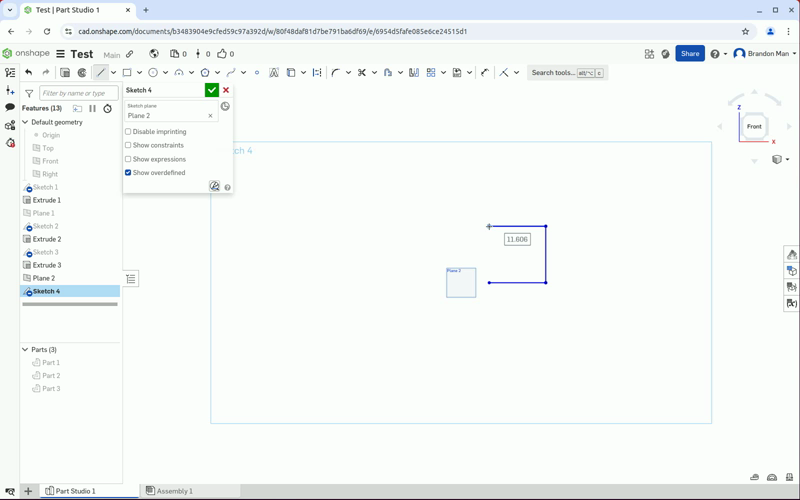
mouse_move(519, 226)
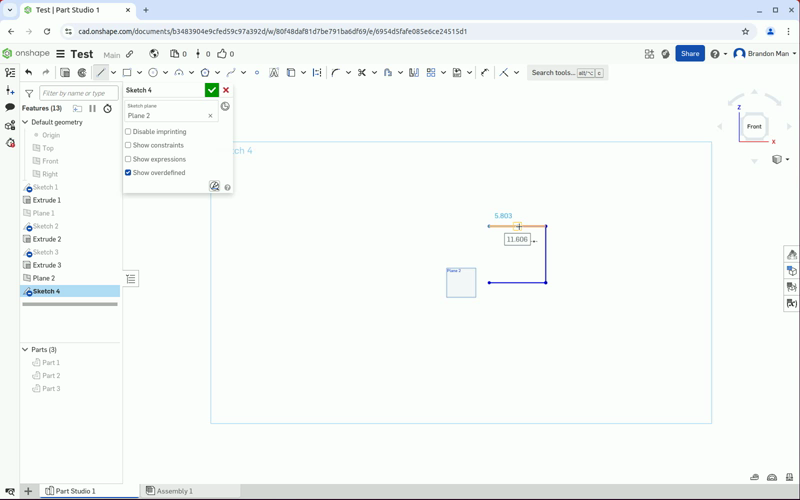
key_down(shift)
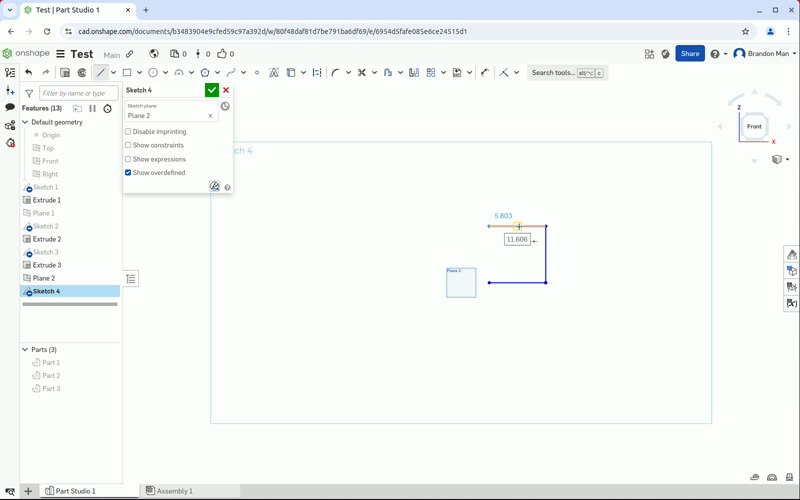
mouse_move(489, 282)
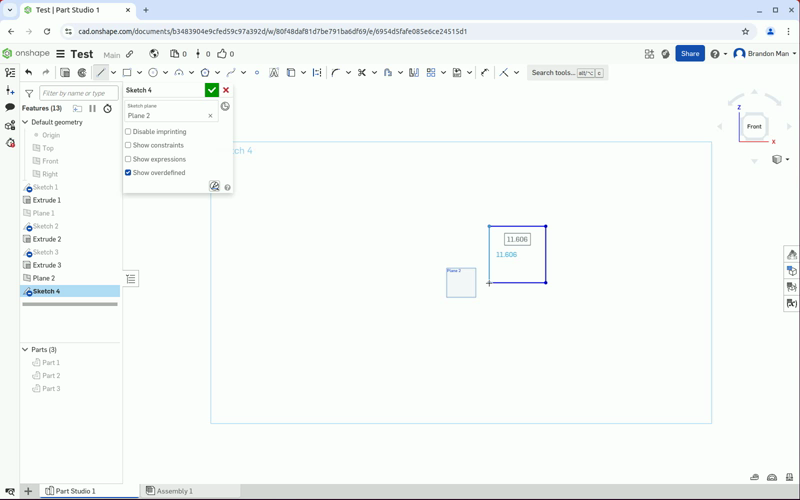
key_up(shift)
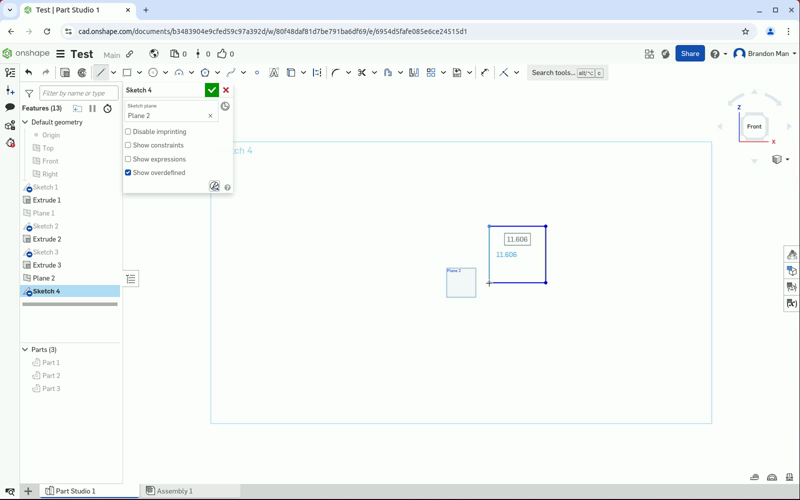
click(489, 282)
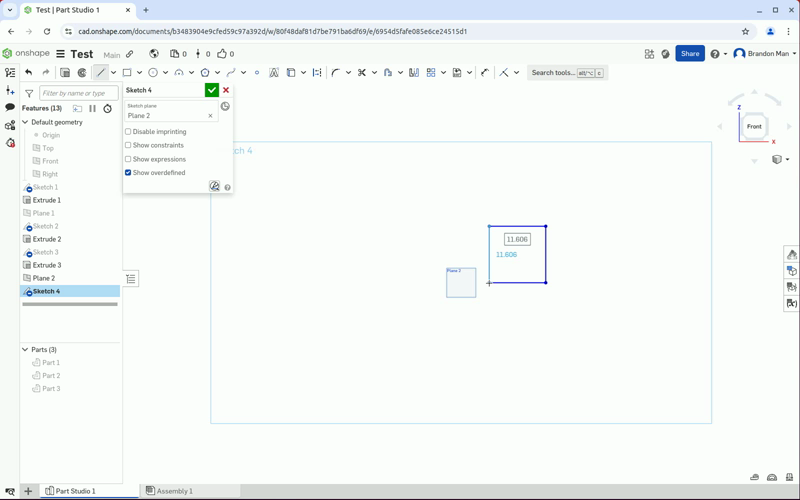
key(esc)
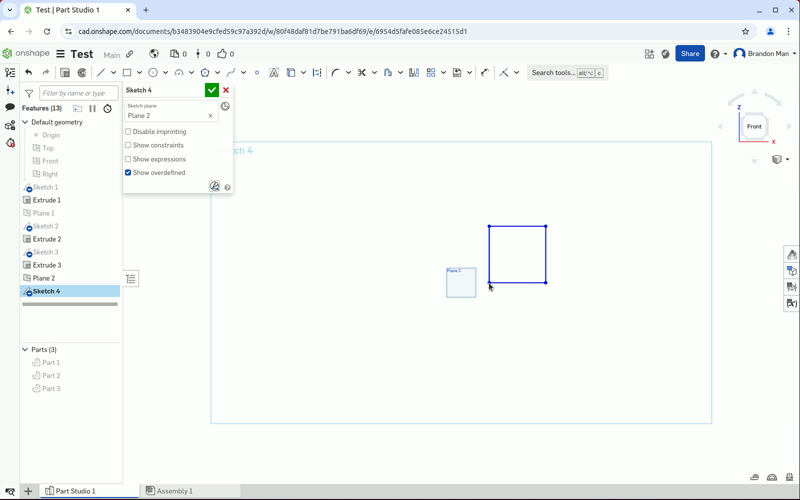
mouse_move(541, 250)
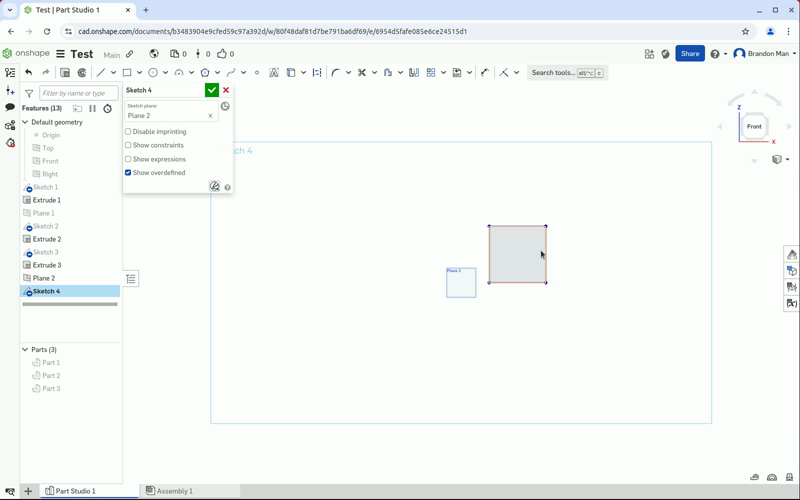
click(541, 250)
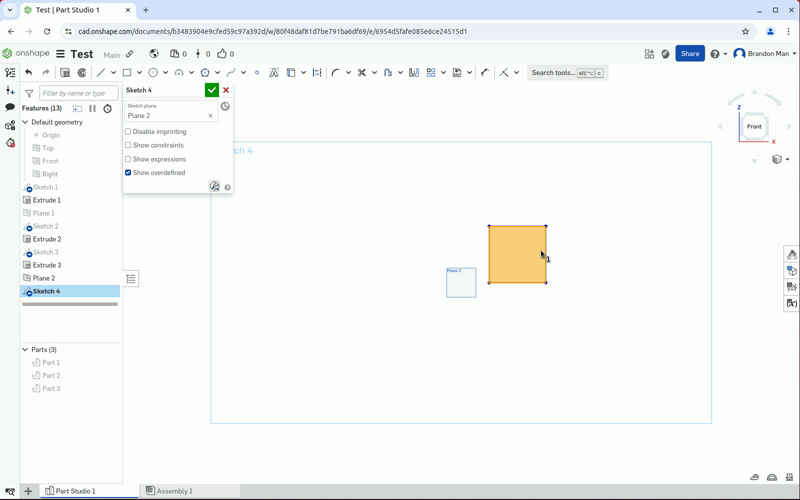
mouse_move(73, 352)
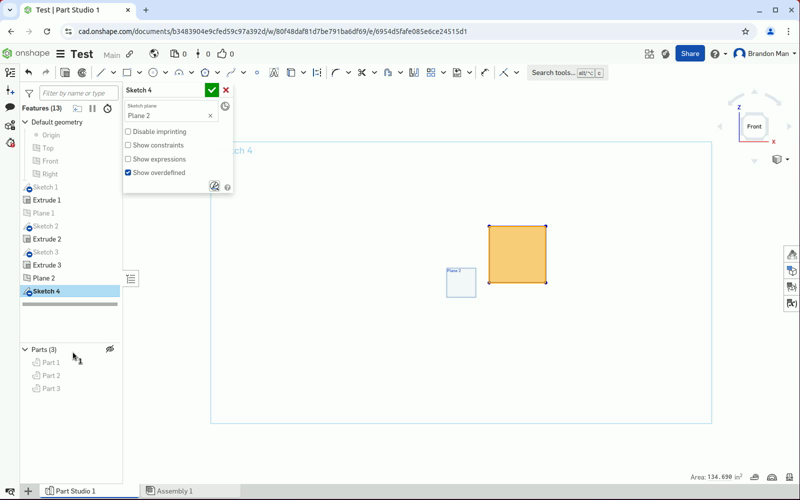
key(shift+y)
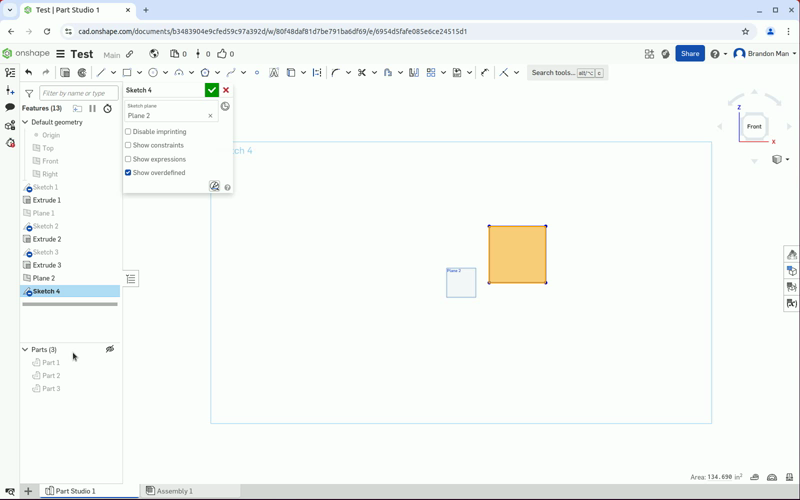
key(shift+e)
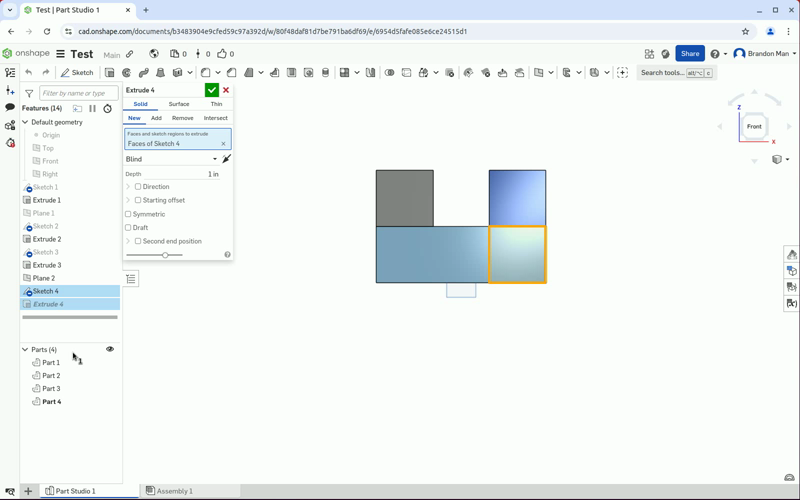
mouse_move(143, 106)
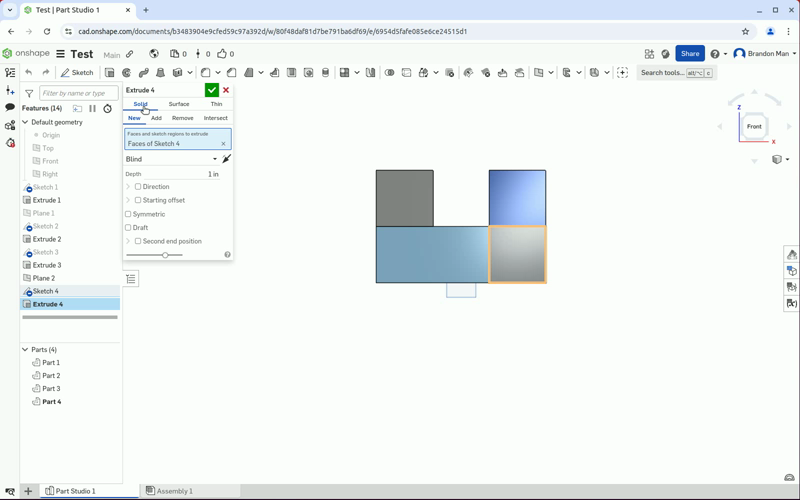
click(143, 106)
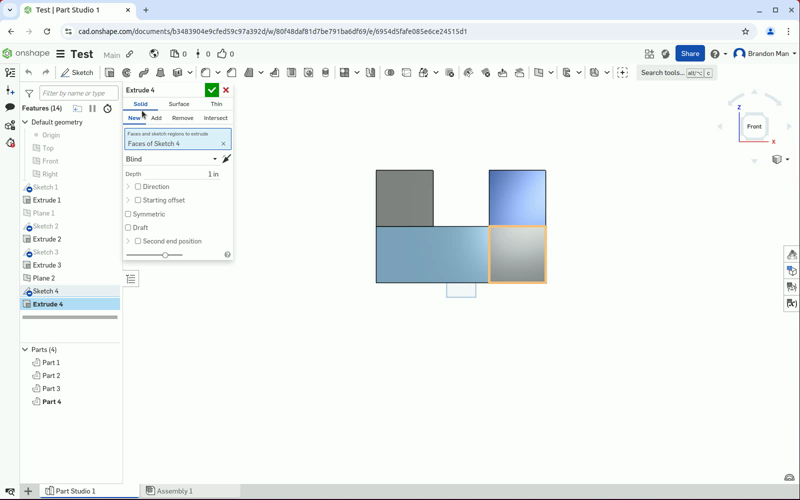
mouse_move(137, 120)
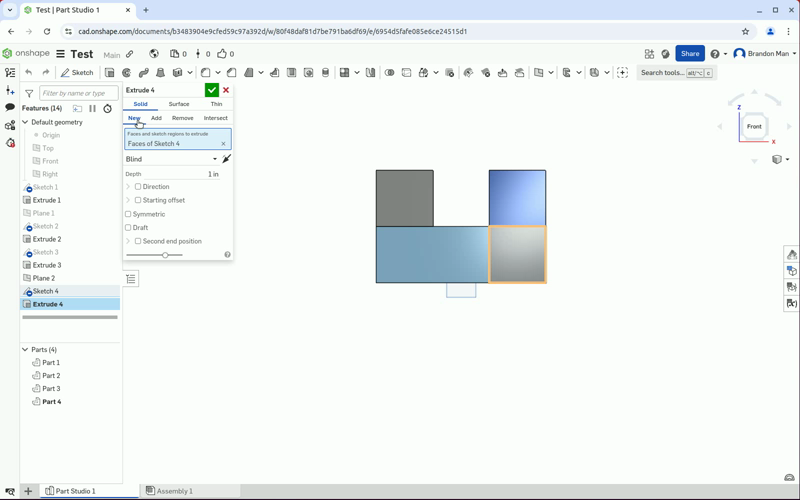
click(137, 120)
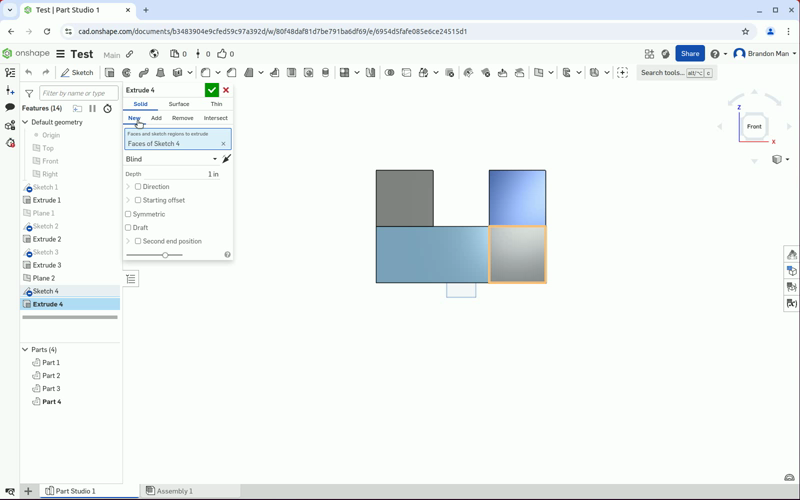
key(tab, 4)
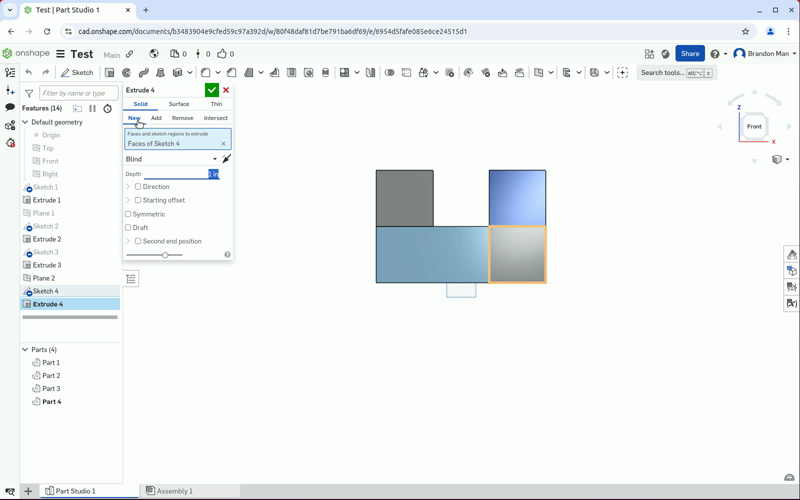
text(11.554)
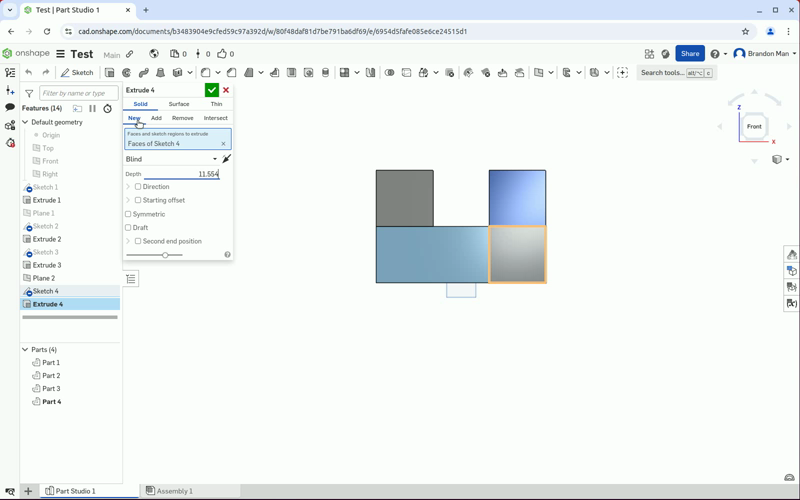
key(enter)
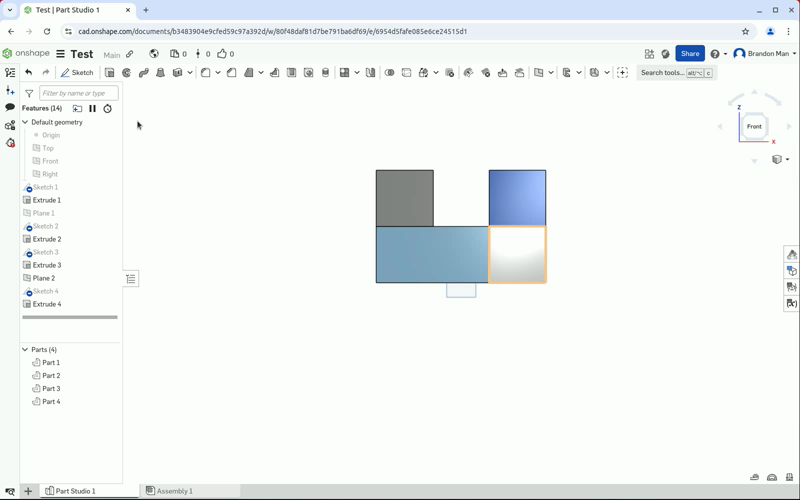
key(shift+h)
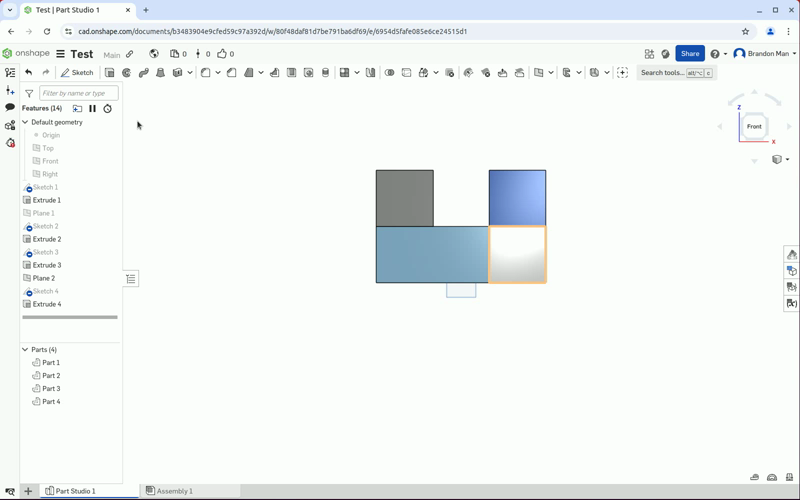
key(shift+h)
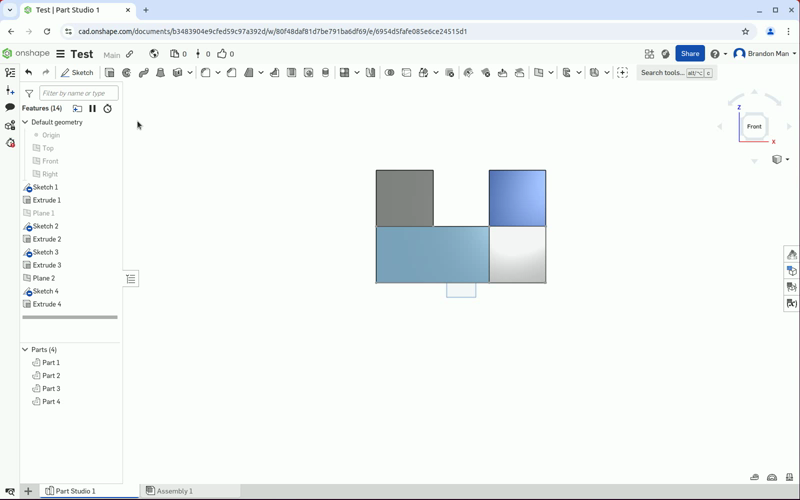
key(shift+7)
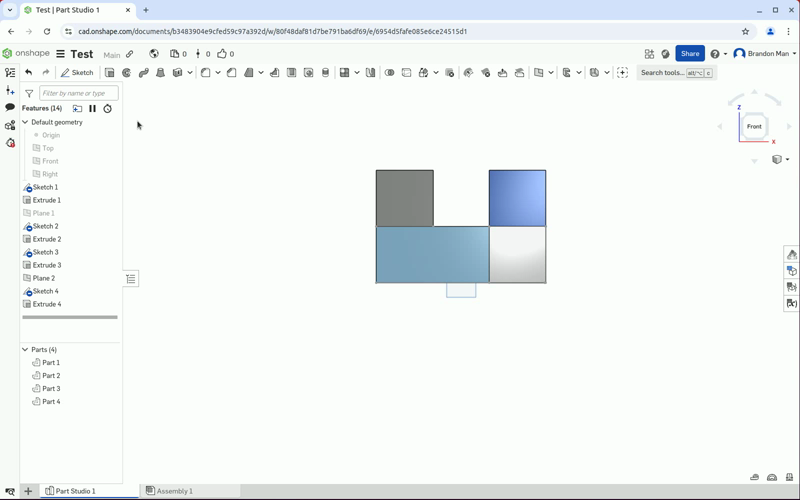
key(left, 2)
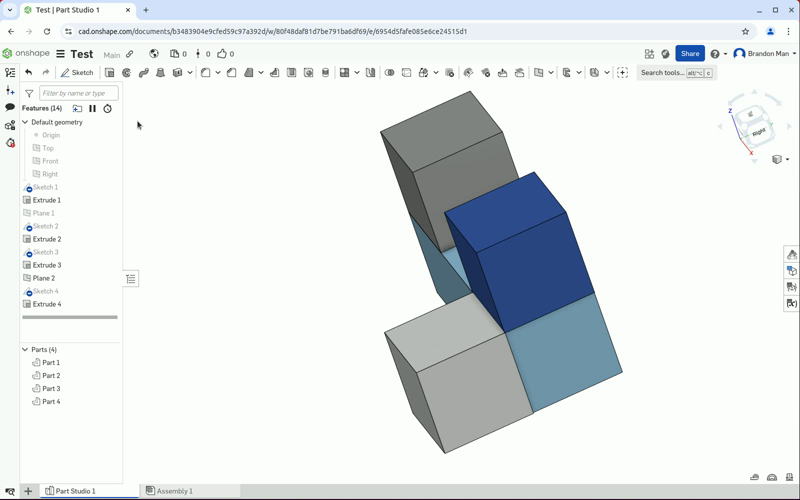
key(down, 2)
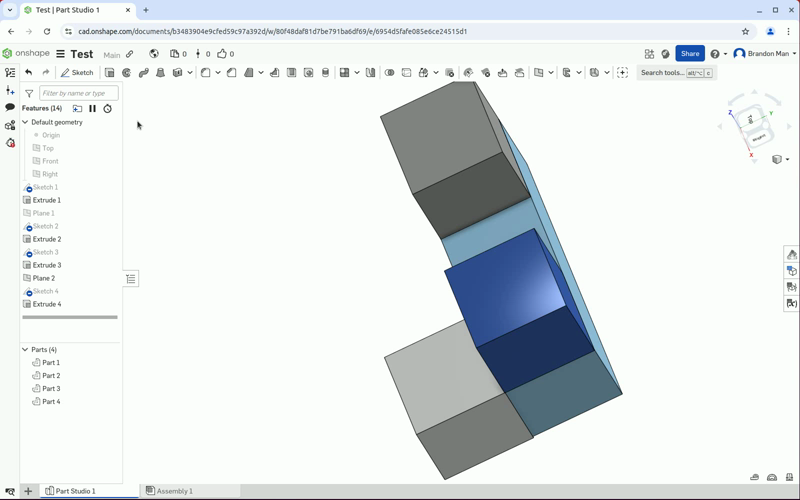
key(up, 2)
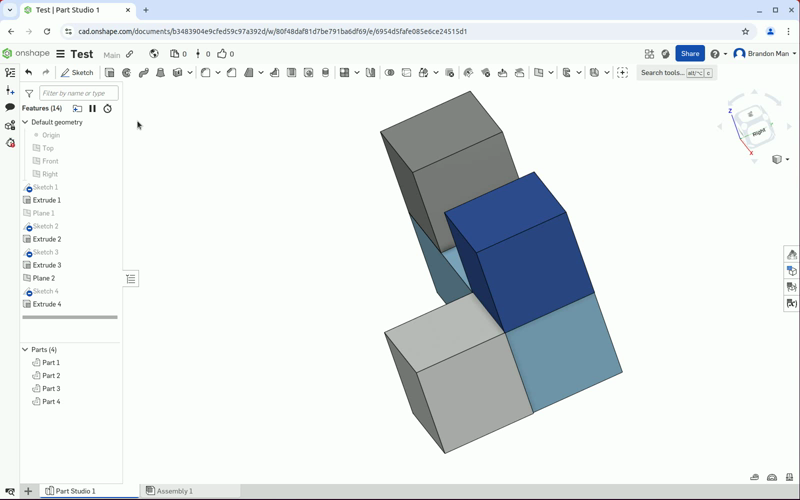
key(right, 2)
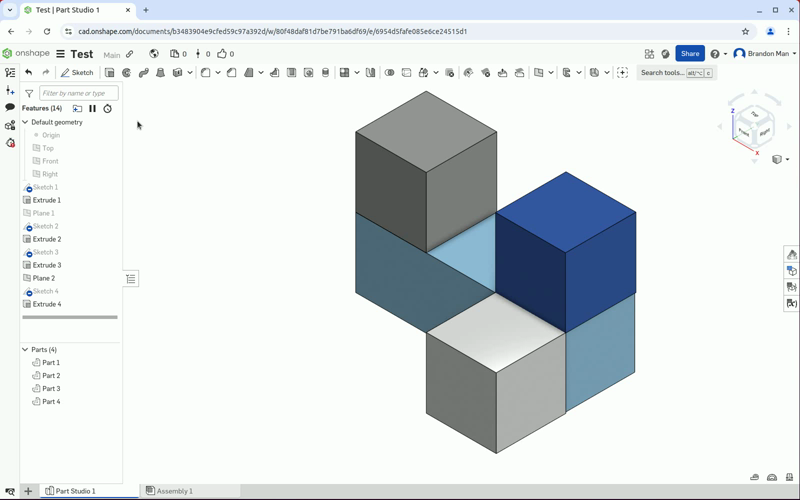
mouse_move(73, 189)
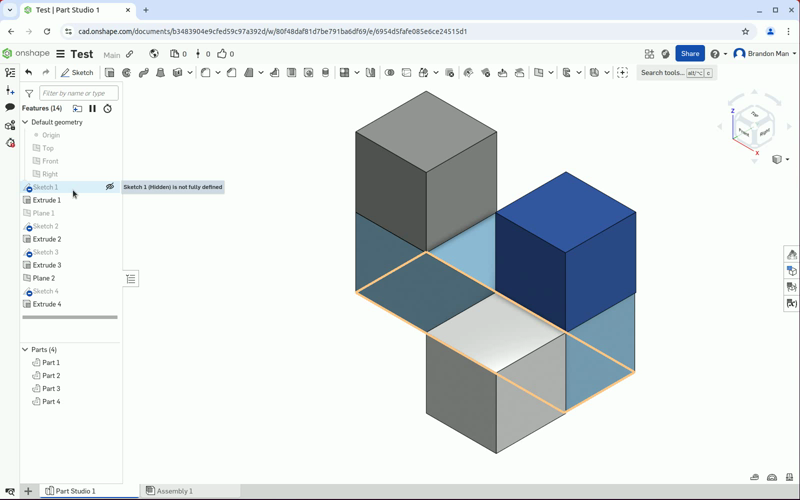
click(73, 189)